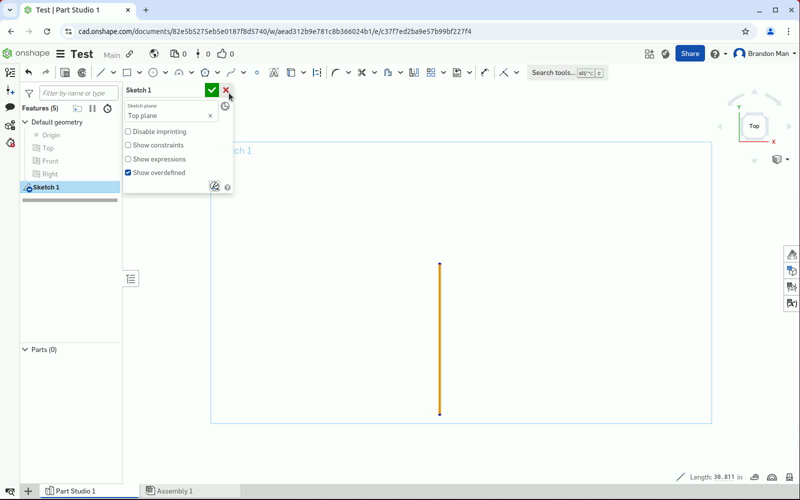
key(shift+h)
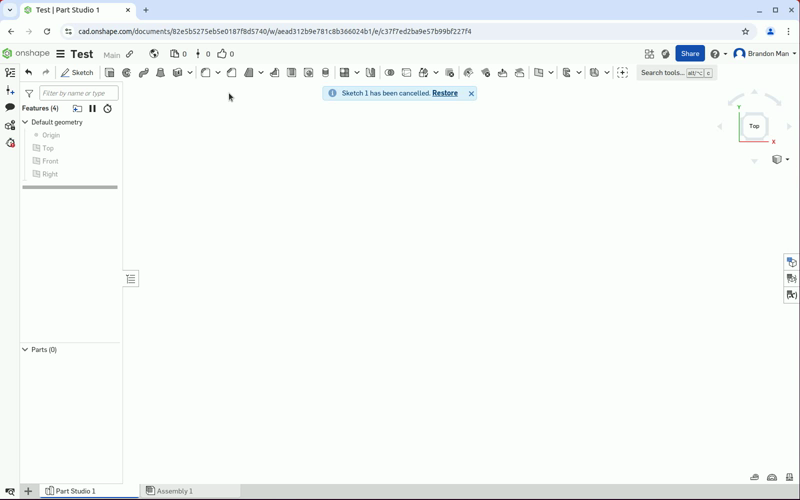
mouse_move(73, 352)
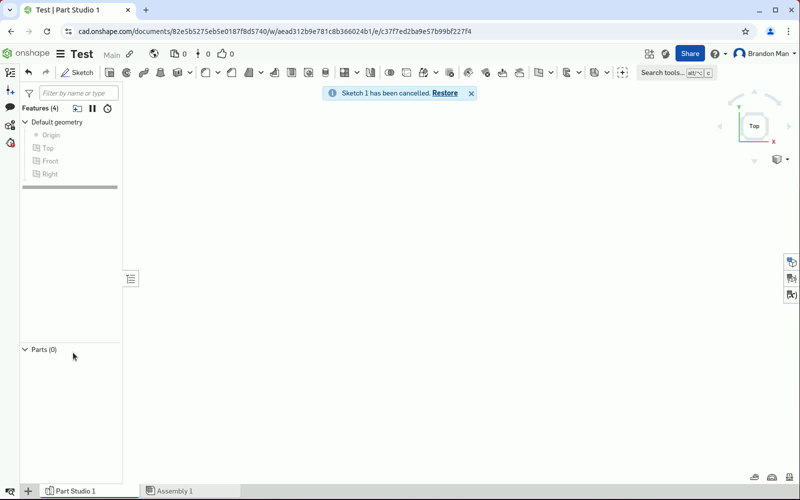
key(y)
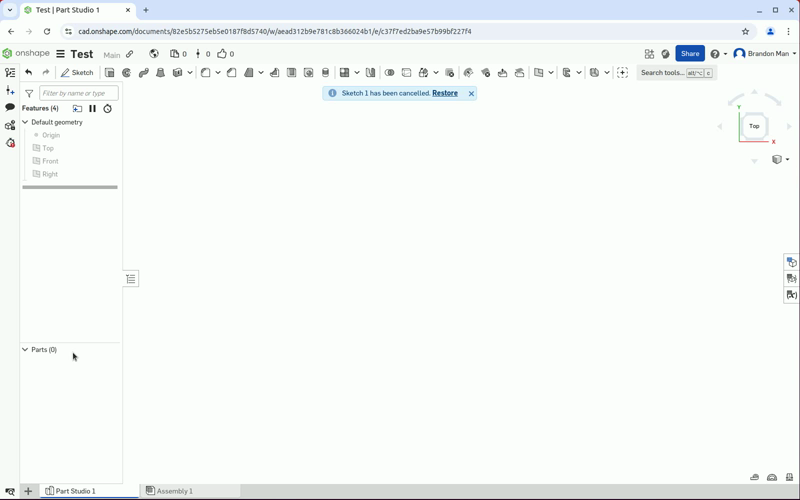
key(shift+p)
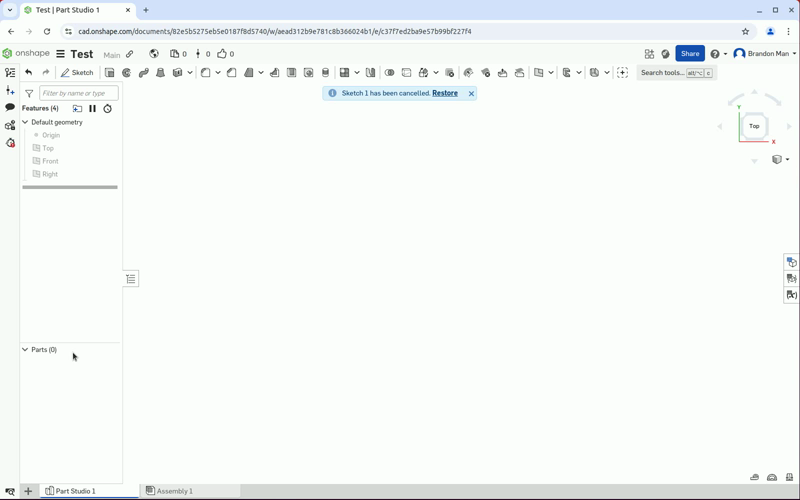
key(space)
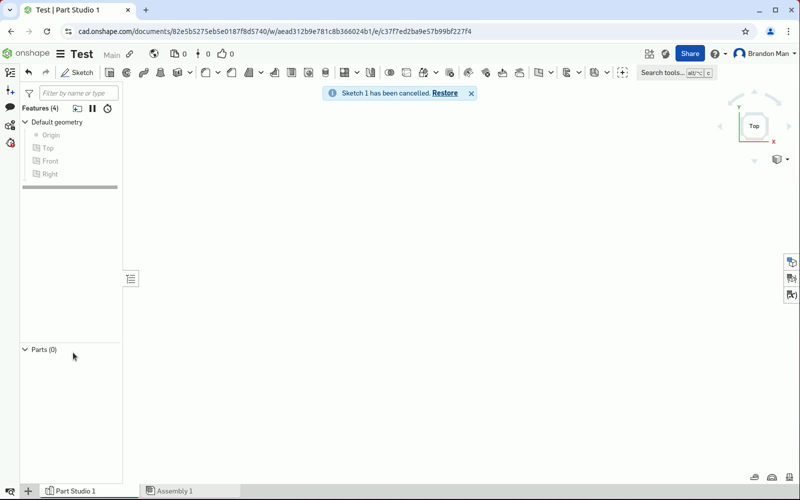
key_down(shift)
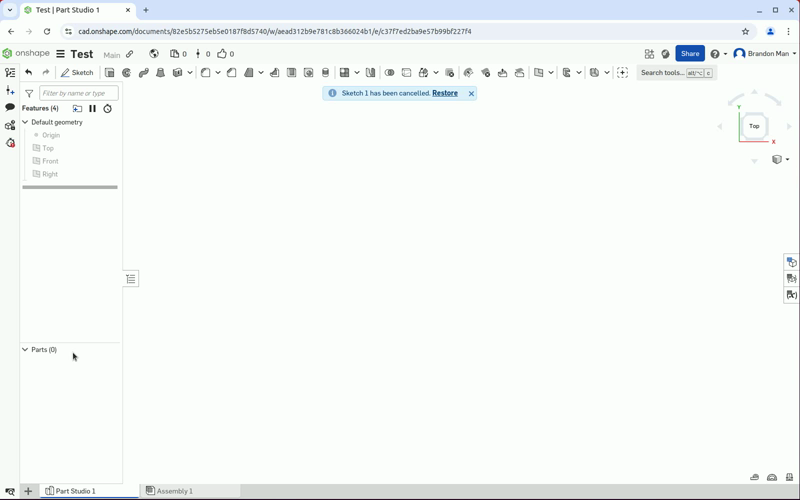
key(up)
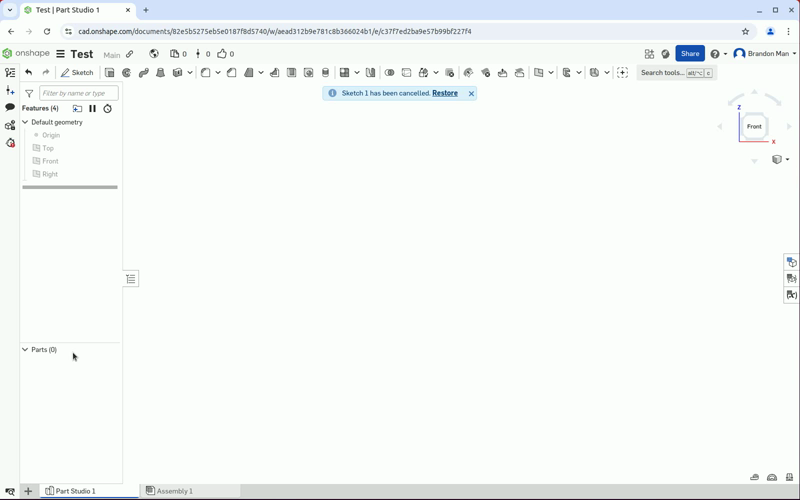
key_up(shift)
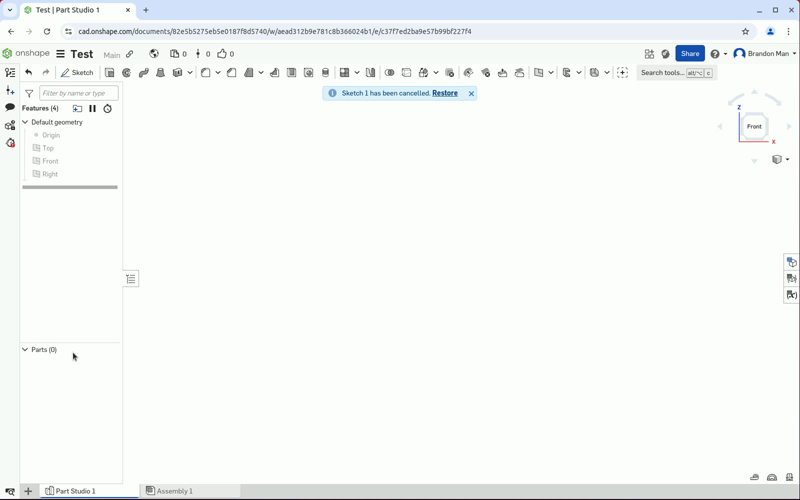
mouse_move(73, 352)
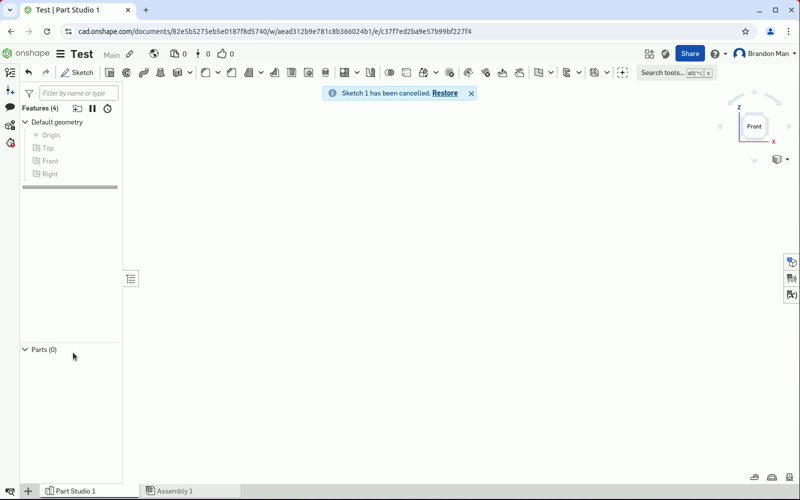
key(shift+y)
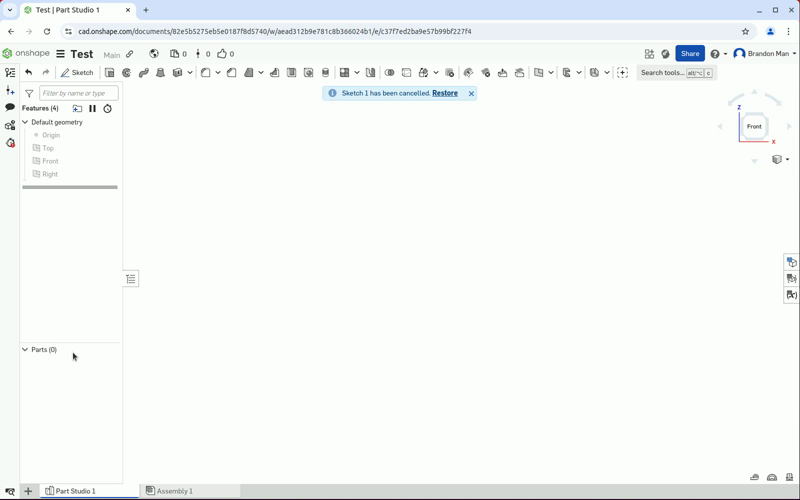
key(shift+s)
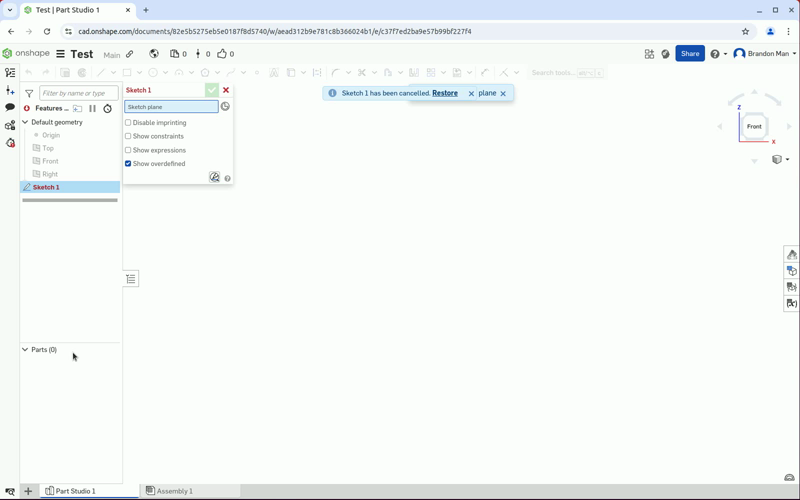
mouse_move(73, 163)
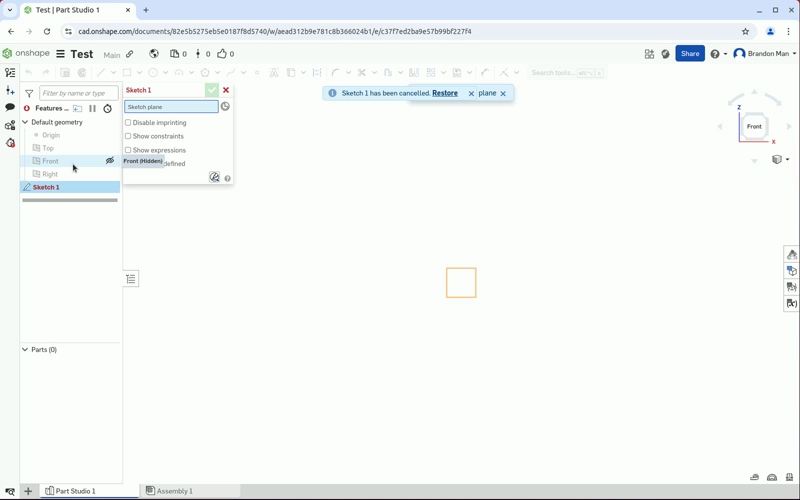
click(73, 163)
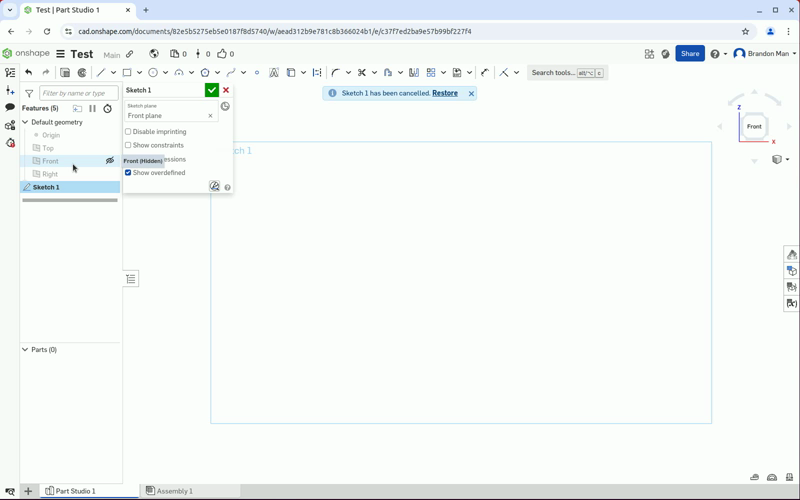
mouse_move(73, 352)
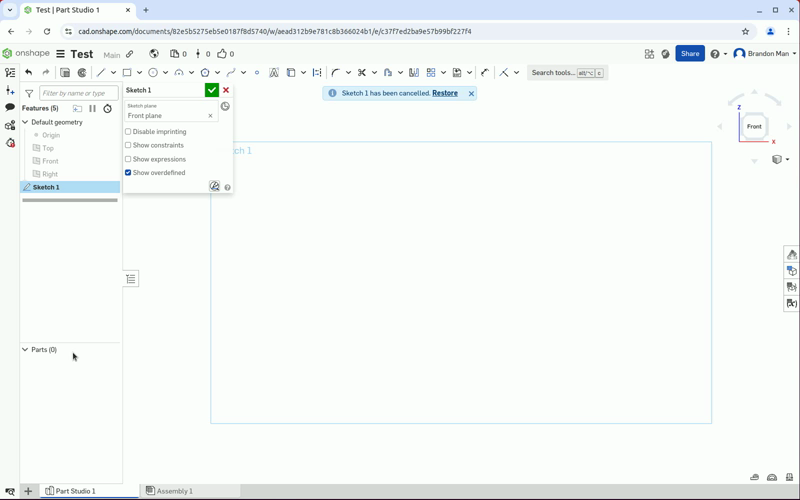
key(y)
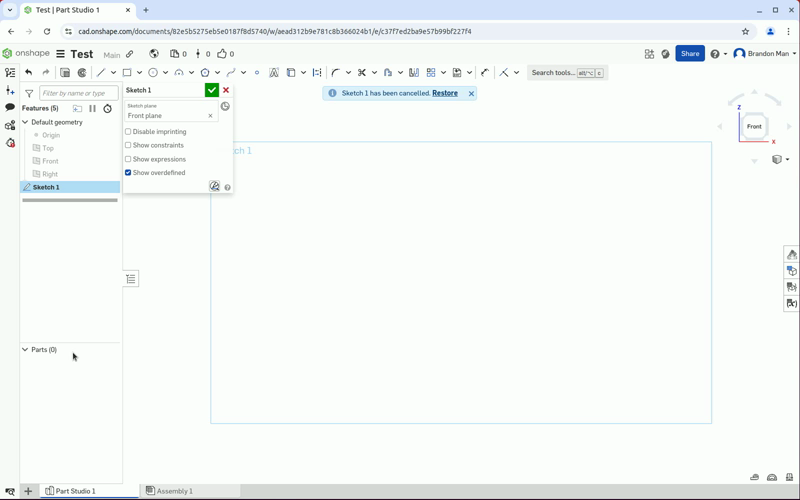
key(l)
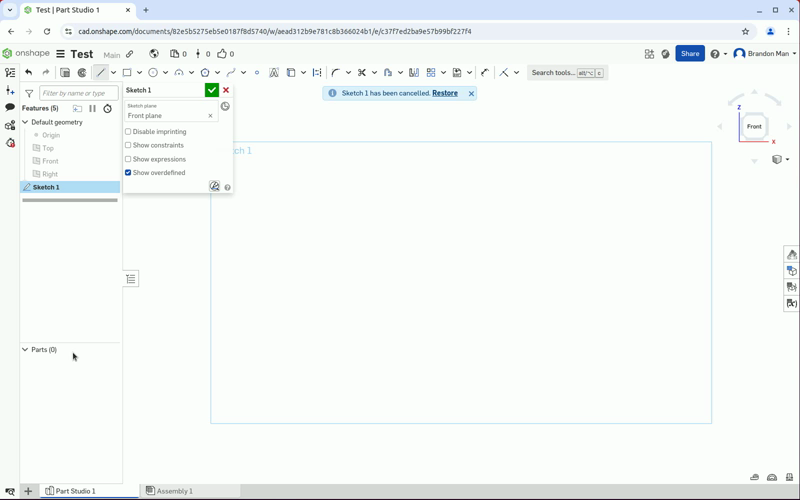
key_down(shift)
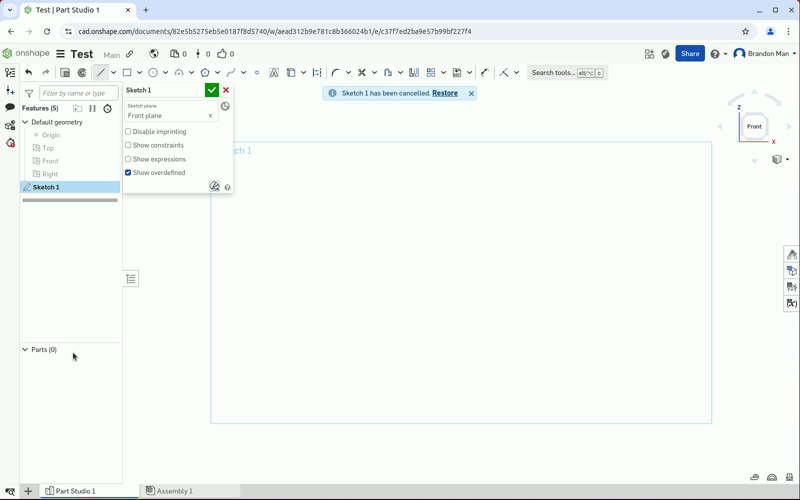
mouse_move(348, 305)
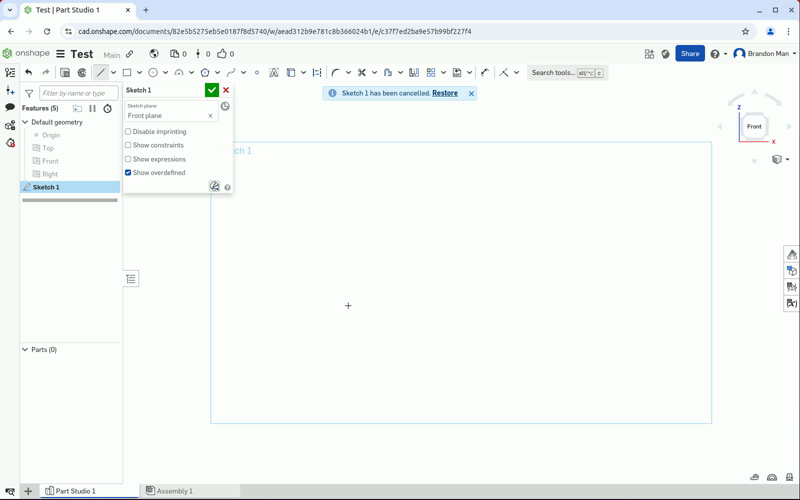
click(348, 305)
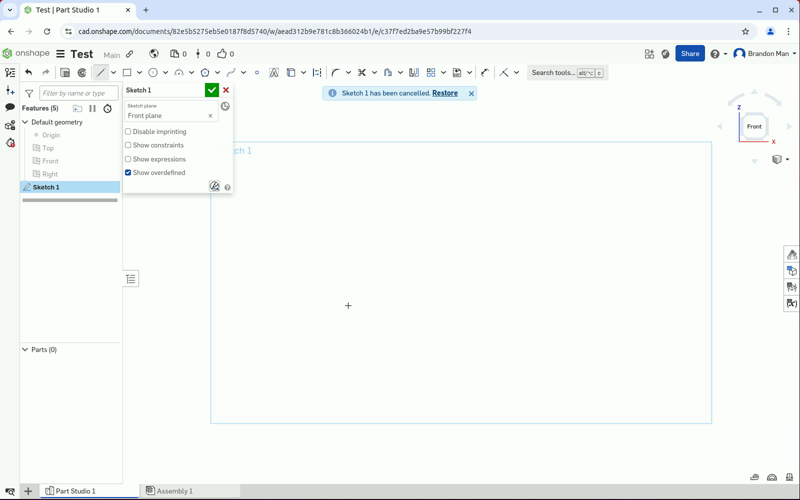
key_up(shift)
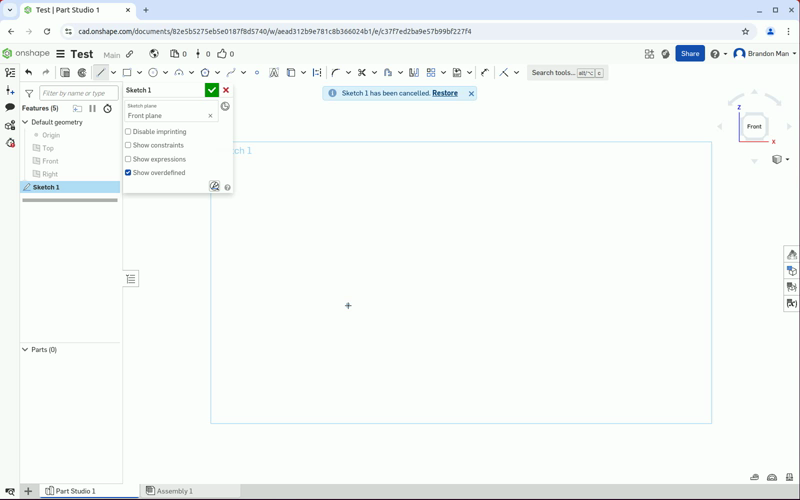
key_down(shift)
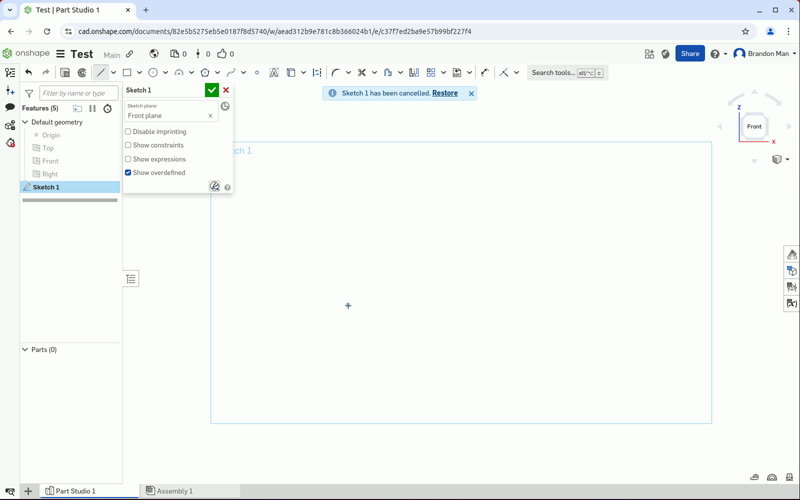
mouse_move(378, 305)
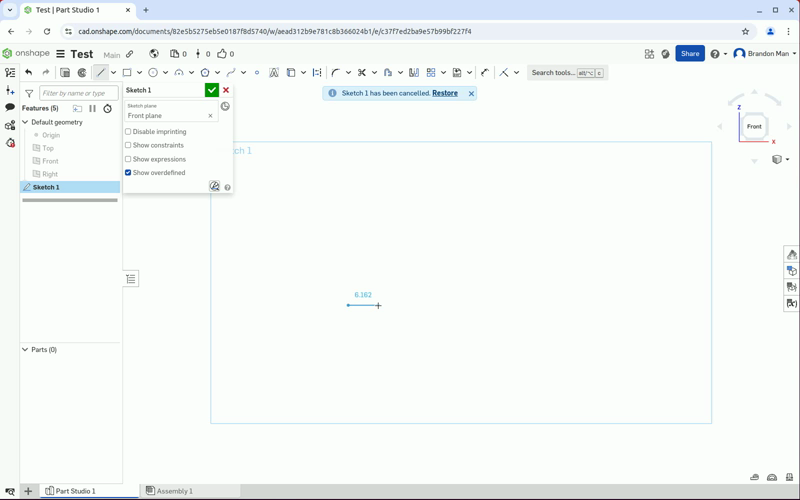
mouse_move(349, 305)
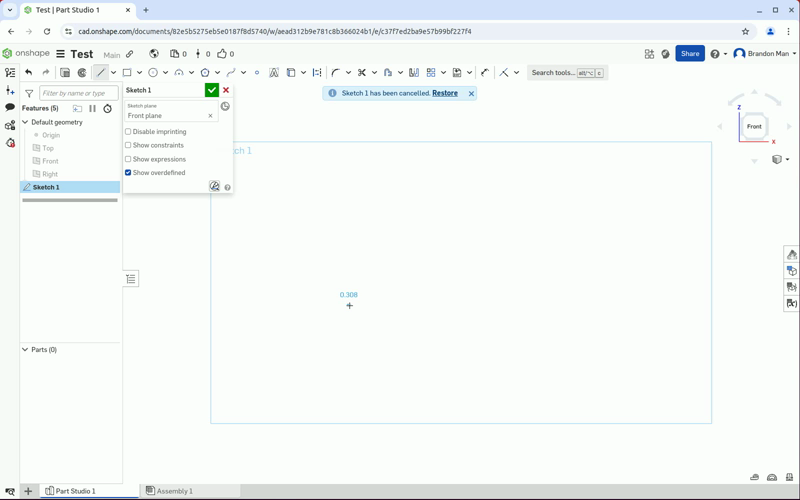
scroll(6)
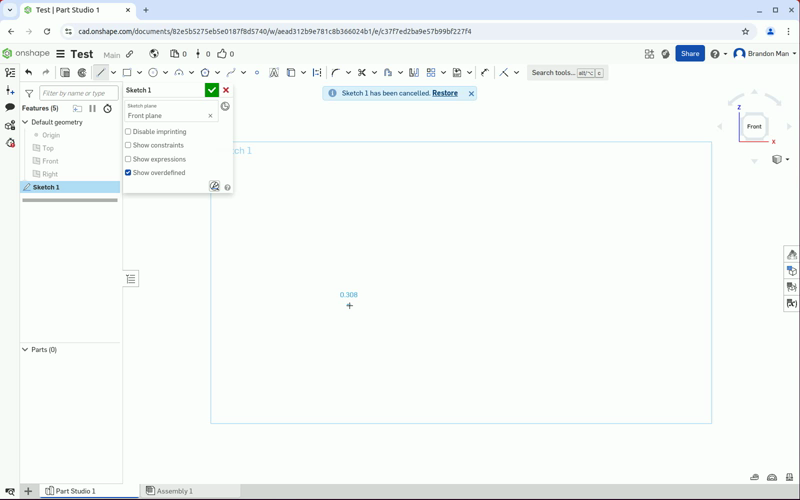
scroll(6)
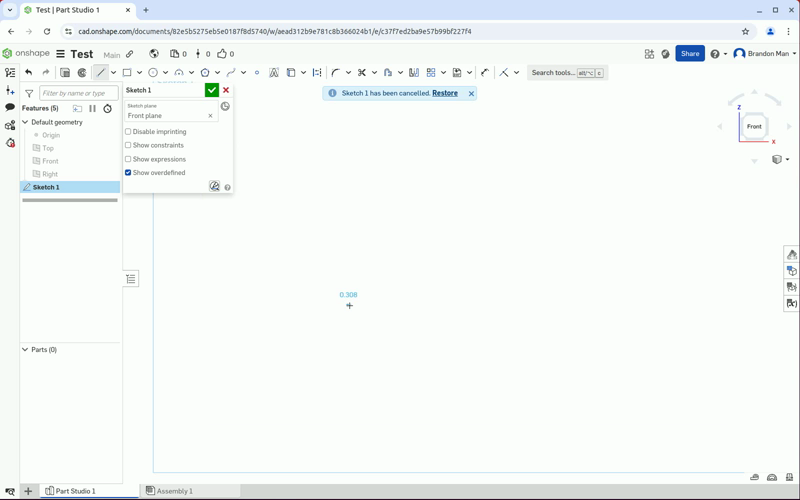
scroll(6)
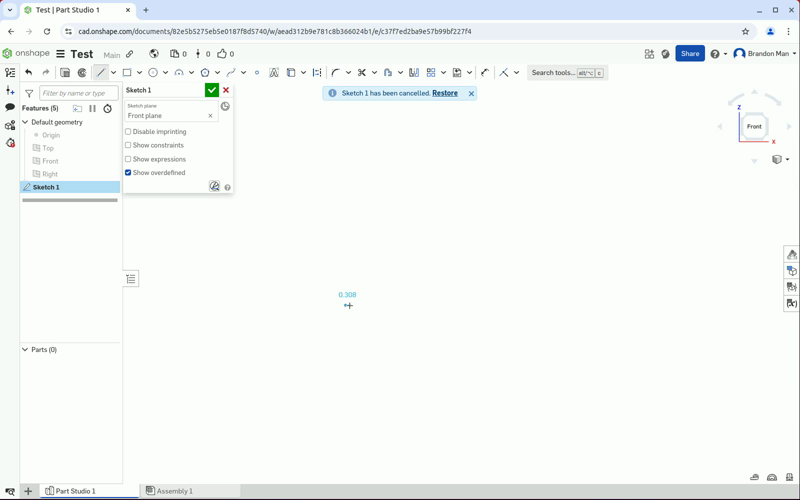
scroll(6)
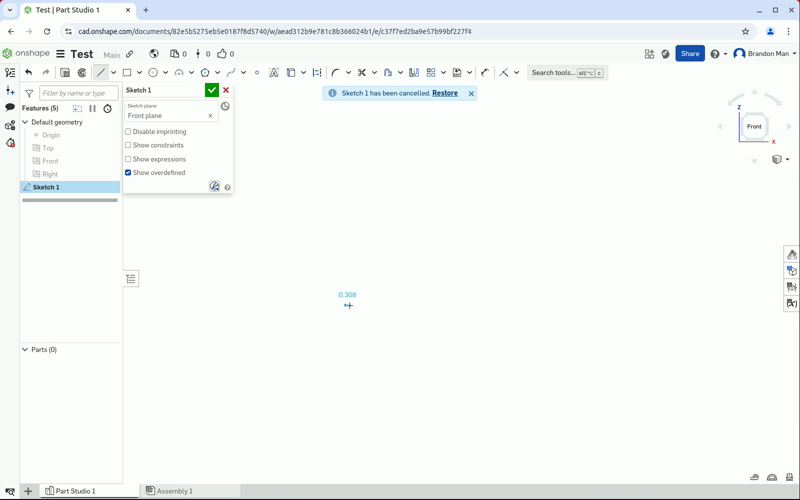
scroll(6)
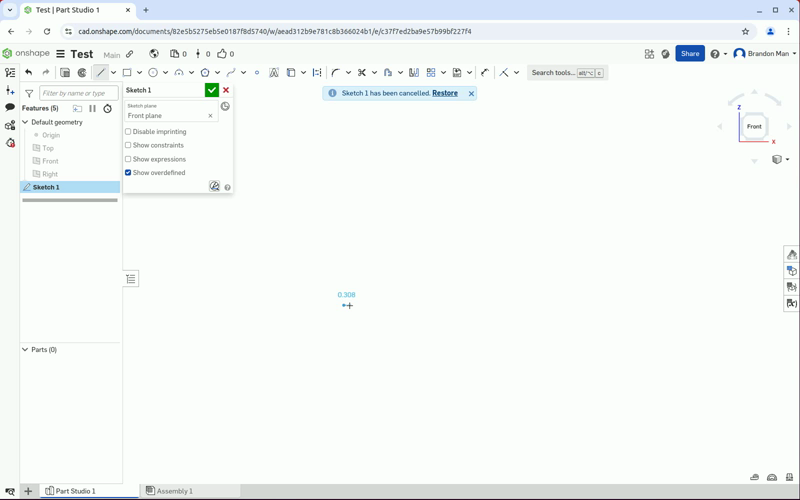
scroll(6)
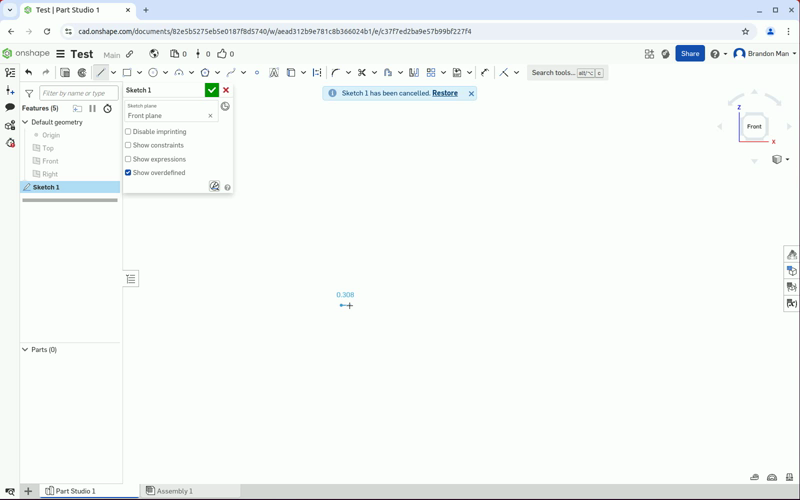
scroll(6)
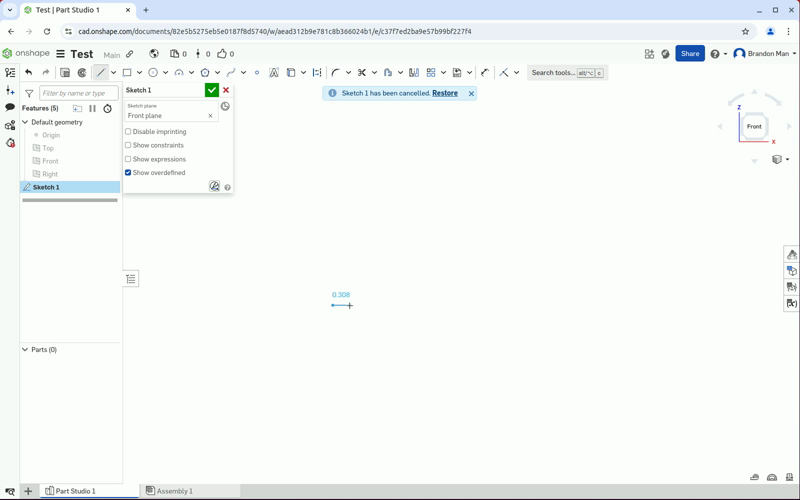
click(349, 305)
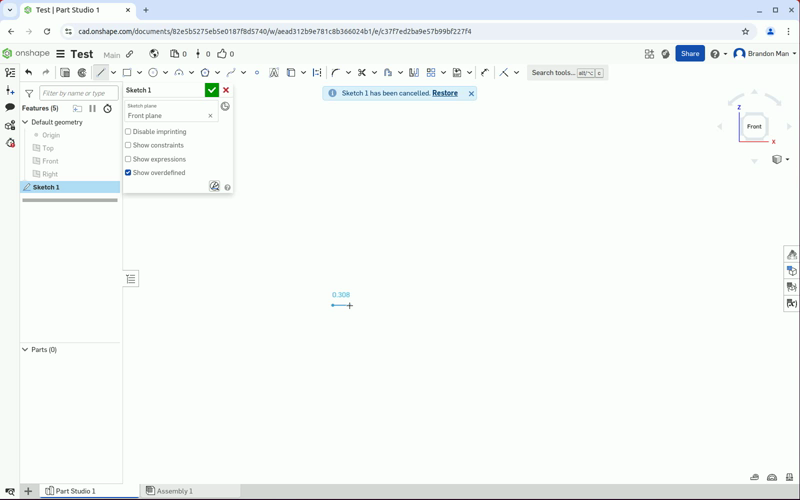
scroll(-6)
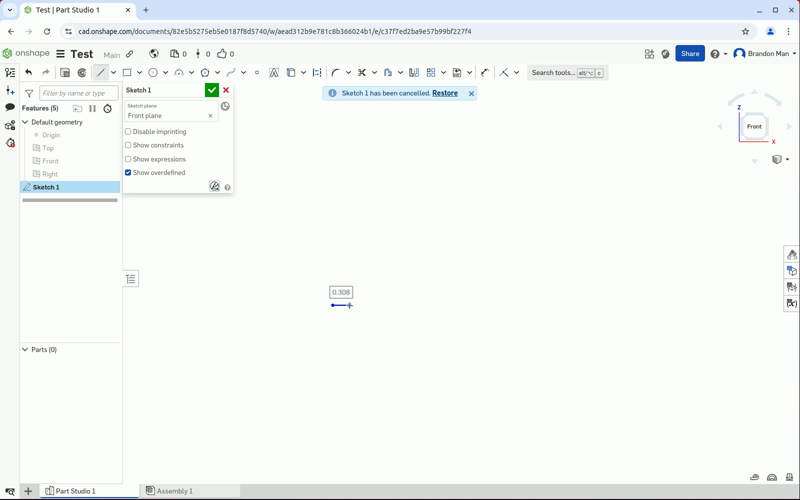
scroll(-6)
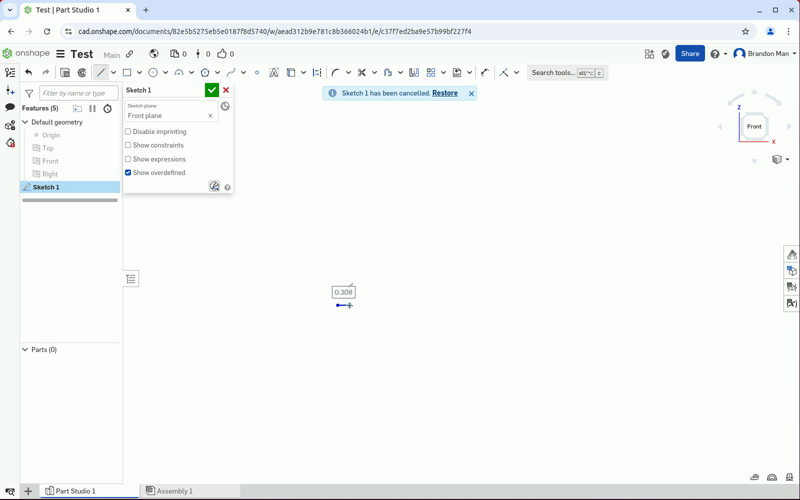
scroll(-6)
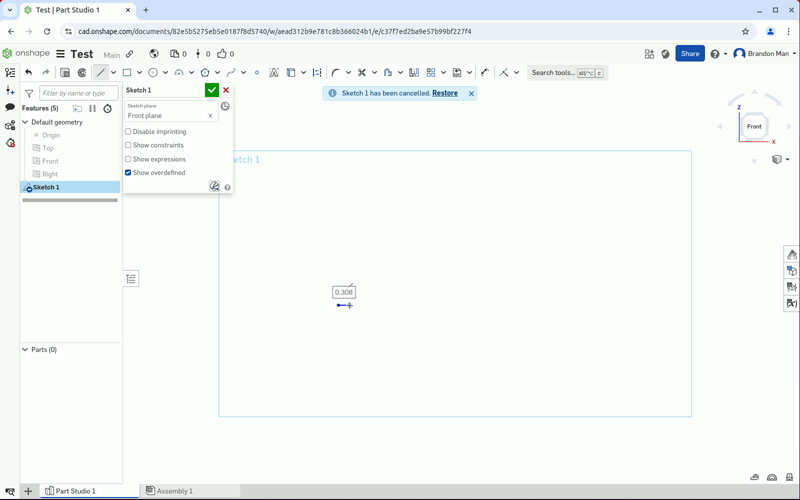
scroll(-6)
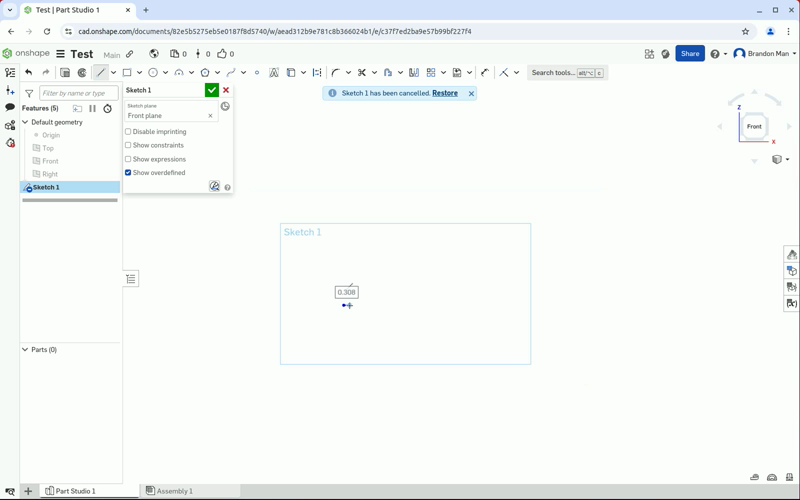
scroll(-6)
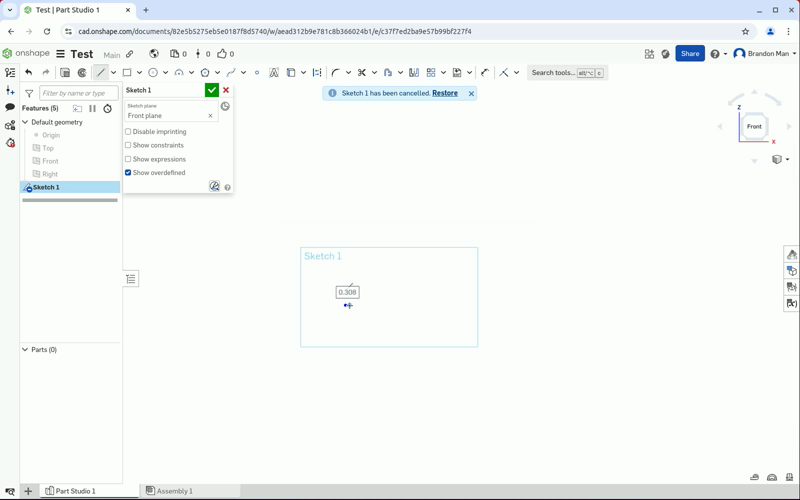
scroll(-6)
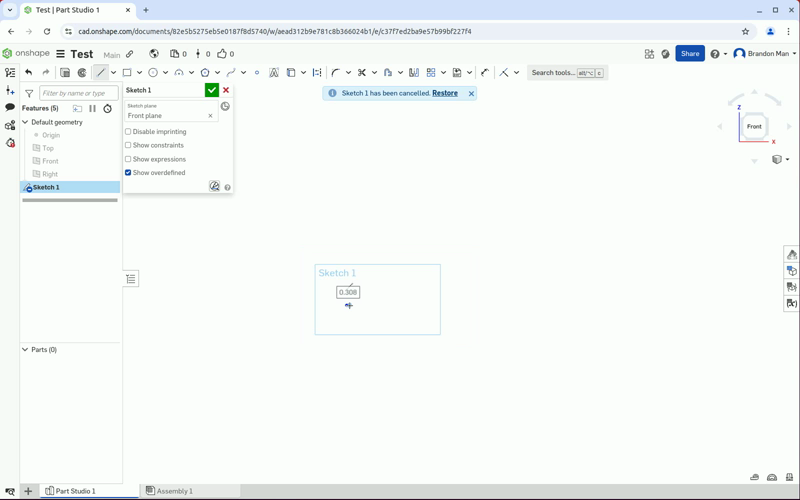
scroll(-6)
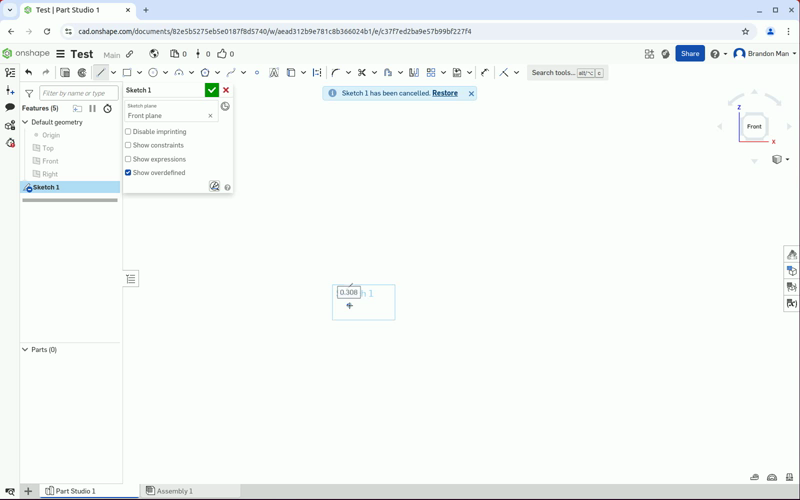
key_up(shift)
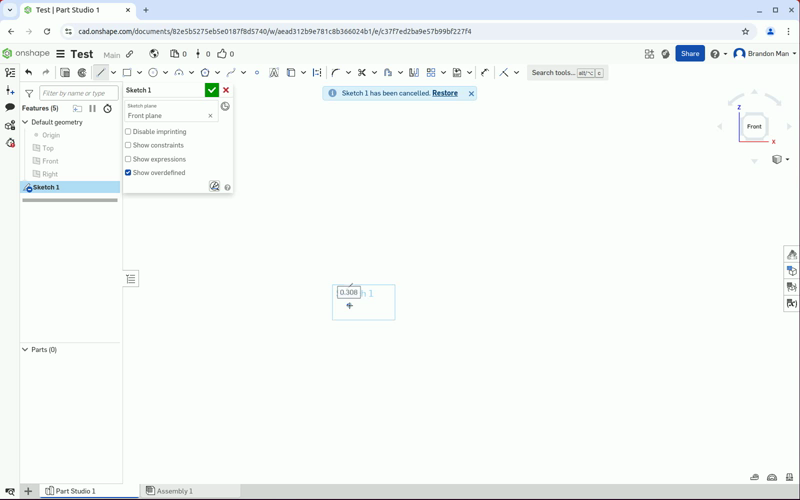
key_down(shift)
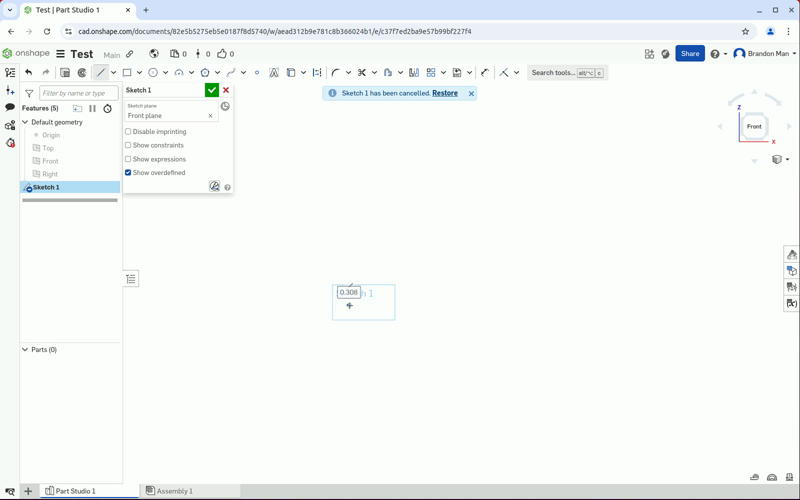
mouse_move(379, 305)
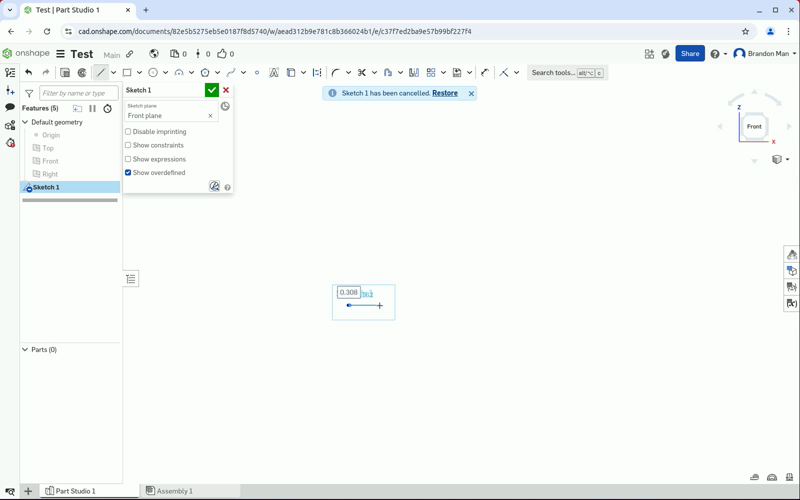
mouse_move(349, 259)
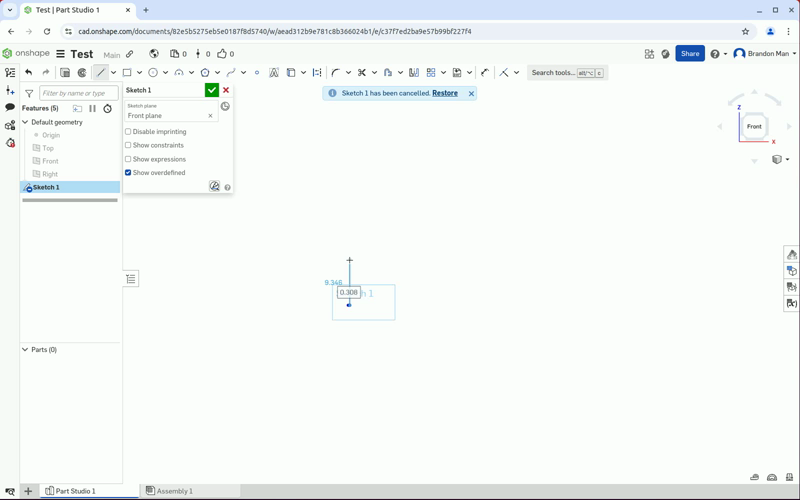
click(349, 259)
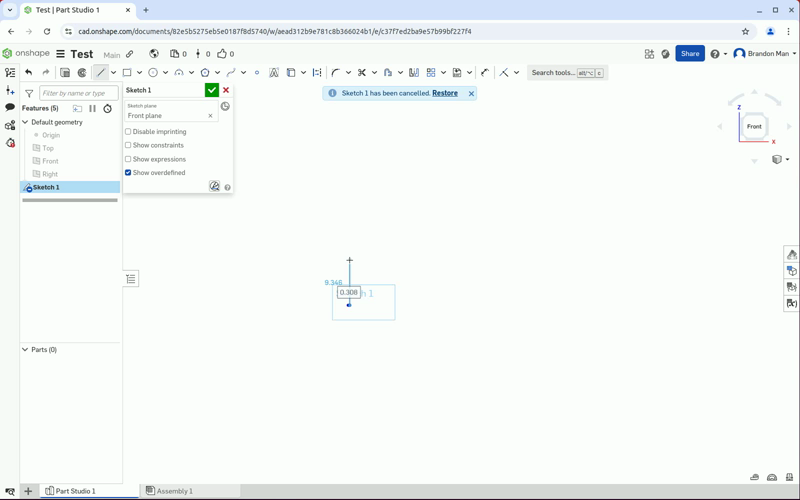
key_up(shift)
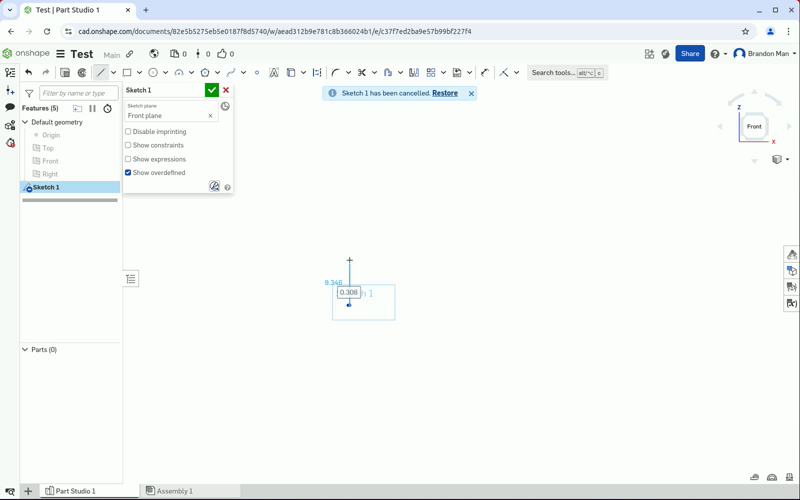
key_down(shift)
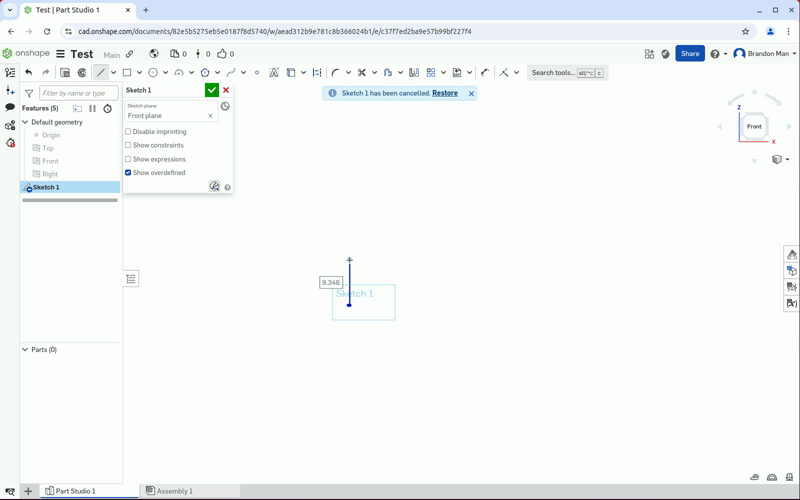
mouse_move(379, 259)
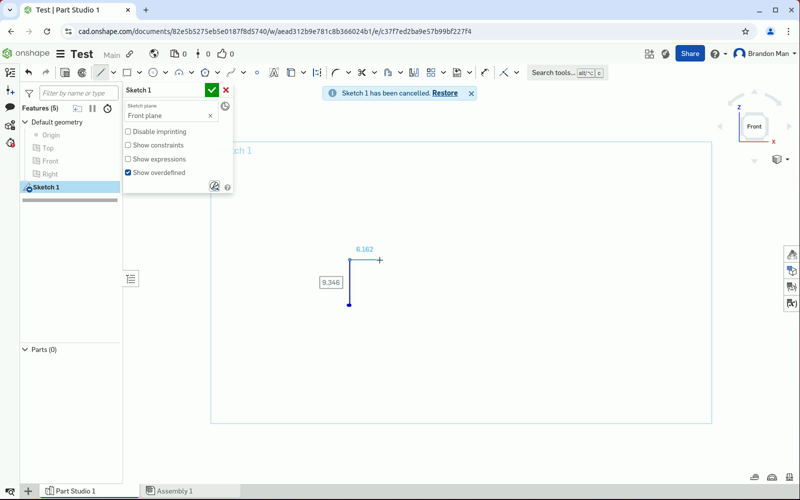
mouse_move(348, 259)
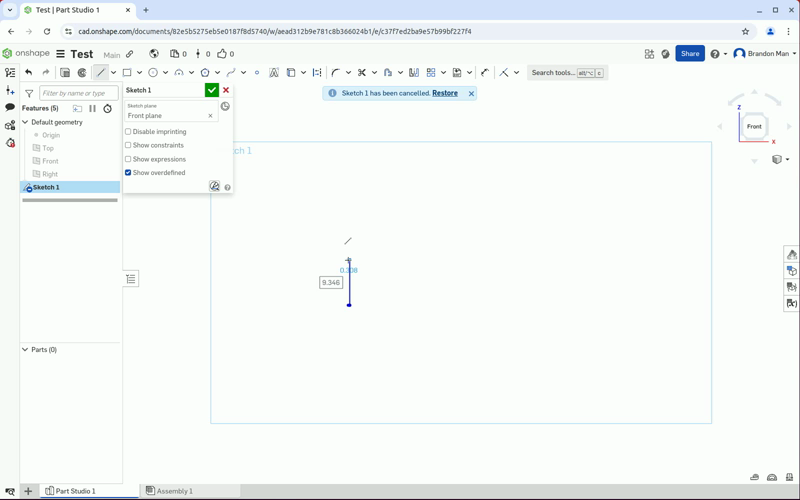
scroll(6)
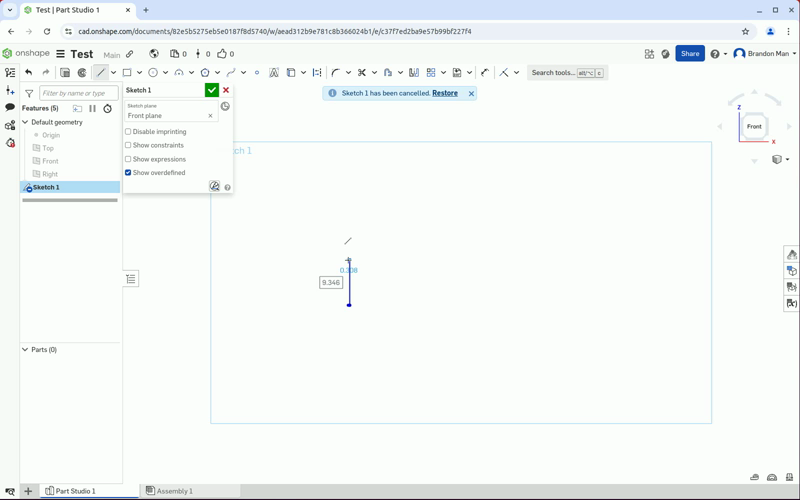
scroll(6)
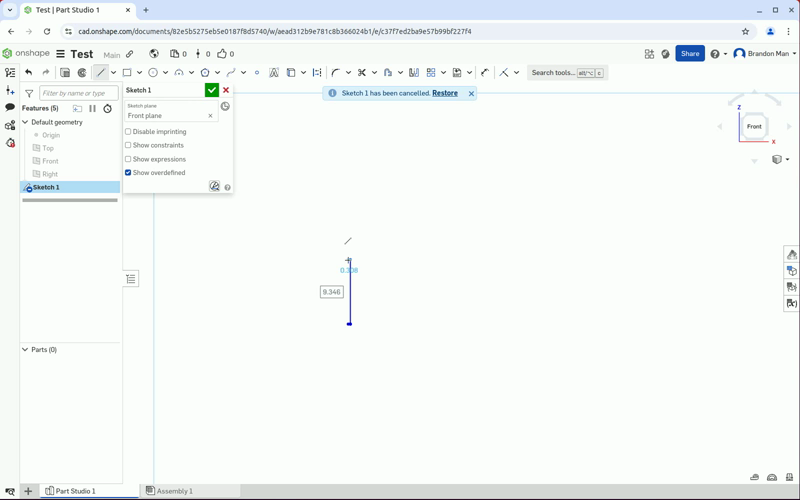
scroll(6)
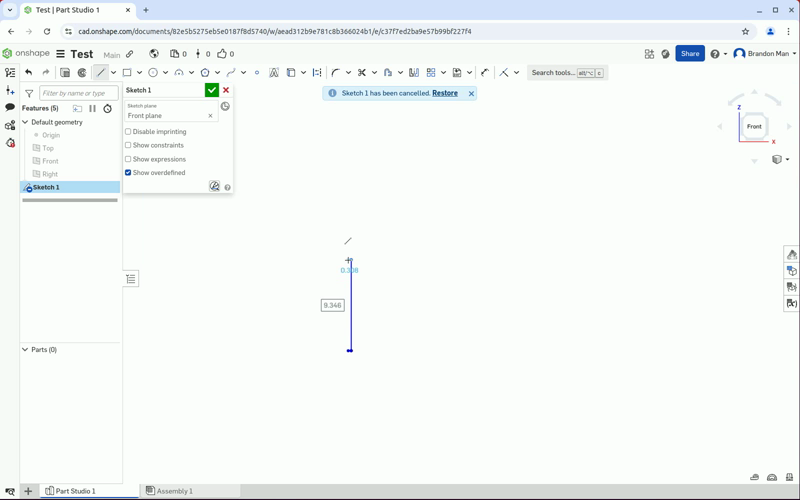
scroll(6)
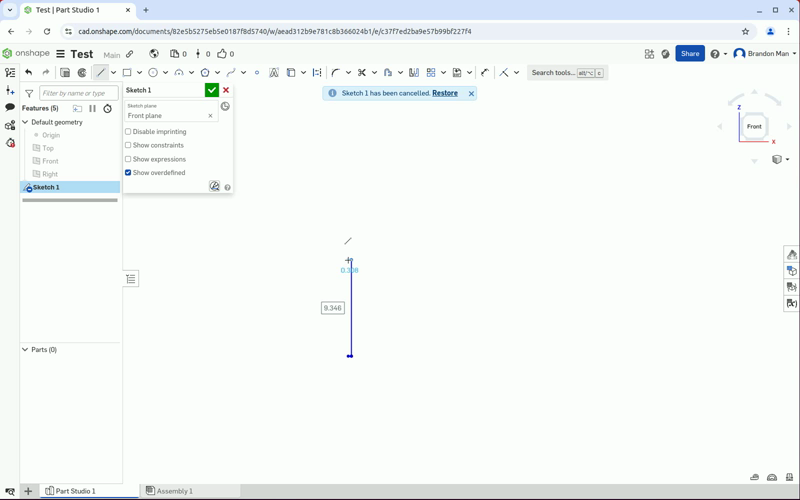
scroll(6)
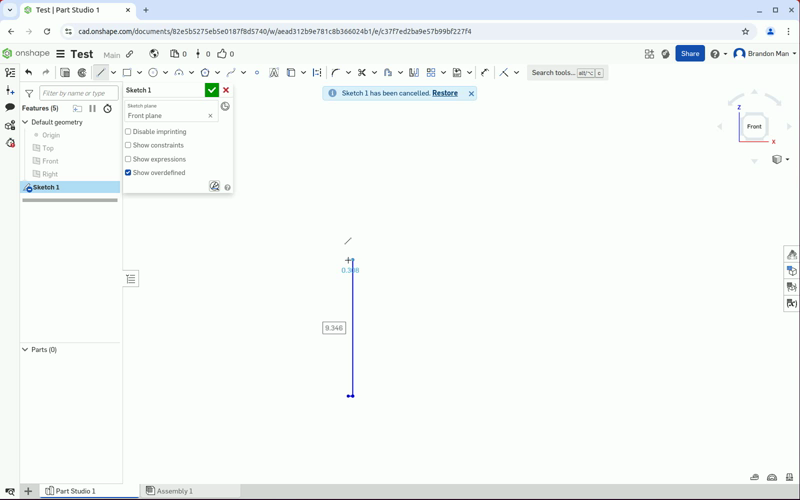
scroll(6)
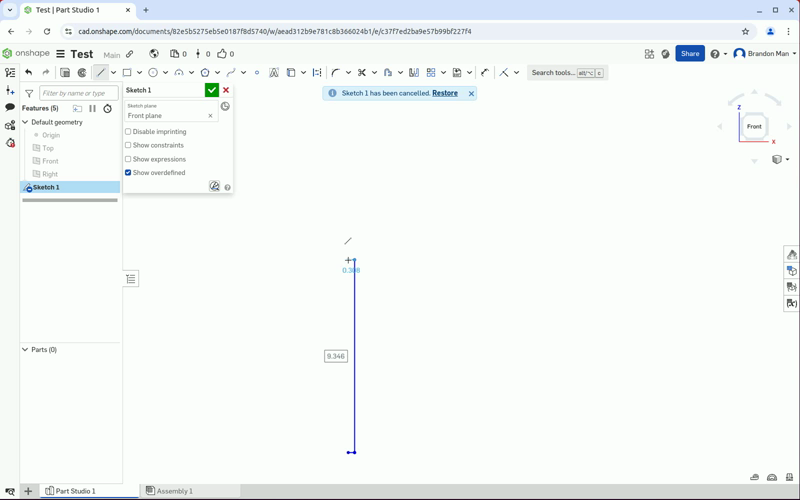
scroll(6)
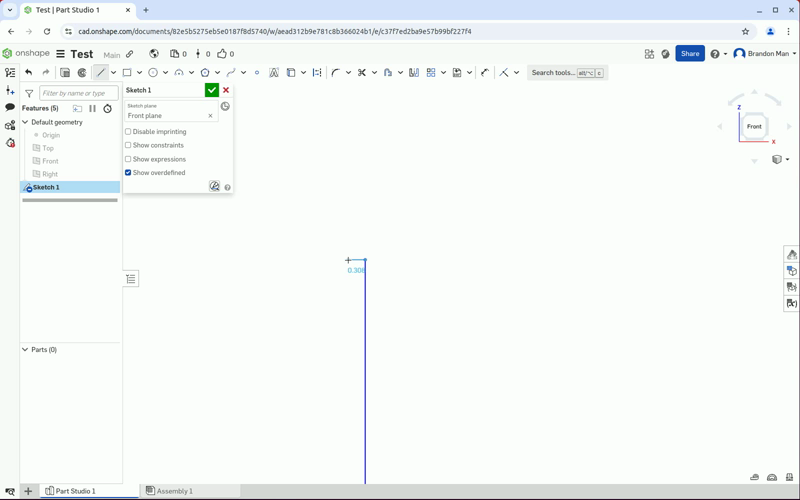
click(348, 259)
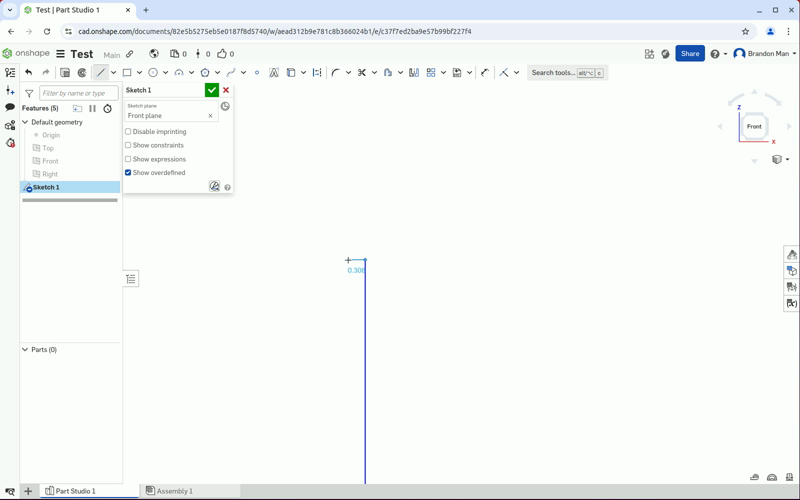
scroll(-6)
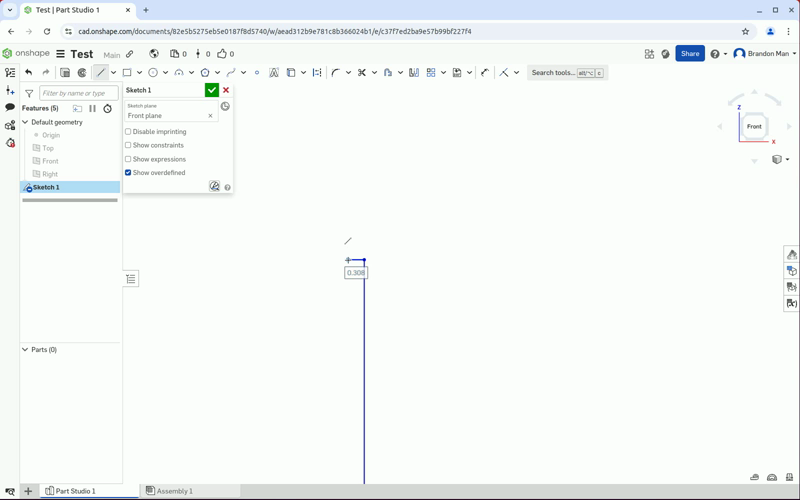
scroll(-6)
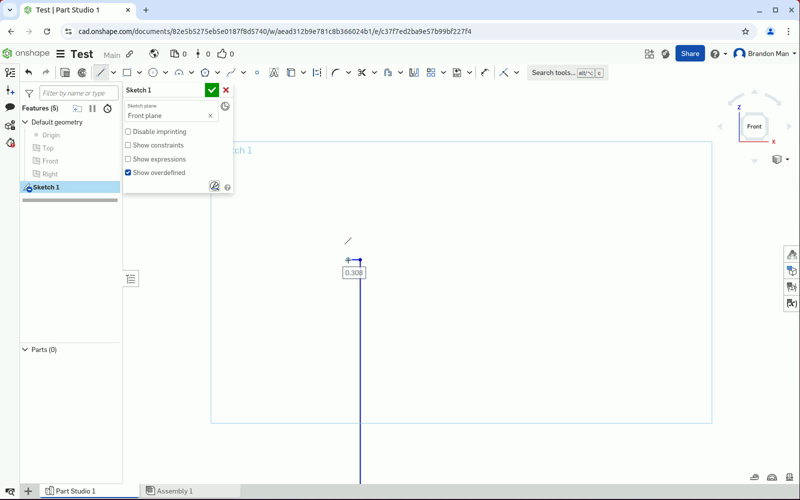
scroll(-6)
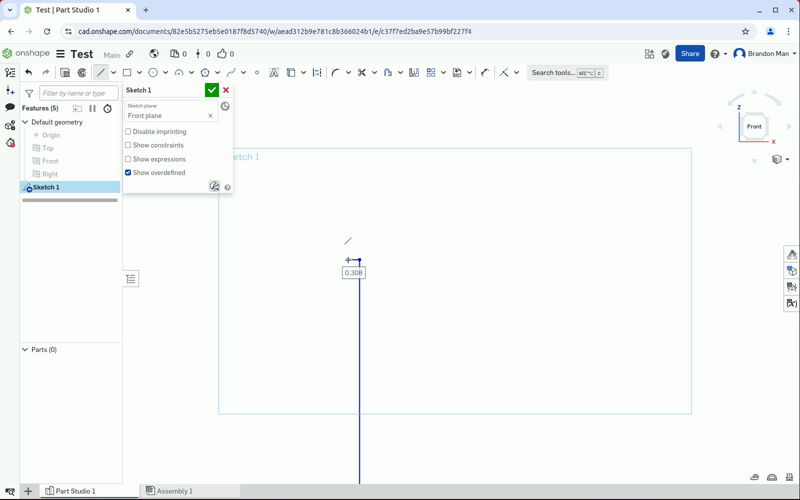
scroll(-6)
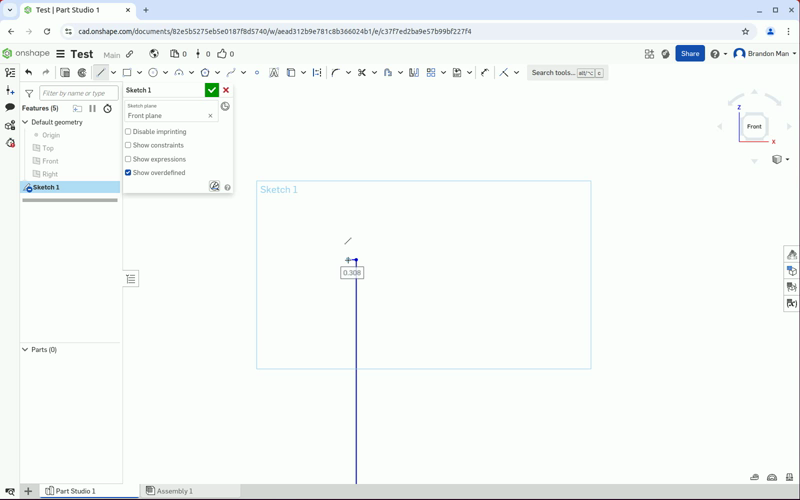
scroll(-6)
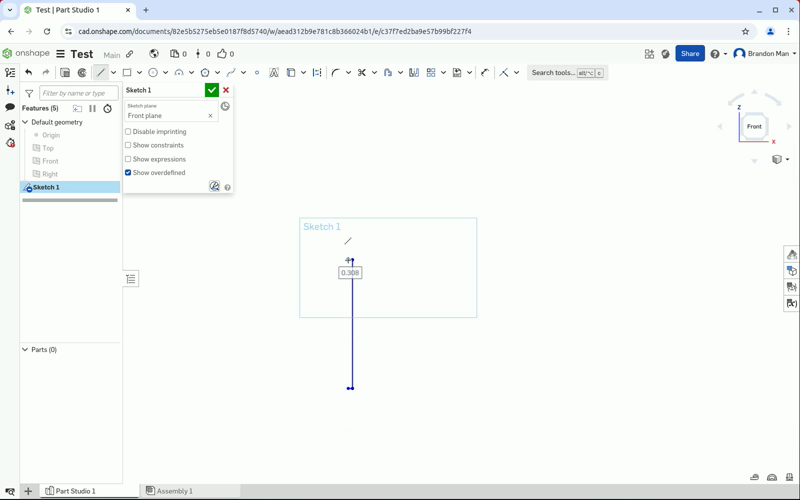
scroll(-6)
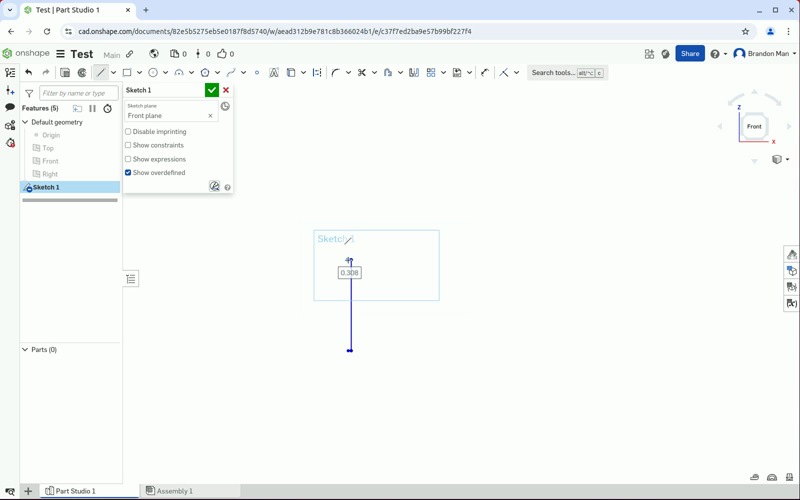
scroll(-6)
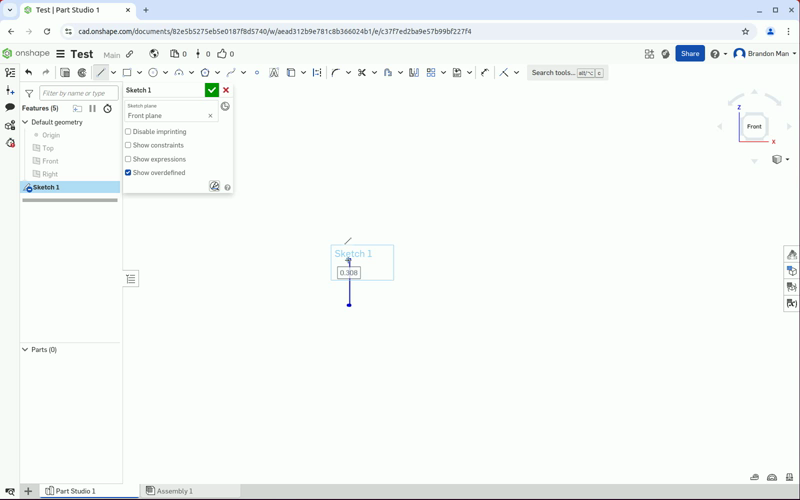
key_up(shift)
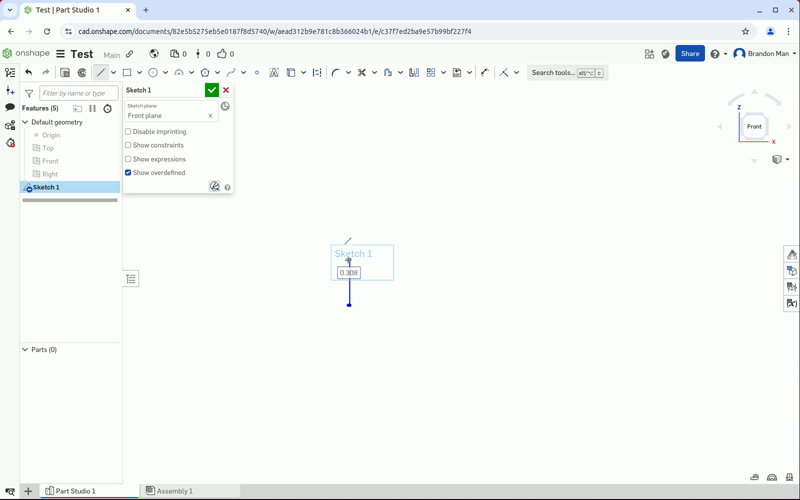
mouse_move(378, 259)
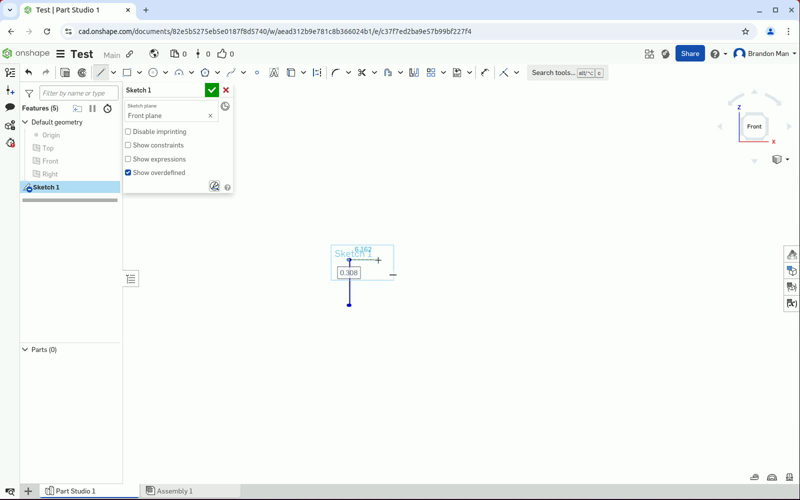
key_down(shift)
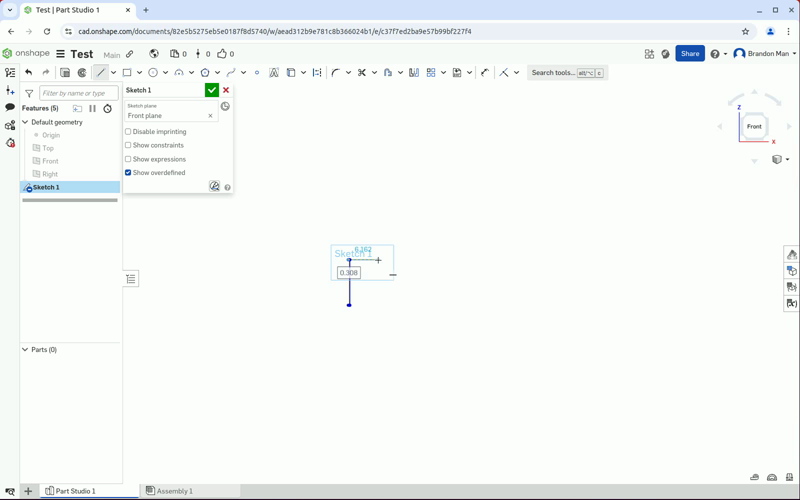
mouse_move(348, 305)
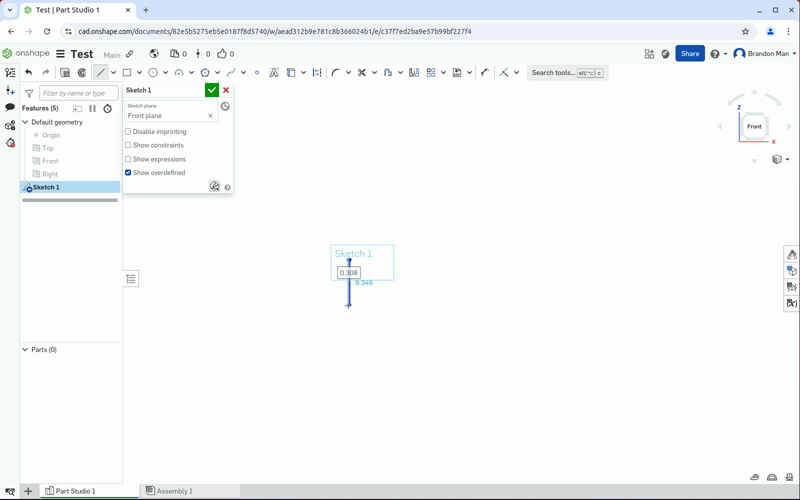
scroll(6)
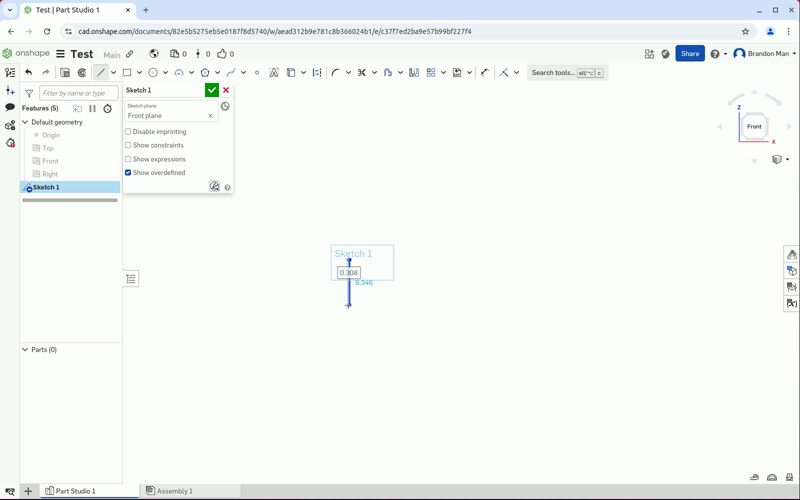
scroll(6)
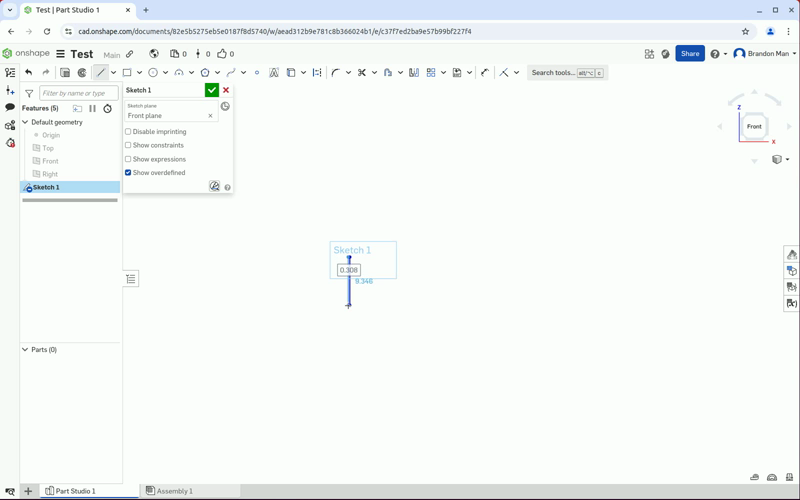
scroll(6)
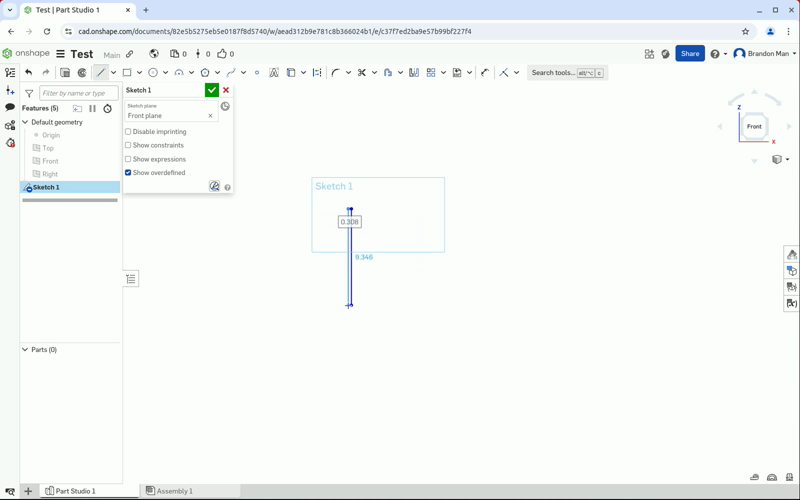
scroll(6)
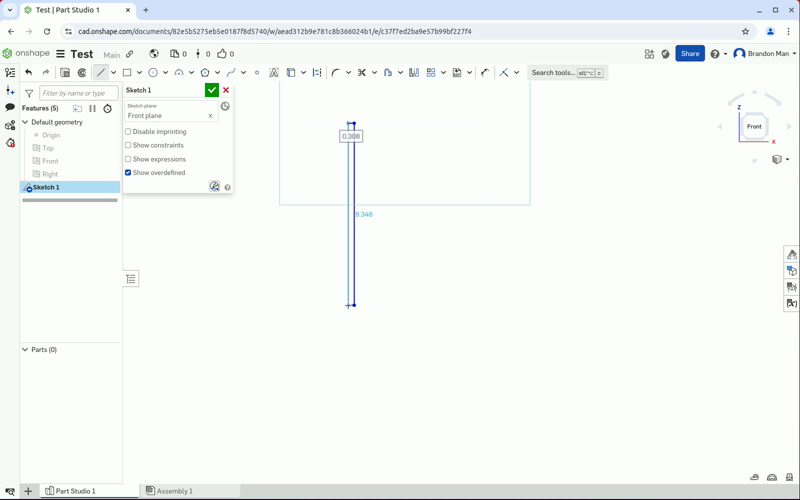
scroll(6)
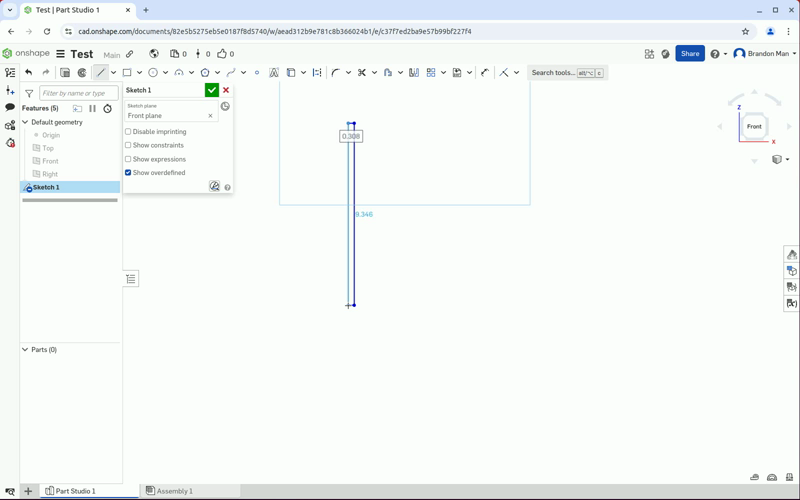
scroll(6)
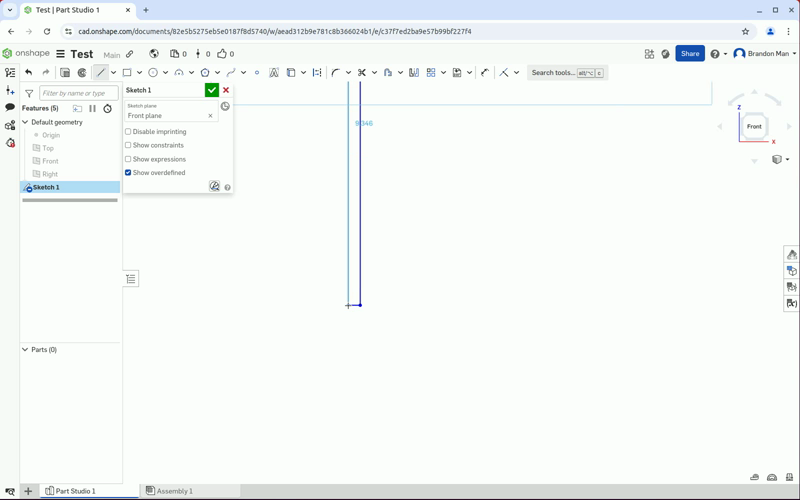
scroll(6)
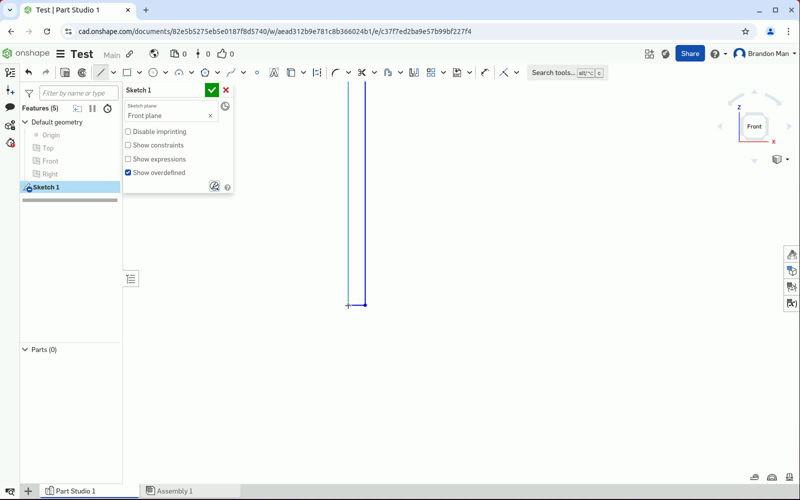
key_up(shift)
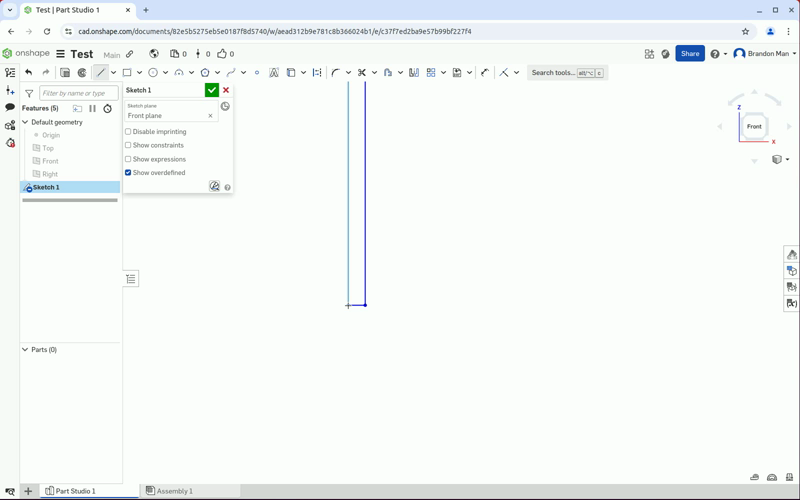
click(348, 305)
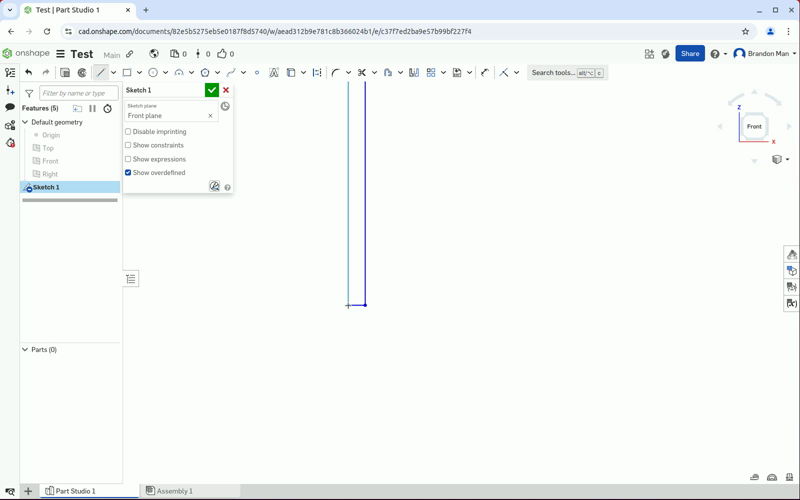
scroll(-6)
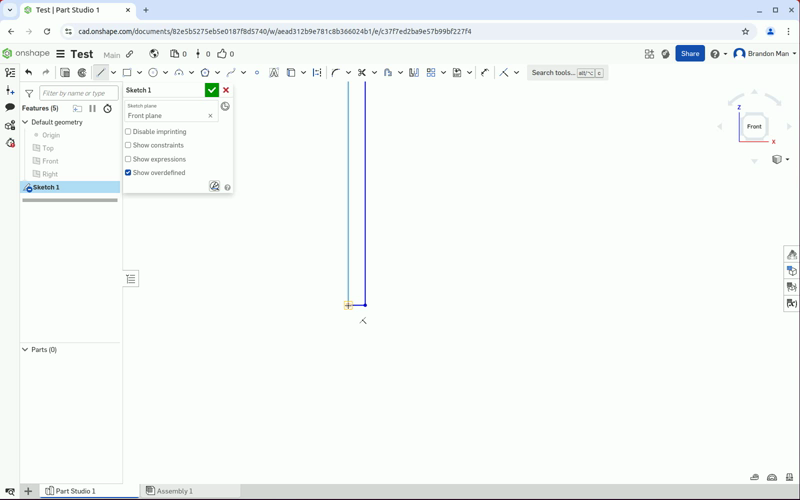
scroll(-6)
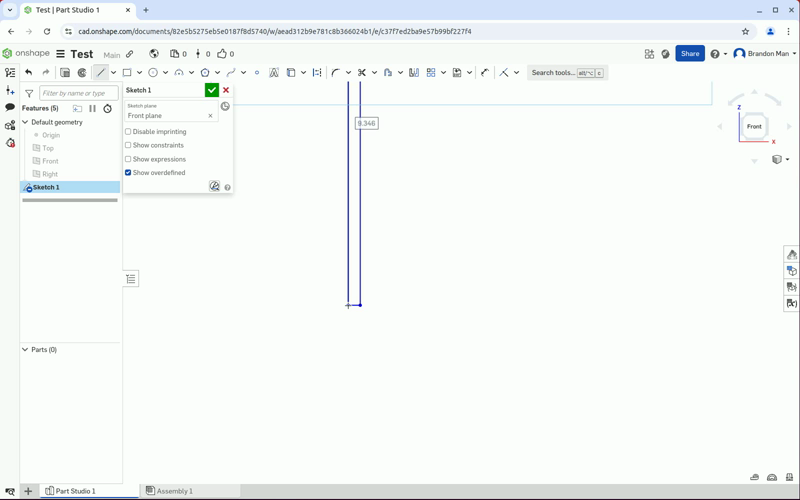
scroll(-6)
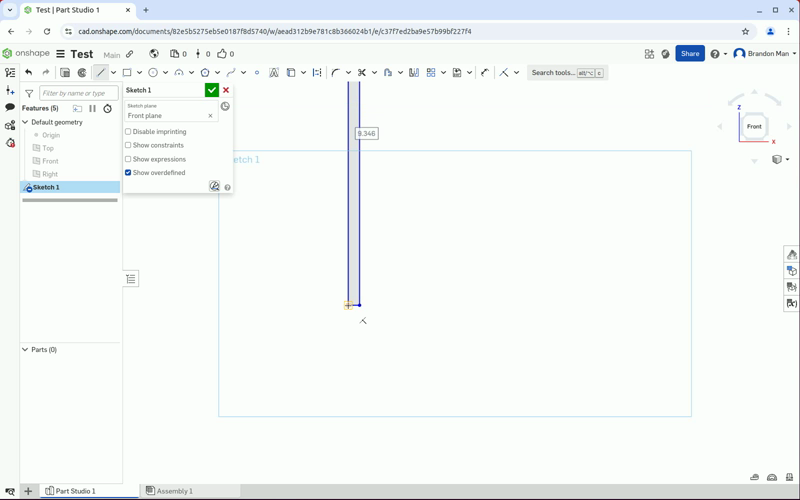
scroll(-6)
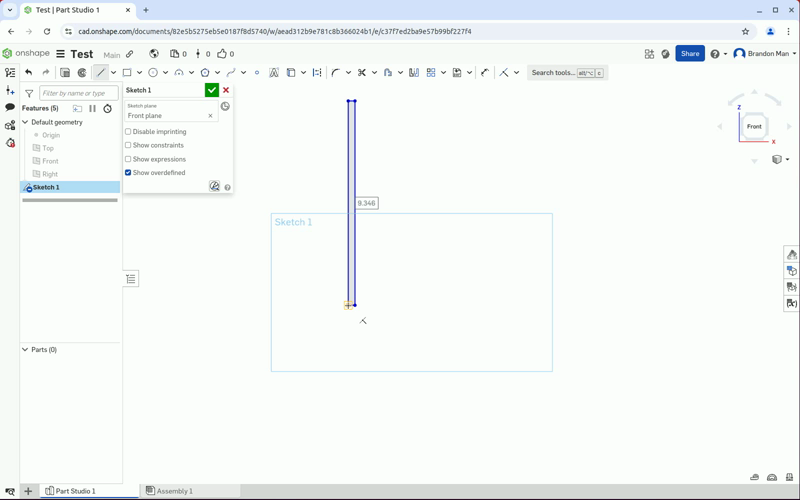
scroll(-6)
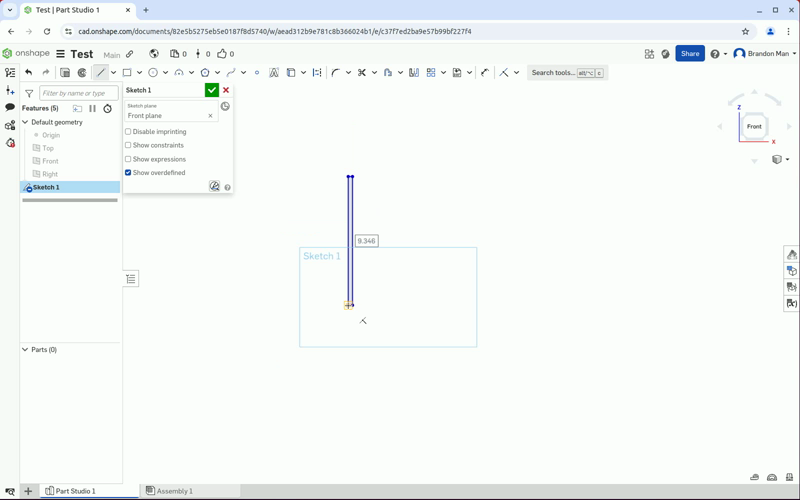
scroll(-6)
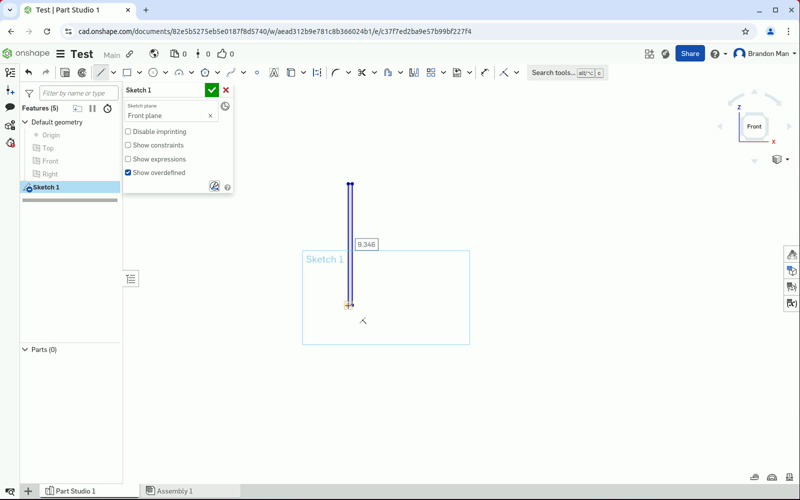
scroll(-6)
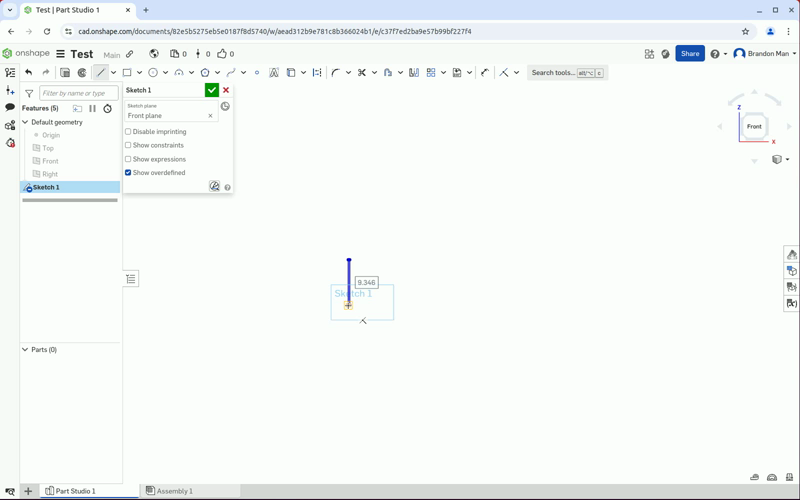
key(esc)
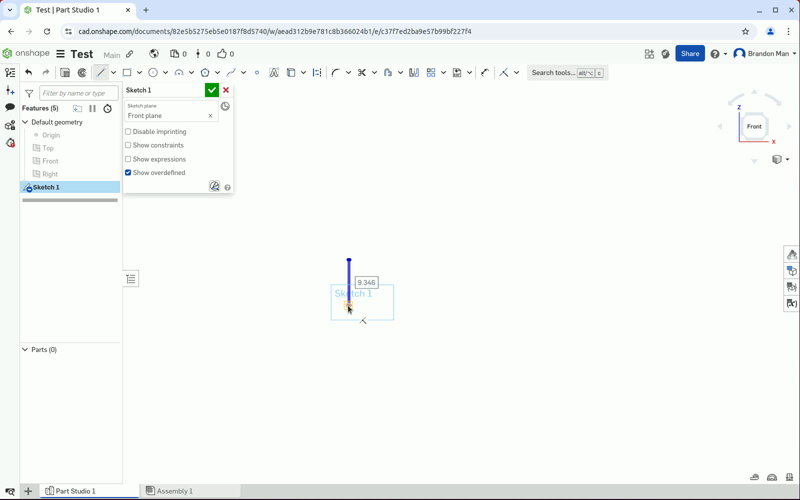
mouse_move(349, 297)
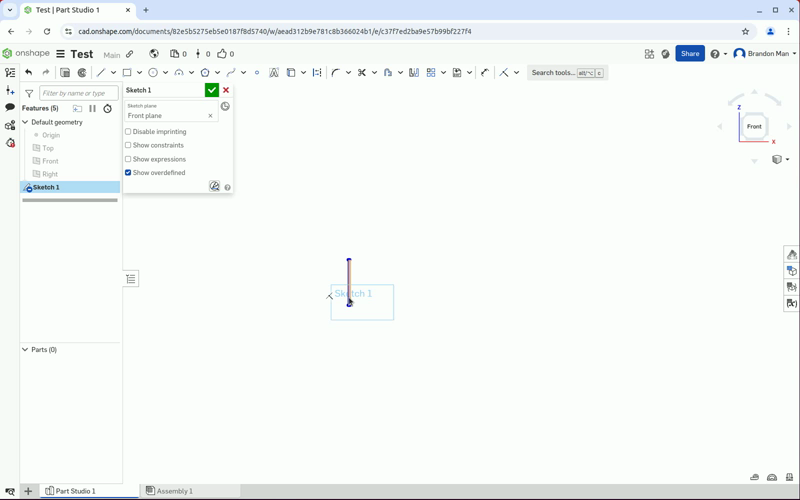
scroll(6)
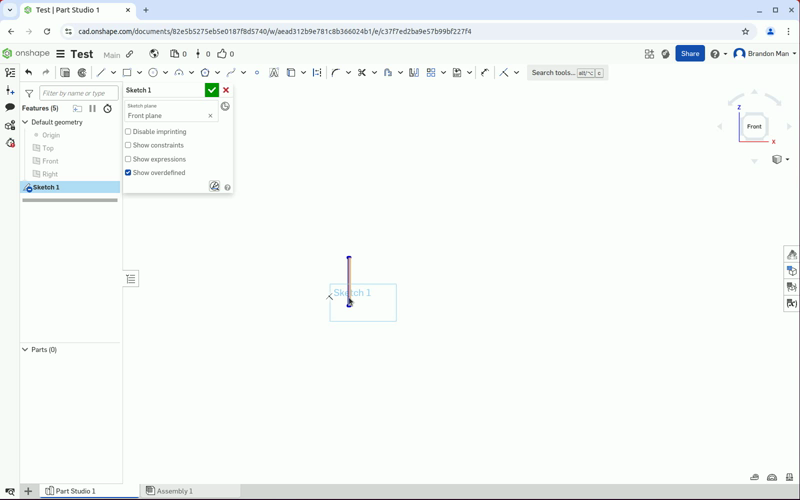
scroll(6)
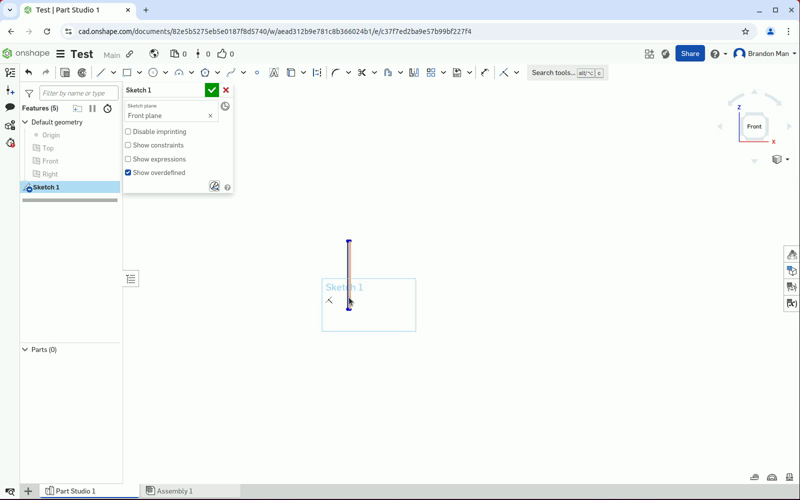
scroll(6)
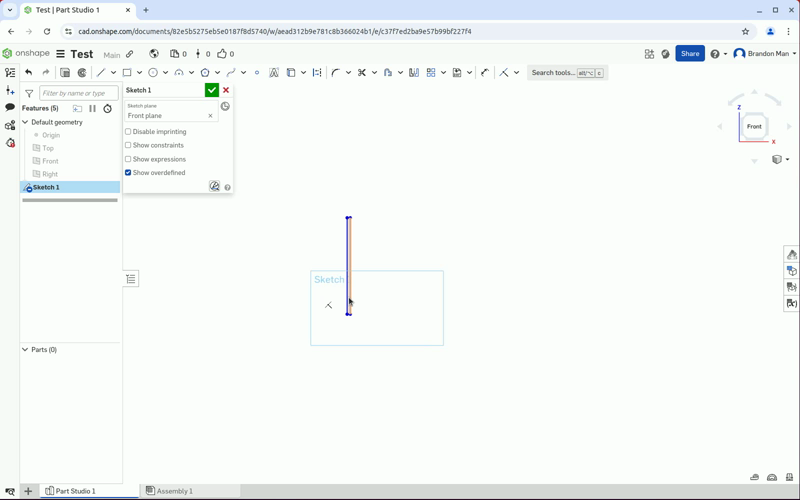
scroll(6)
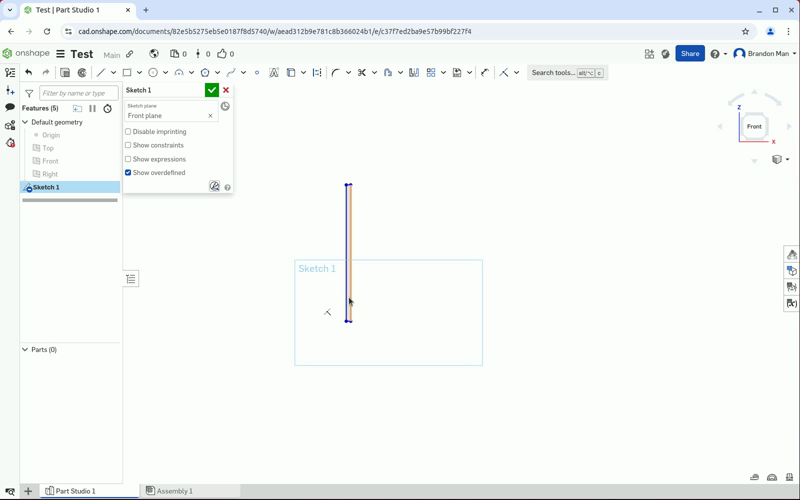
scroll(6)
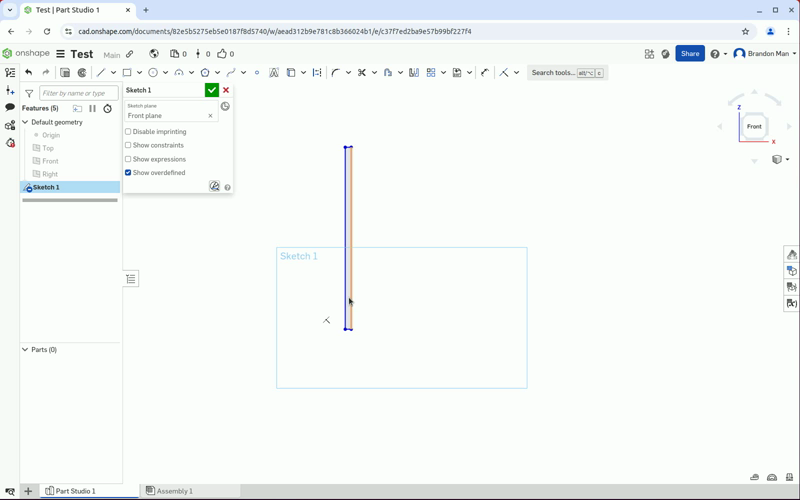
scroll(6)
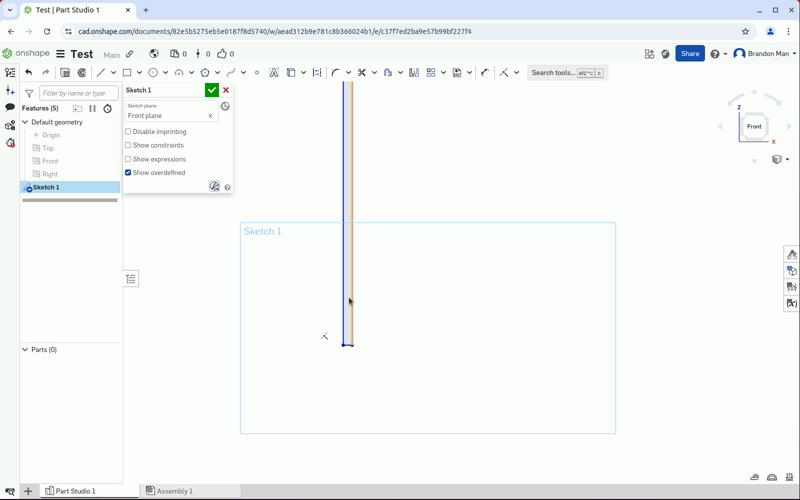
scroll(6)
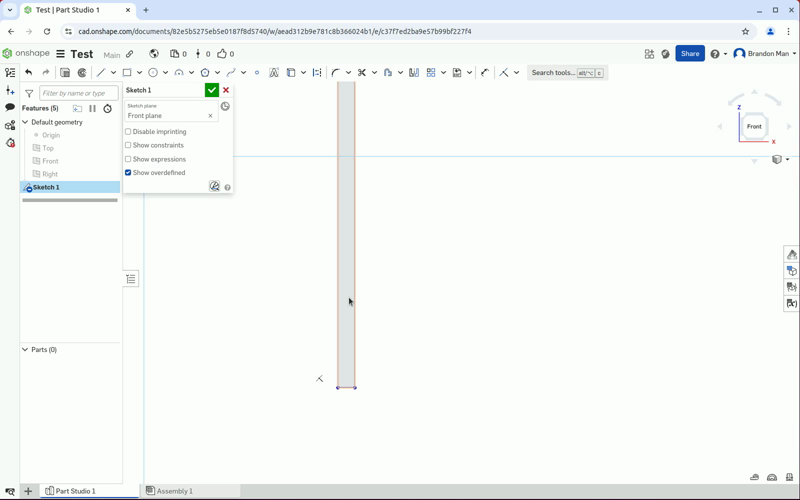
click(349, 297)
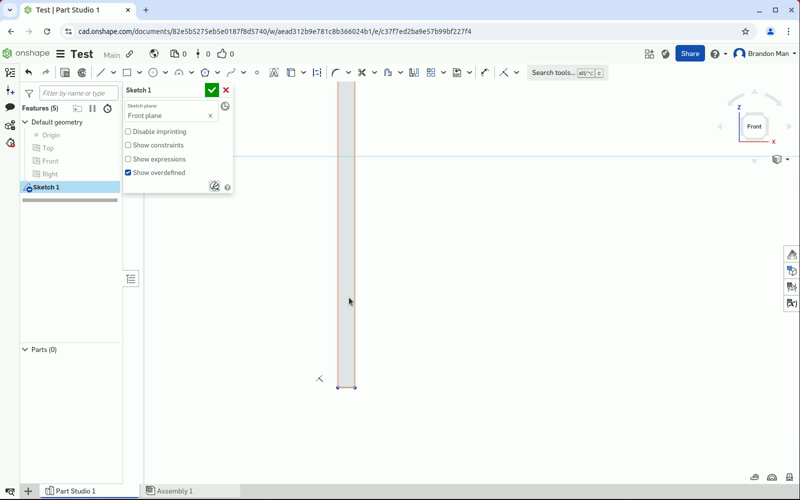
scroll(-6)
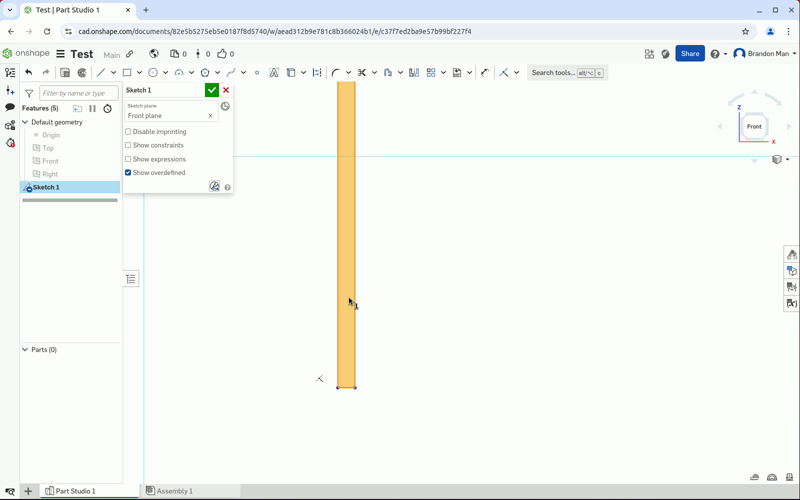
scroll(-6)
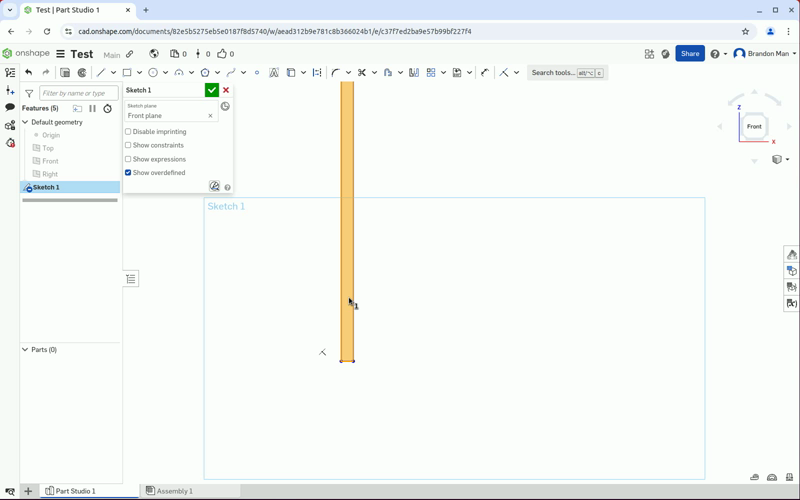
scroll(-6)
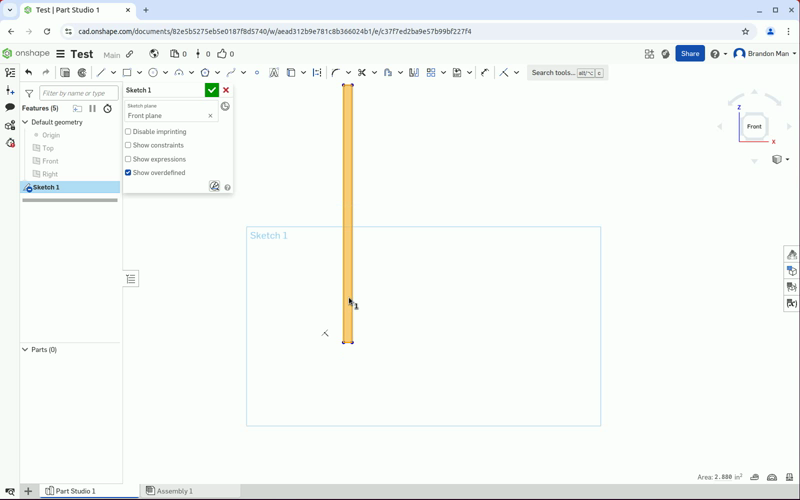
scroll(-6)
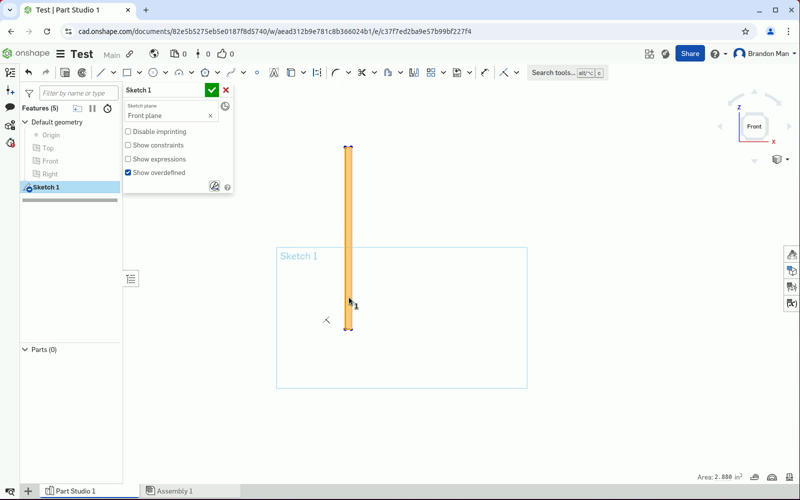
scroll(-6)
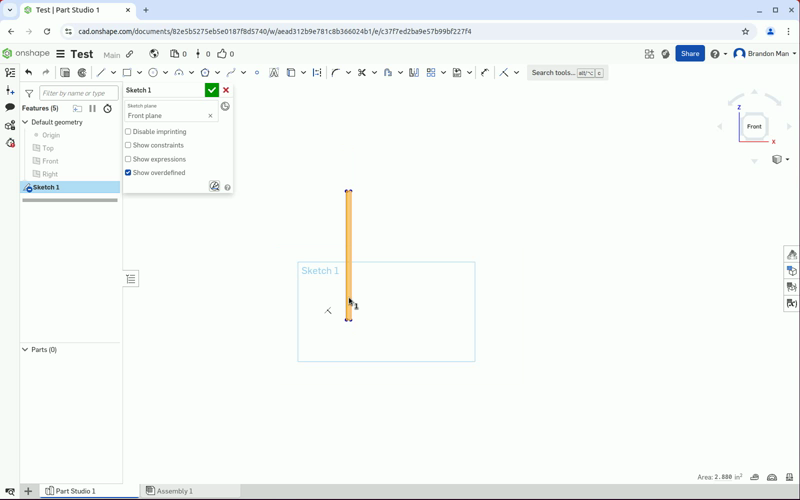
scroll(-6)
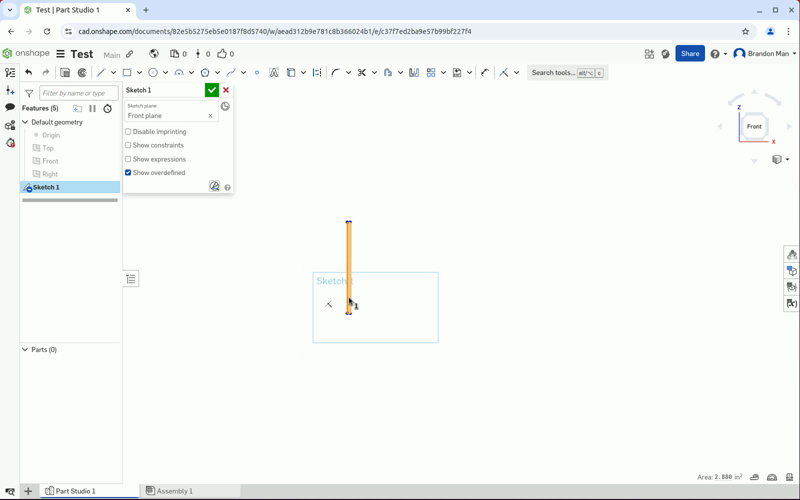
scroll(-6)
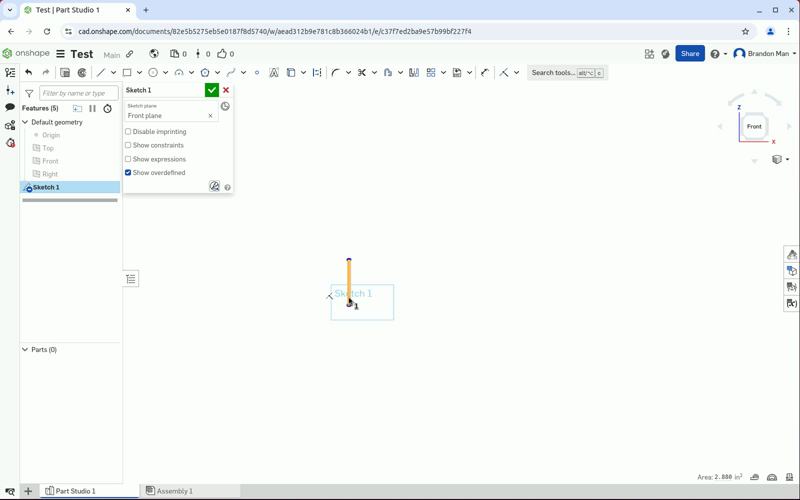
mouse_move(73, 352)
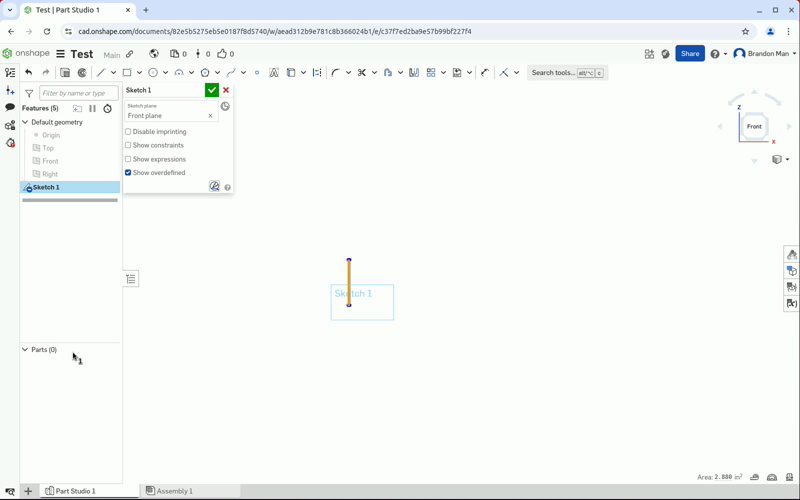
key(shift+y)
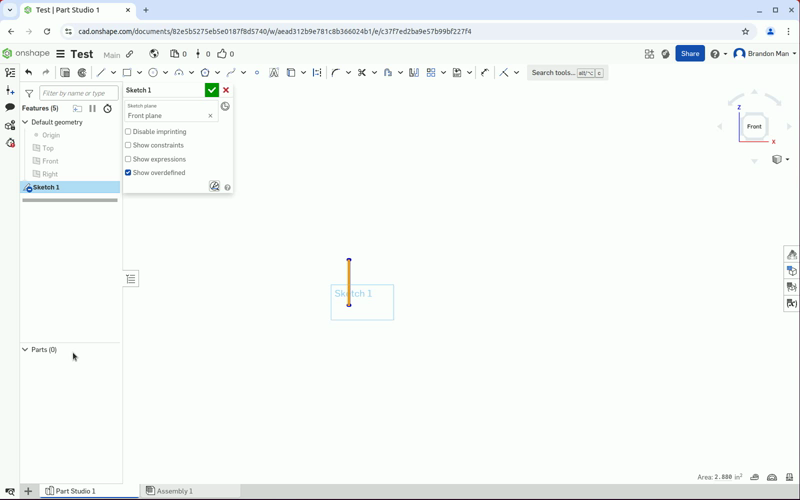
key(shift+e)
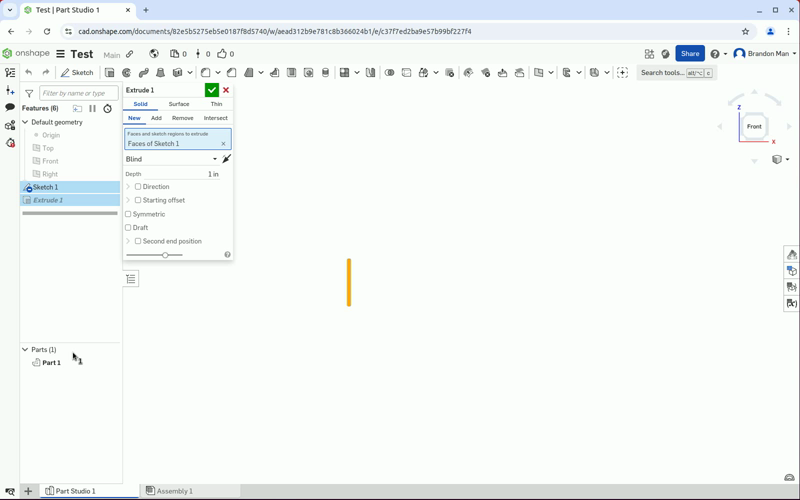
mouse_move(143, 106)
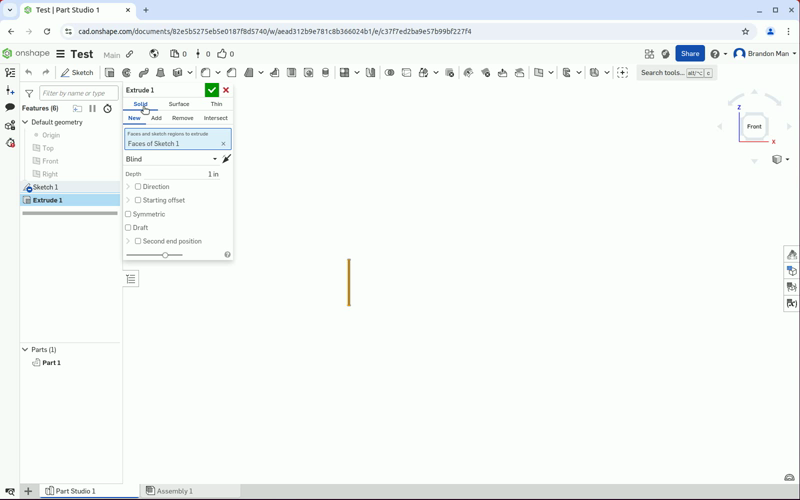
click(143, 106)
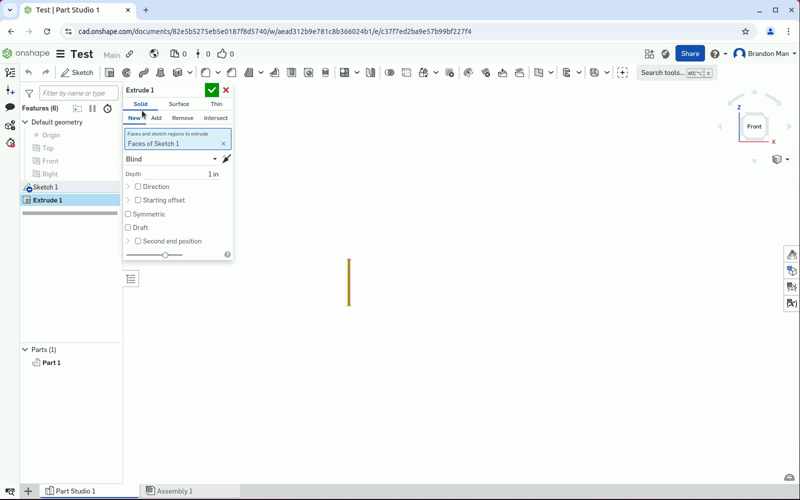
mouse_move(137, 120)
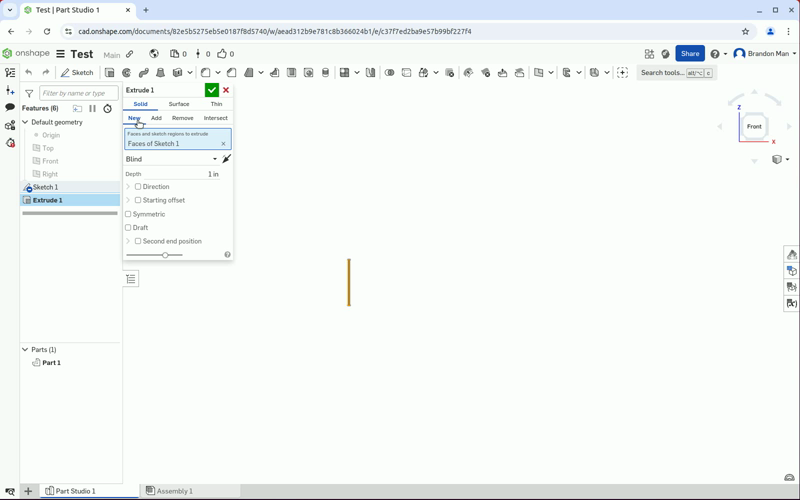
click(137, 120)
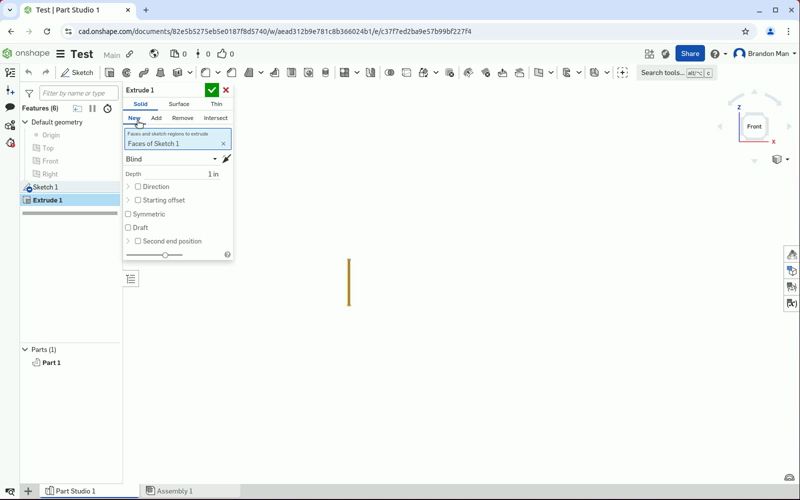
key(tab, 4)
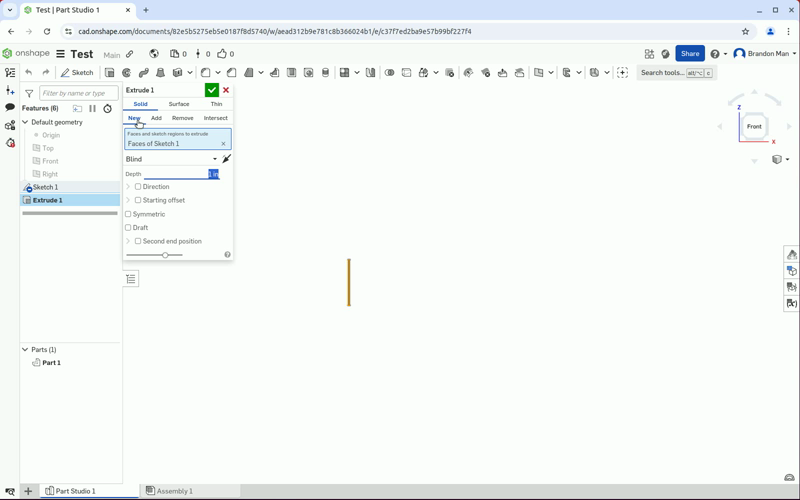
text(0.963)
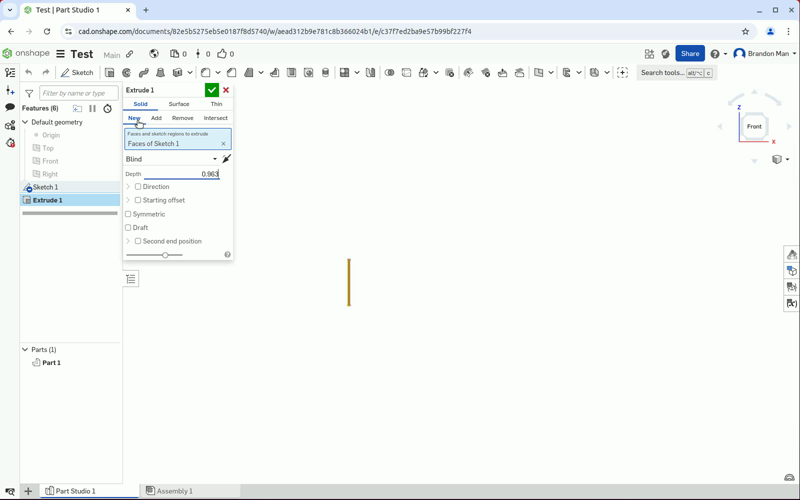
key(tab, 3)
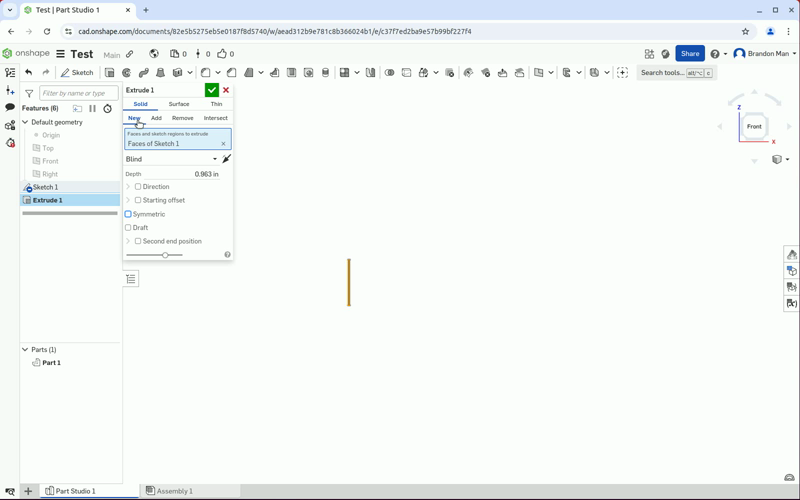
key(tab, 2)
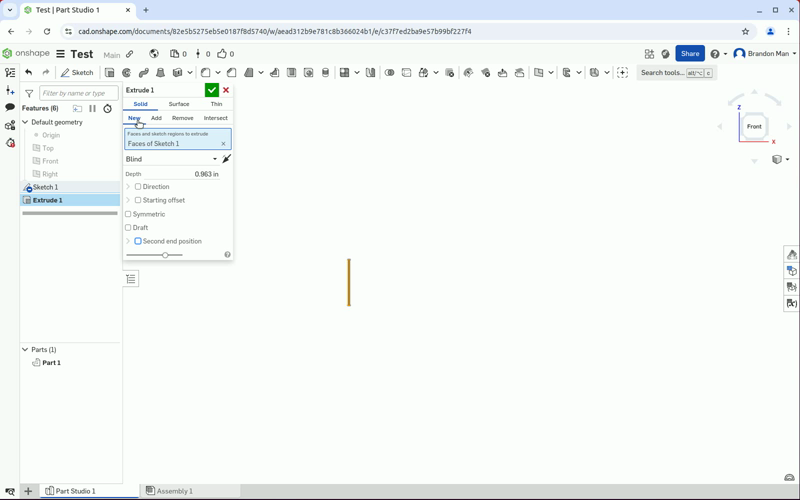
key(space)
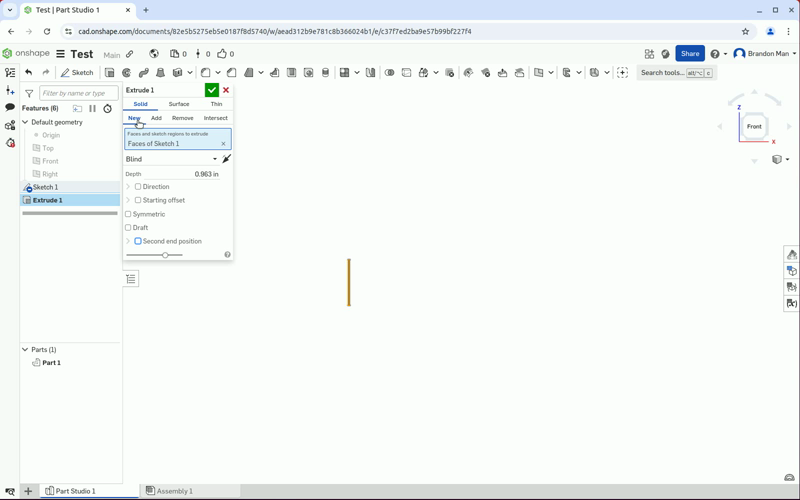
key(tab, 3)
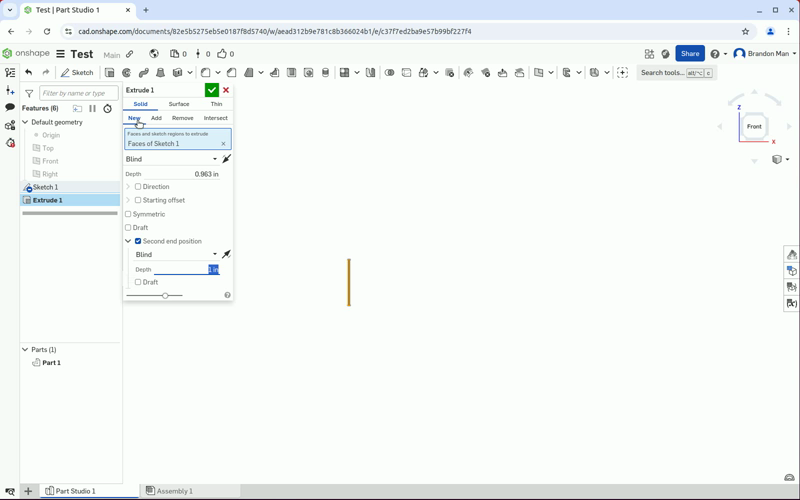
text(0.963)
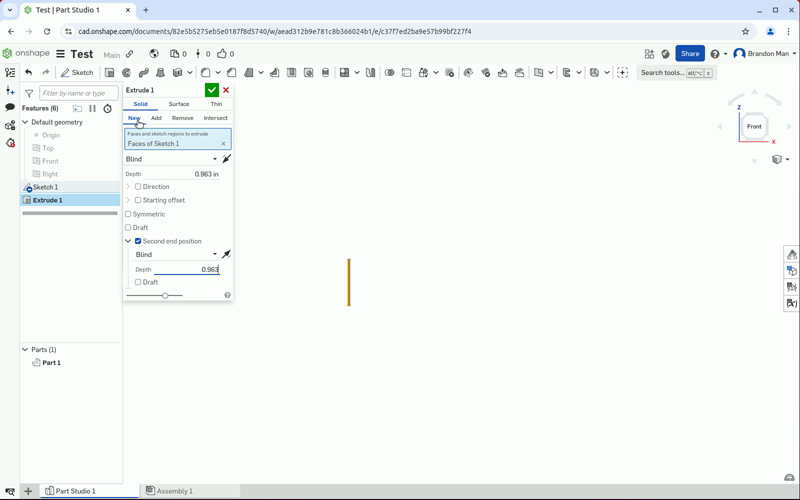
key(enter)
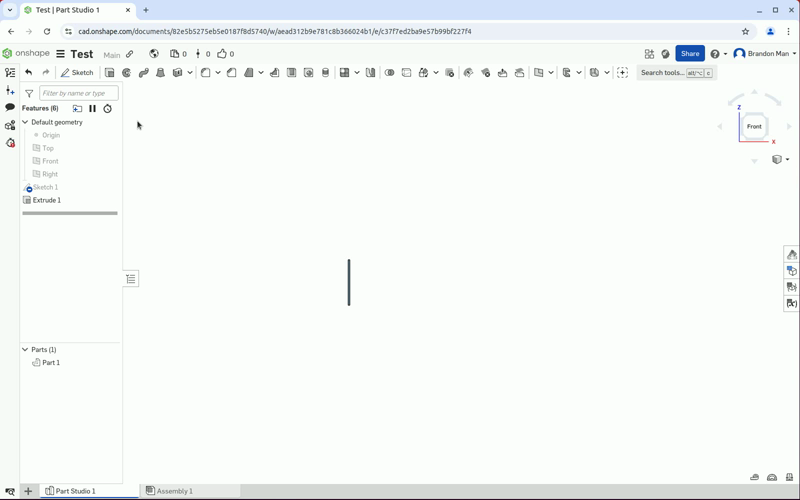
key(shift+h)
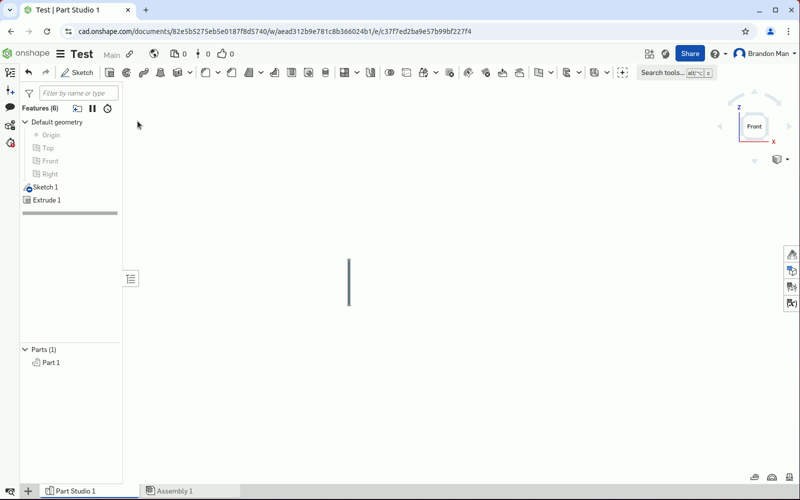
key(shift+h)
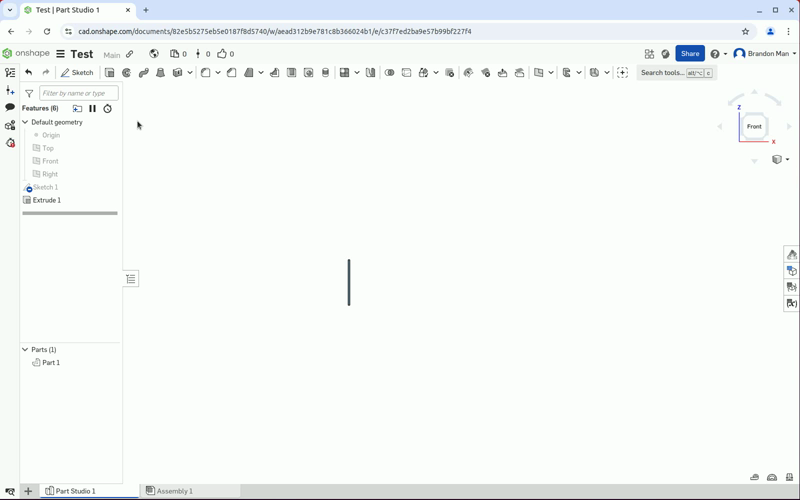
mouse_move(73, 189)
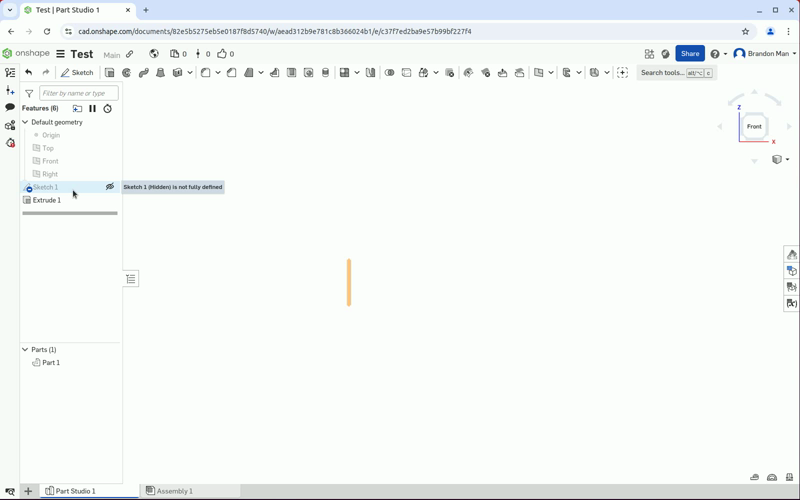
click(73, 189)
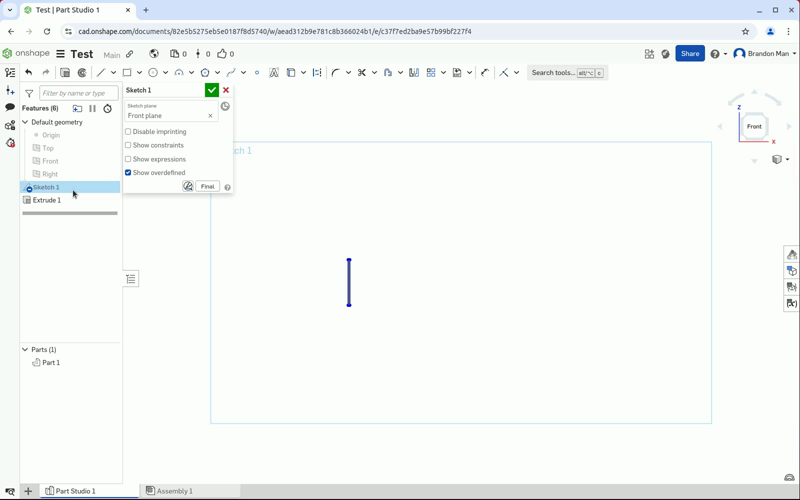
mouse_move(229, 92)
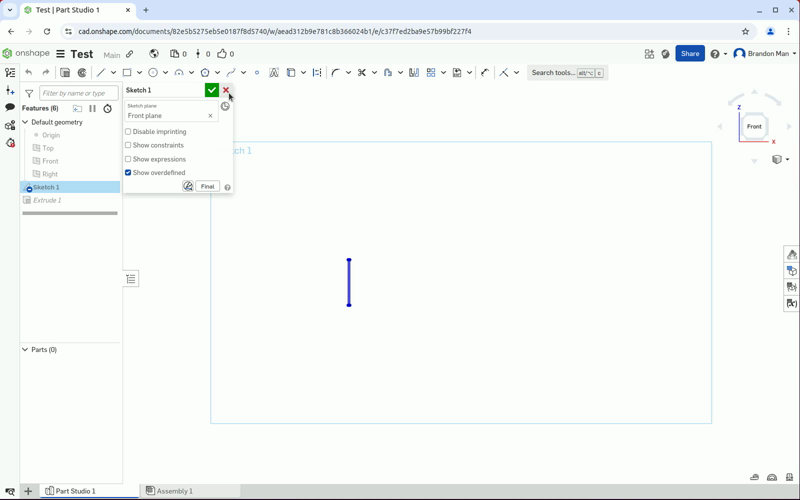
click(229, 92)
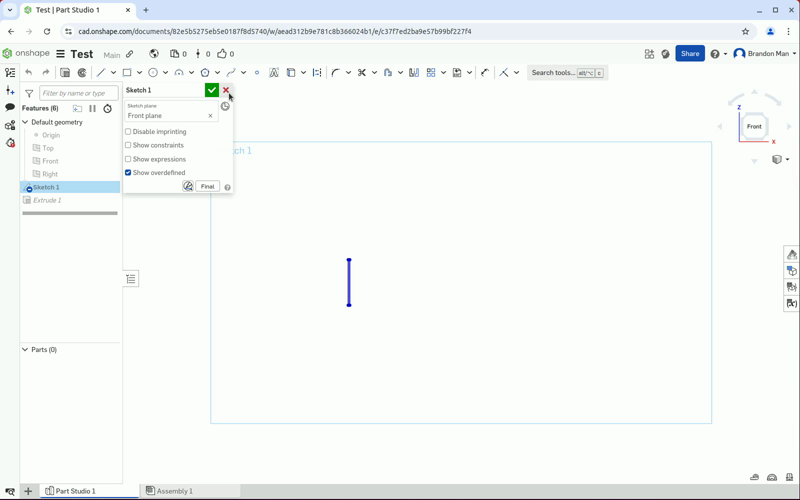
key(shift+s)
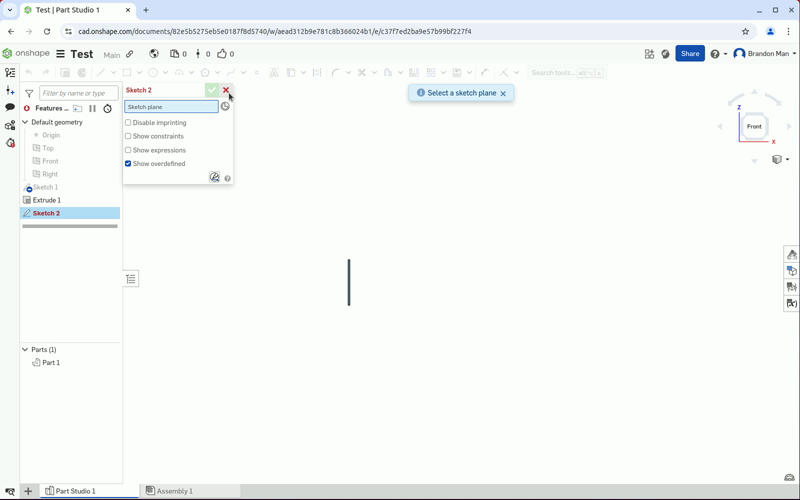
mouse_move(73, 163)
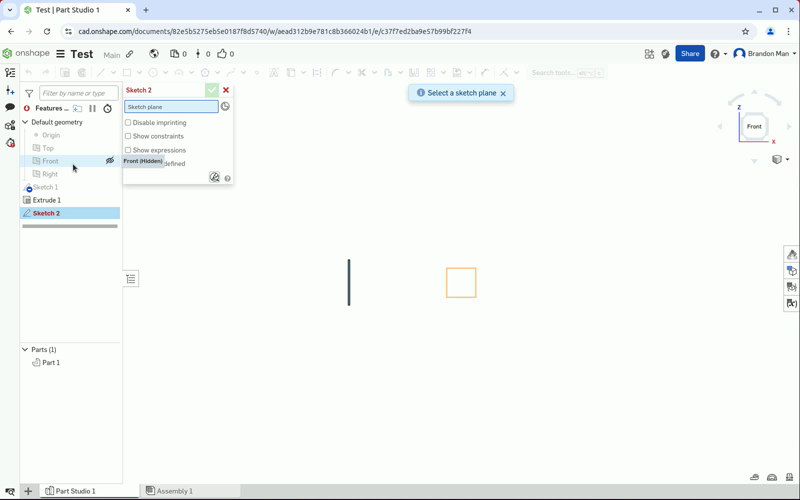
click(73, 163)
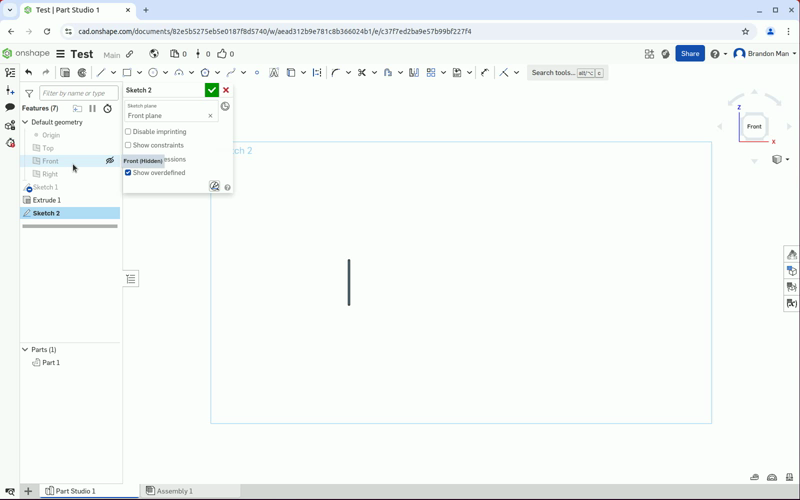
mouse_move(73, 352)
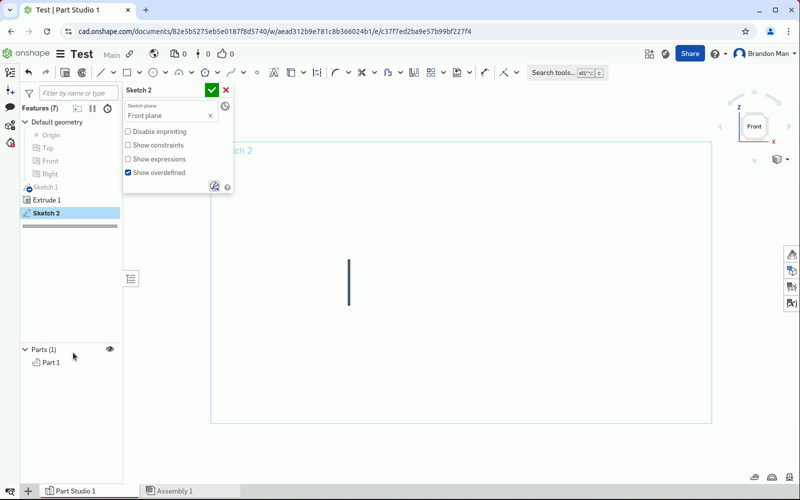
key(y)
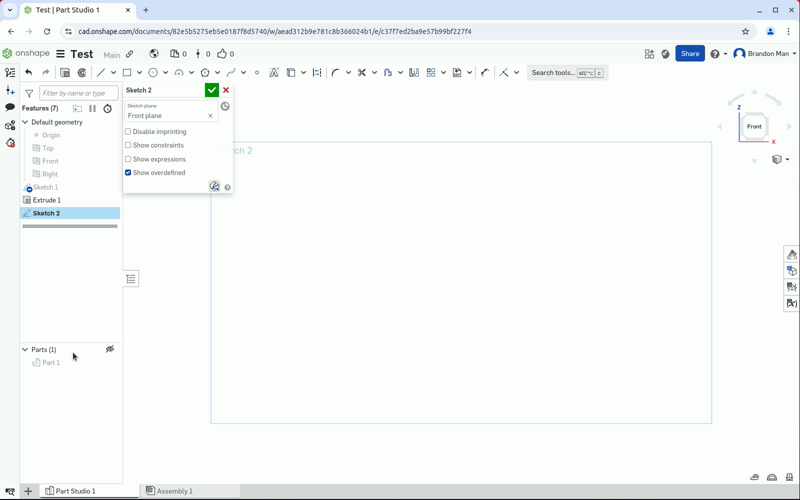
key(l)
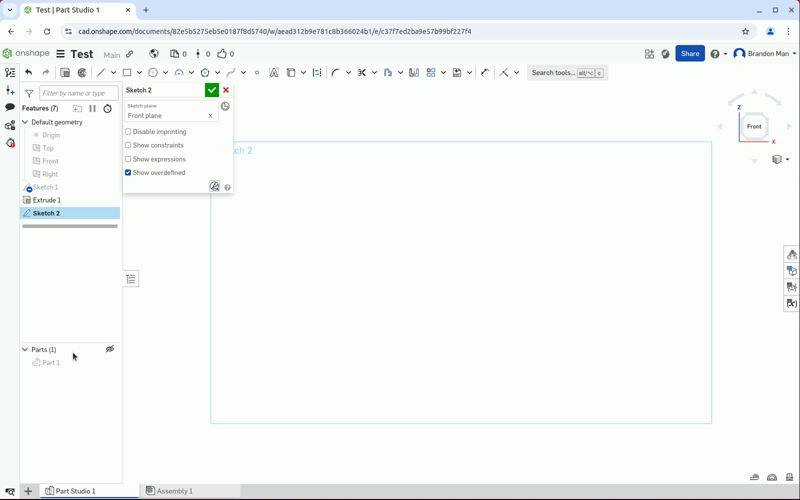
key_down(shift)
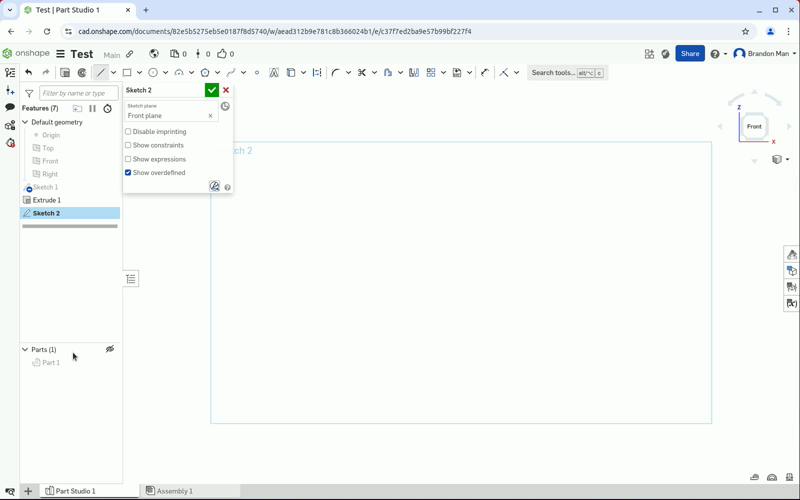
mouse_move(572, 305)
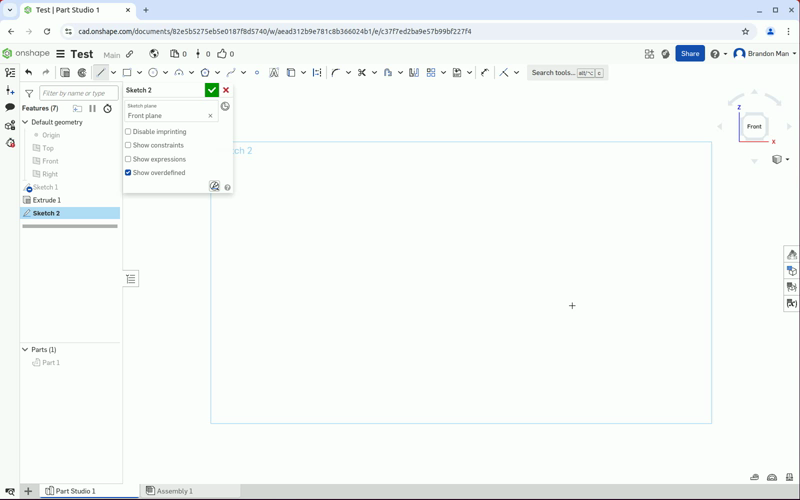
click(572, 305)
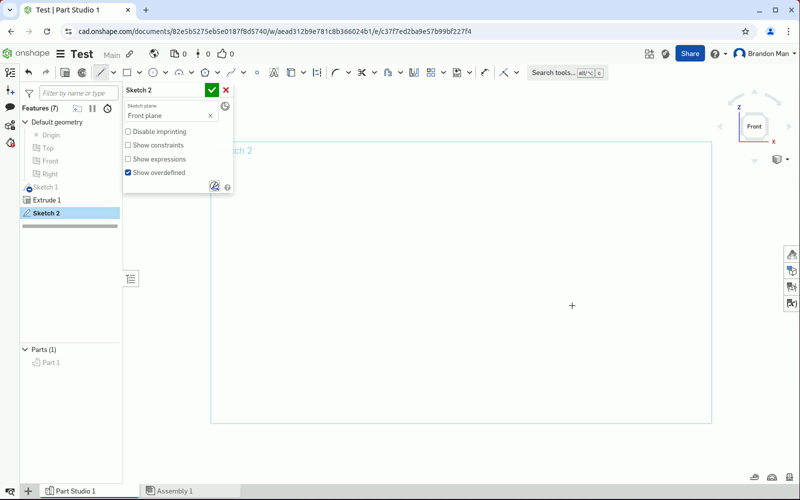
key_up(shift)
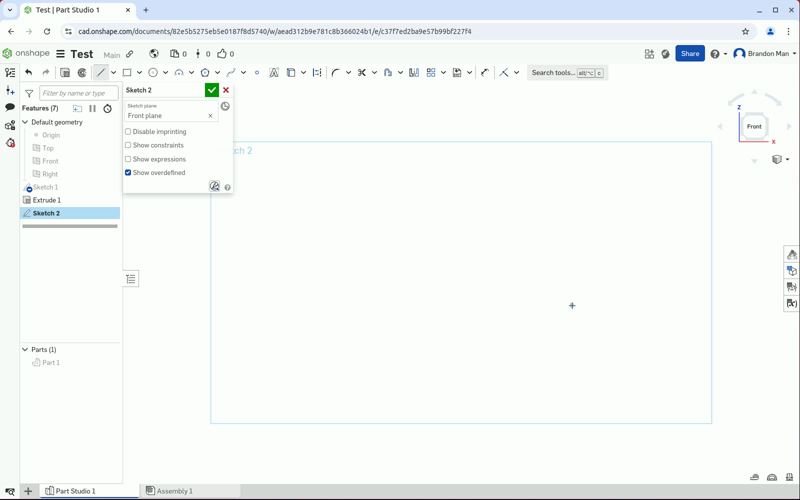
key_down(shift)
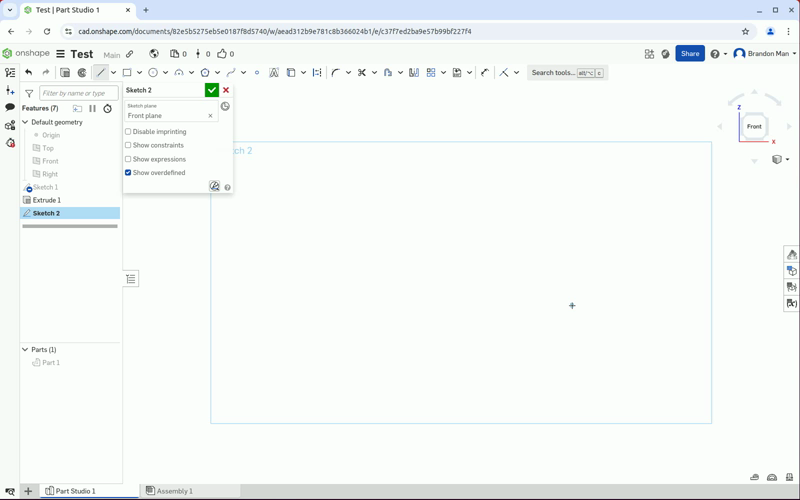
mouse_move(589, 305)
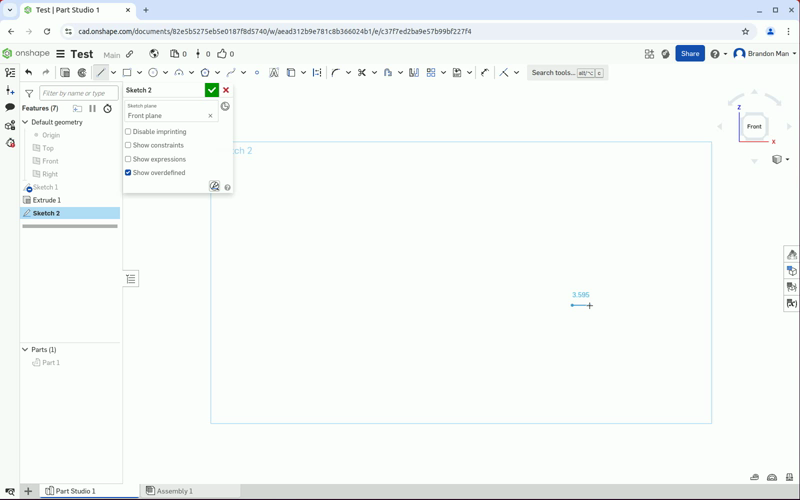
mouse_move(573, 305)
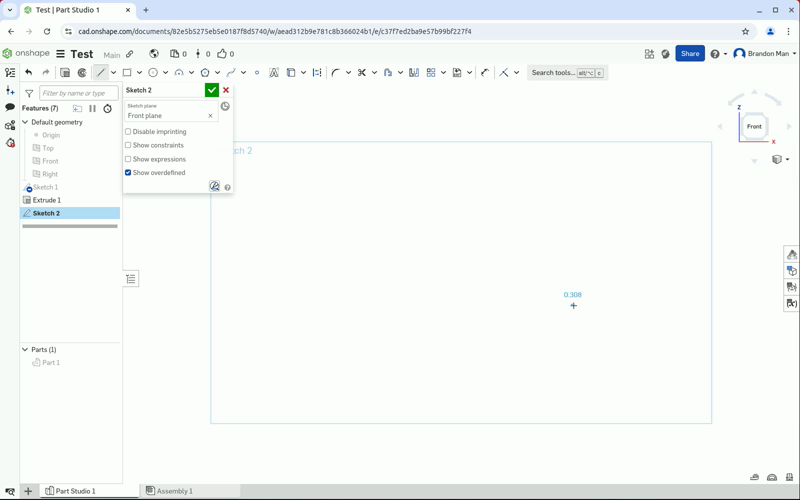
scroll(6)
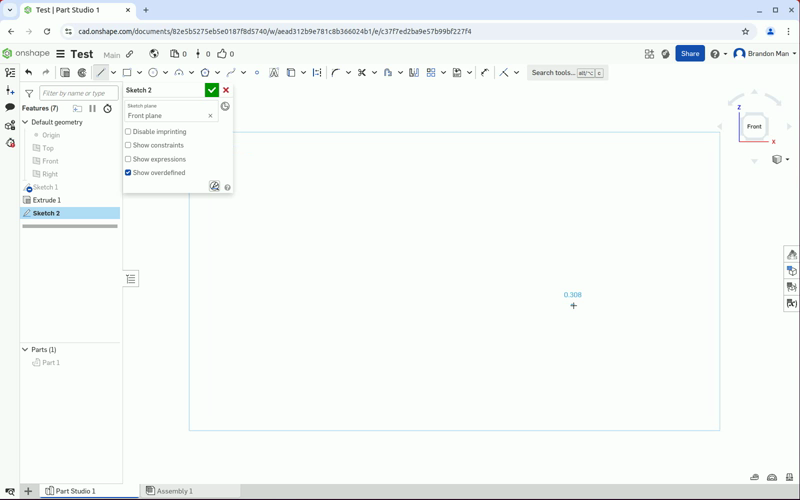
scroll(6)
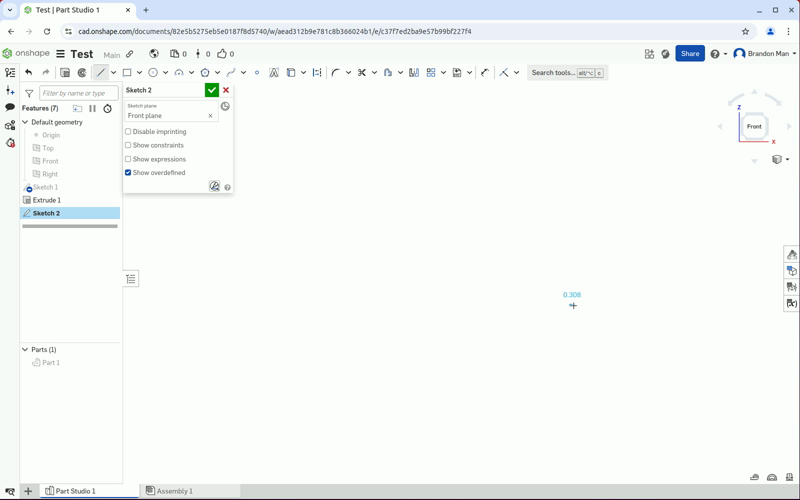
scroll(6)
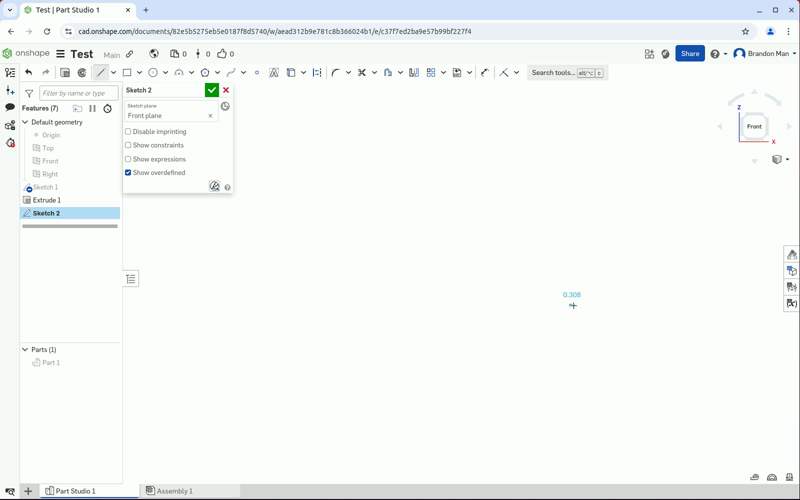
scroll(6)
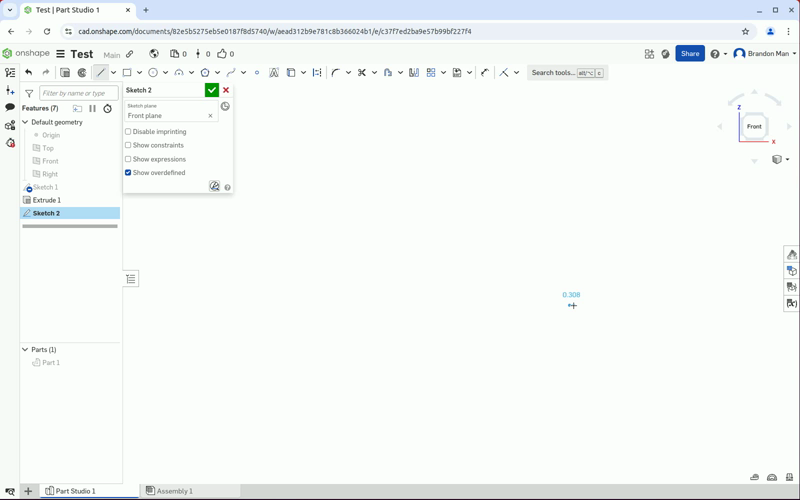
scroll(6)
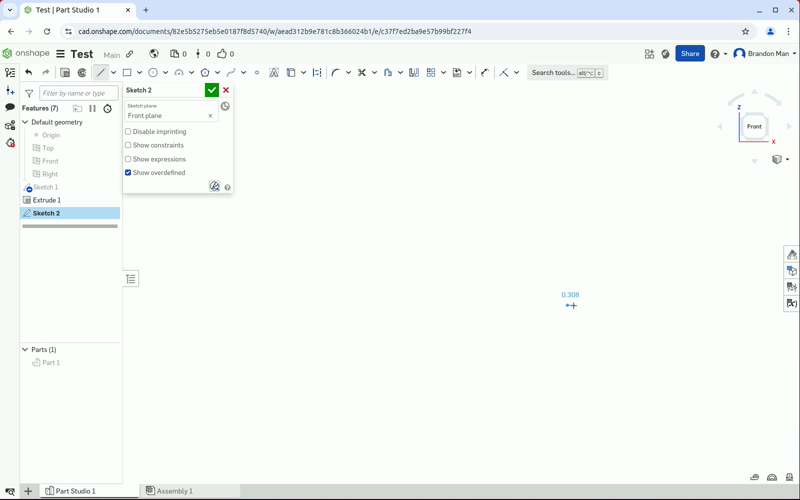
scroll(6)
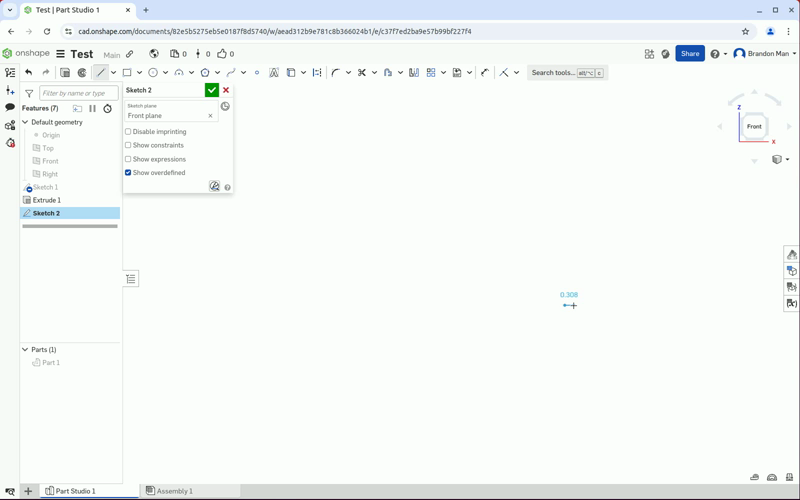
scroll(6)
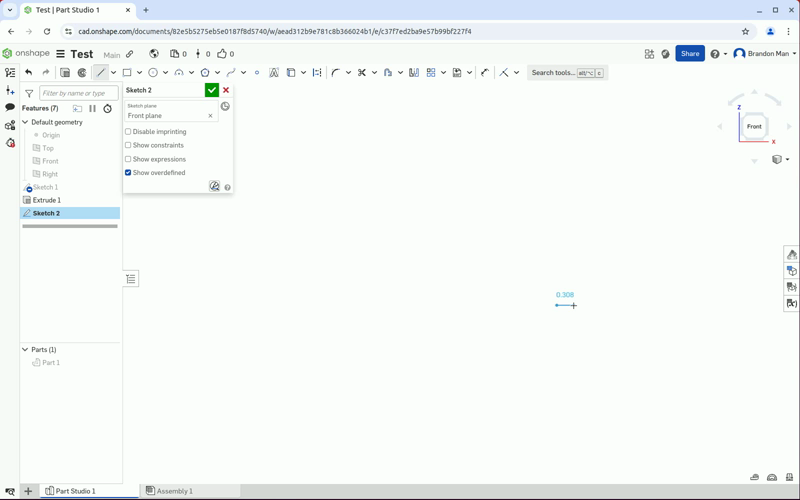
click(573, 305)
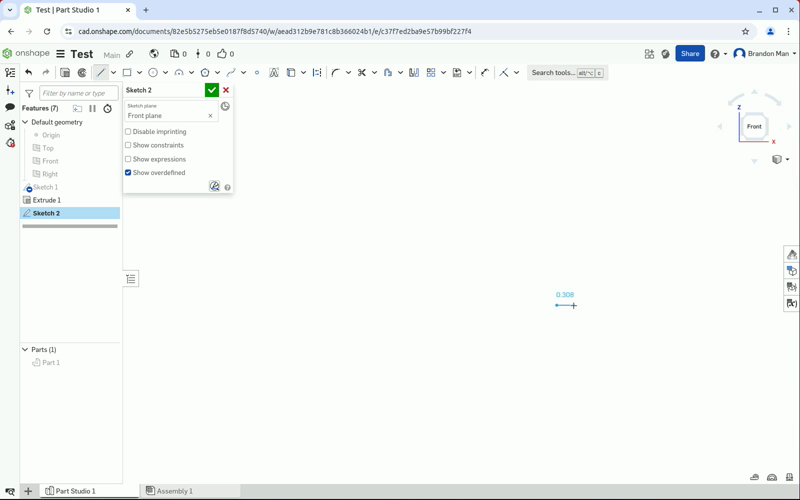
scroll(-6)
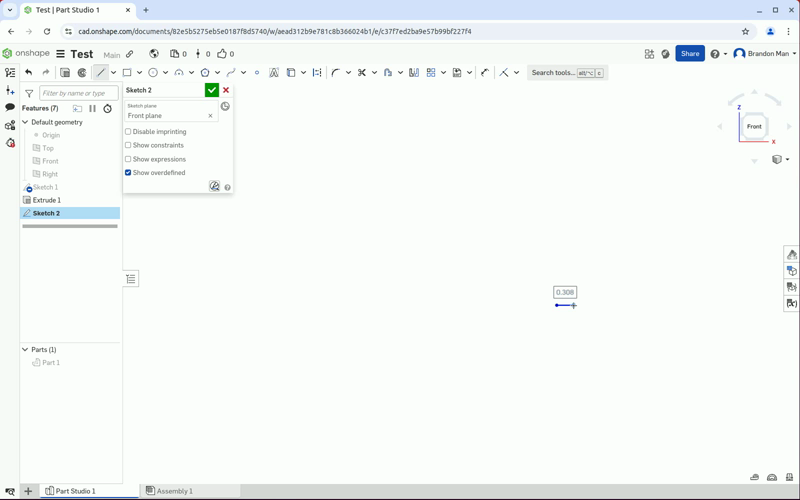
scroll(-6)
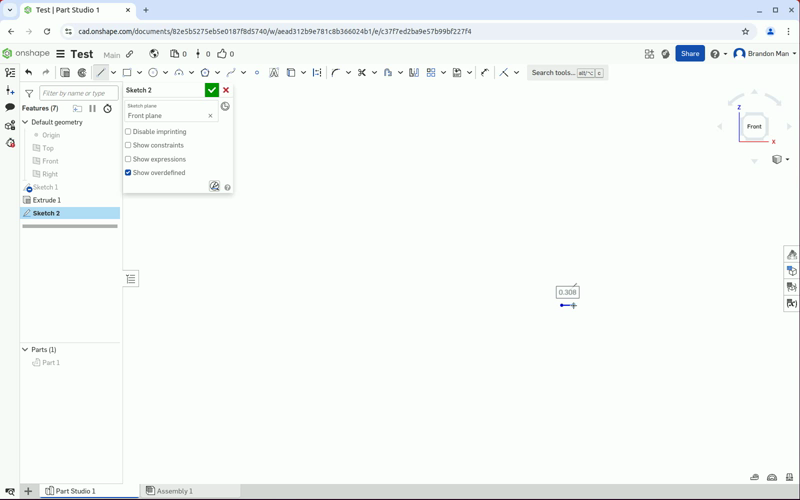
scroll(-6)
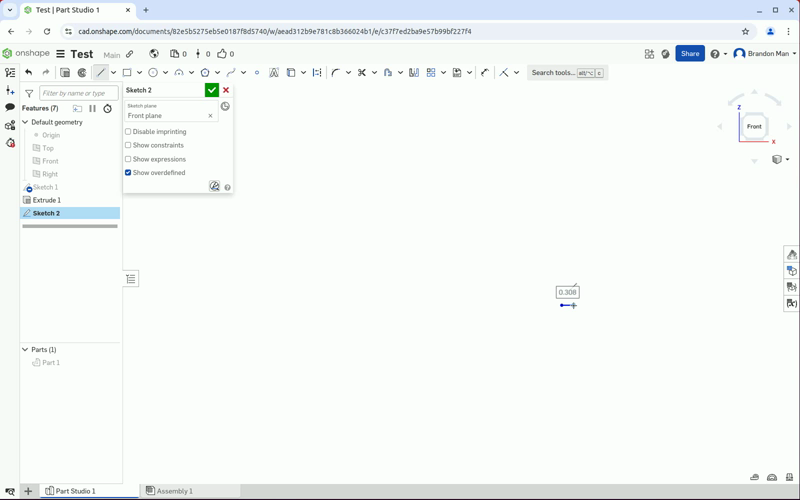
scroll(-6)
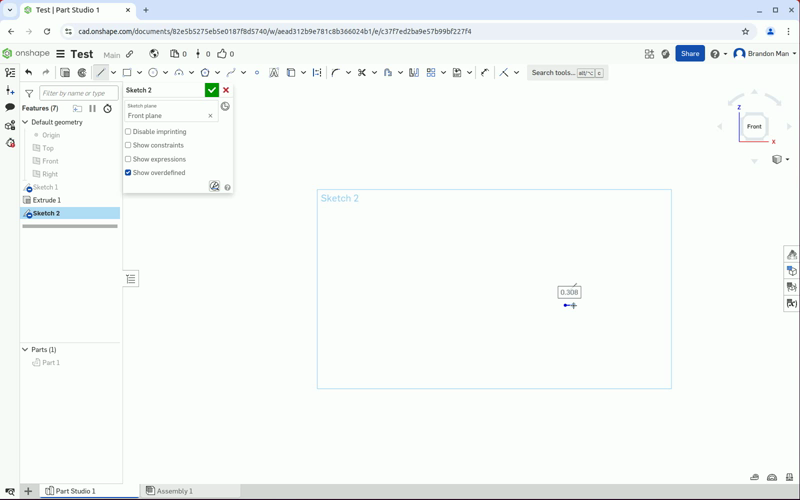
scroll(-6)
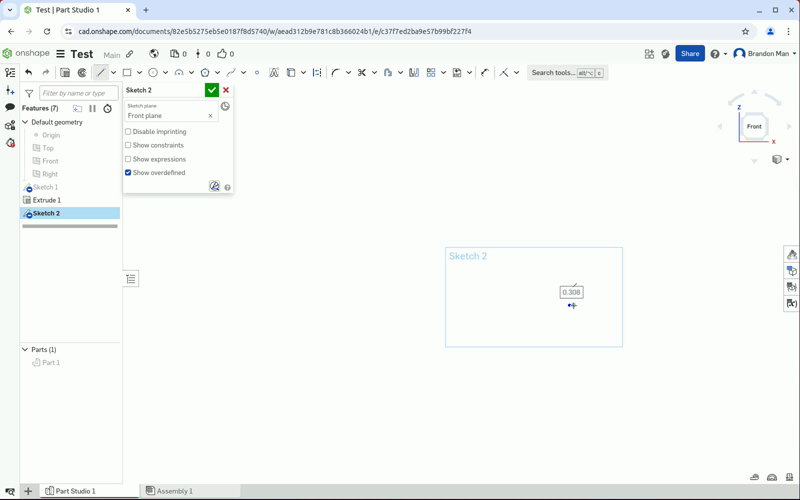
scroll(-6)
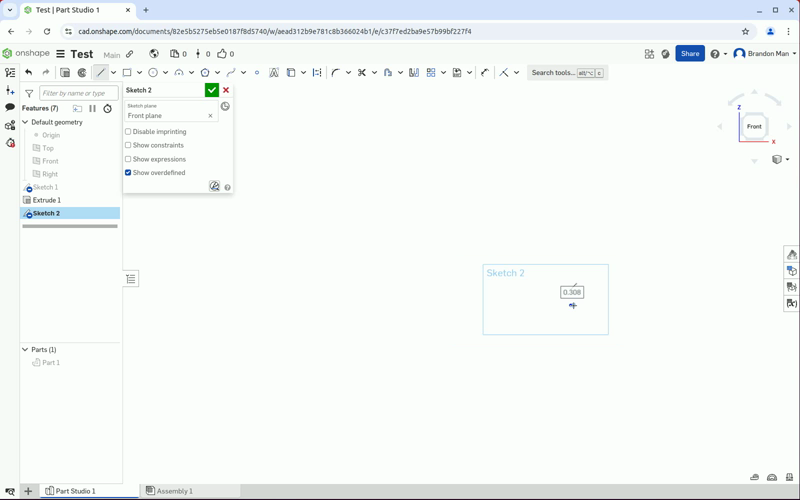
scroll(-6)
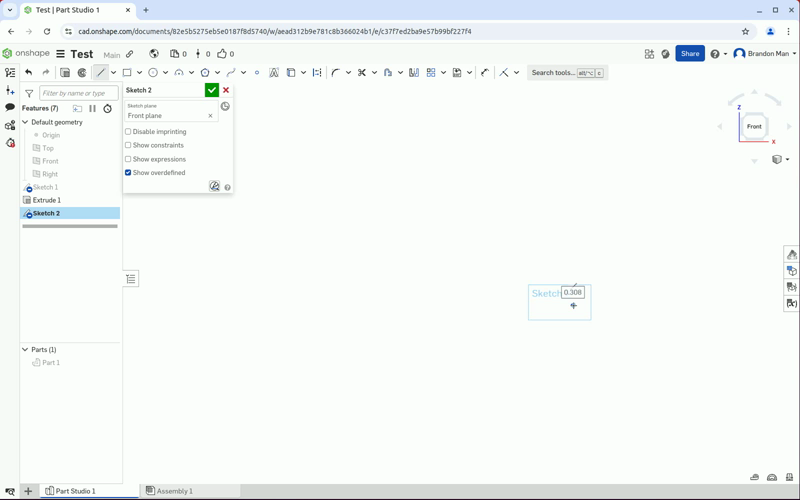
key_up(shift)
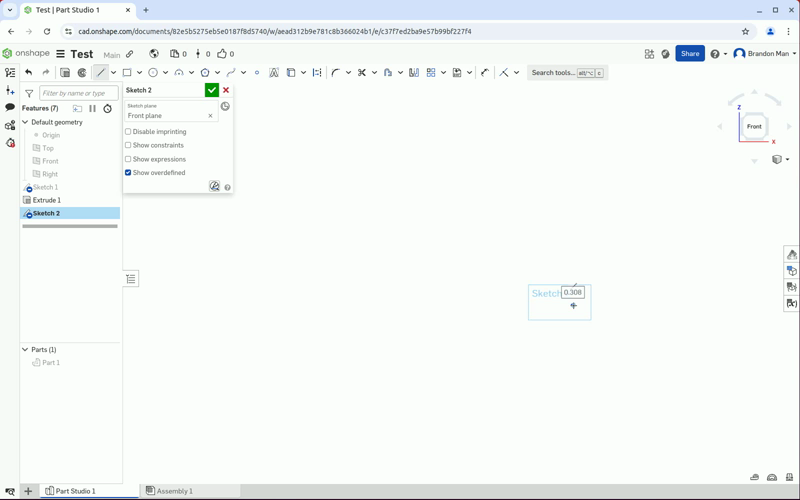
key_down(shift)
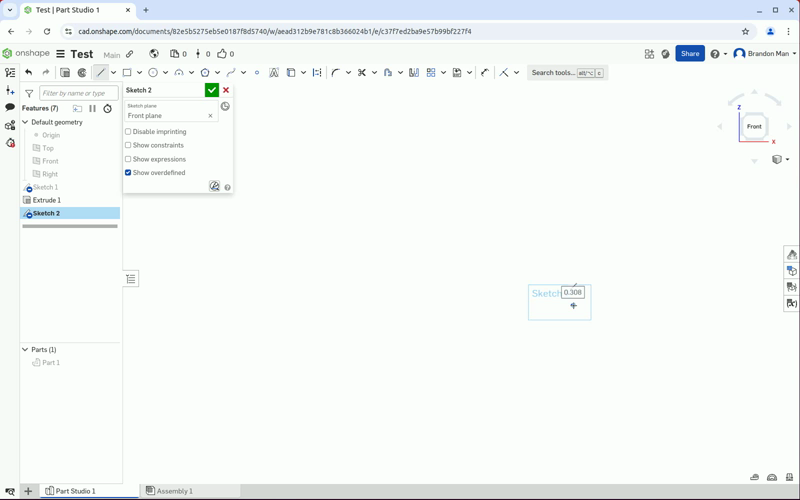
mouse_move(589, 305)
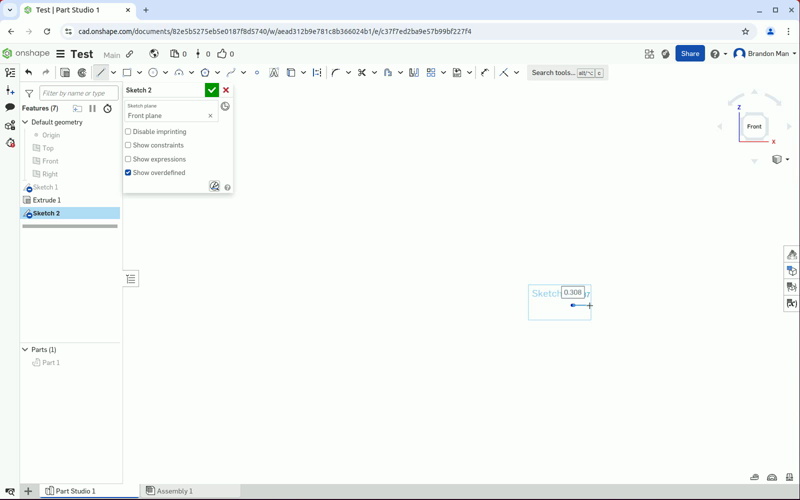
mouse_move(573, 259)
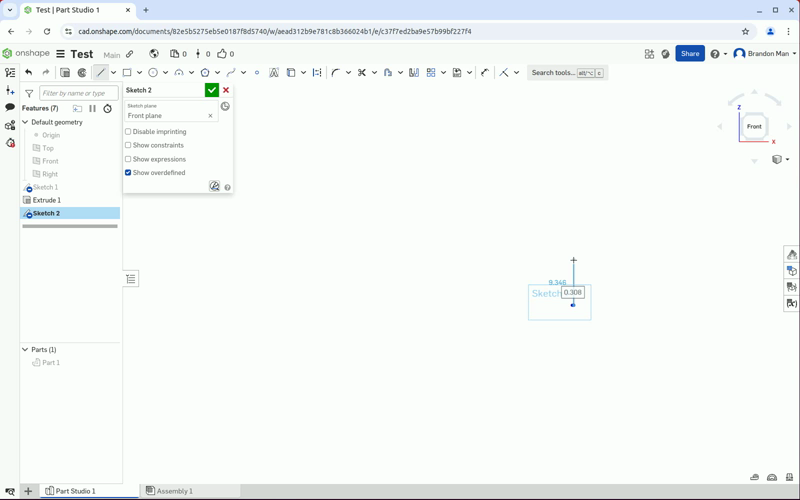
click(573, 259)
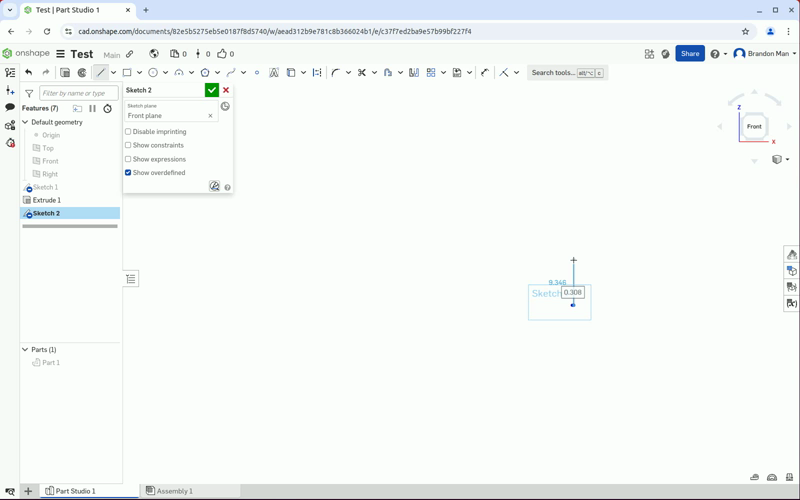
key_up(shift)
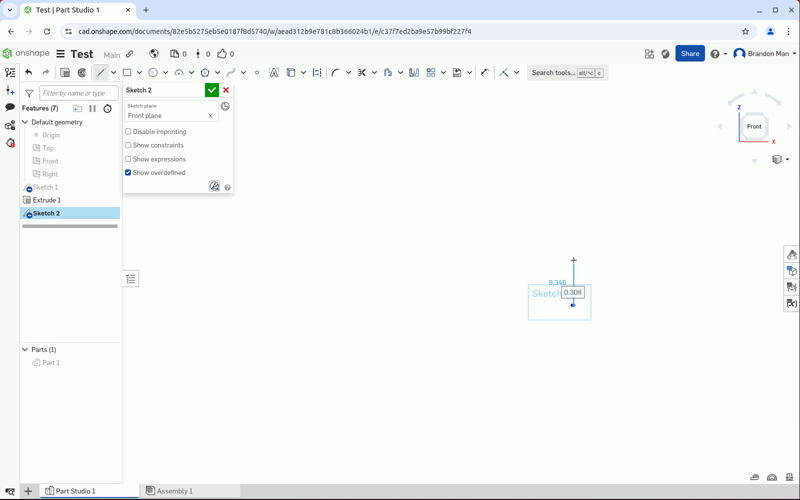
key_down(shift)
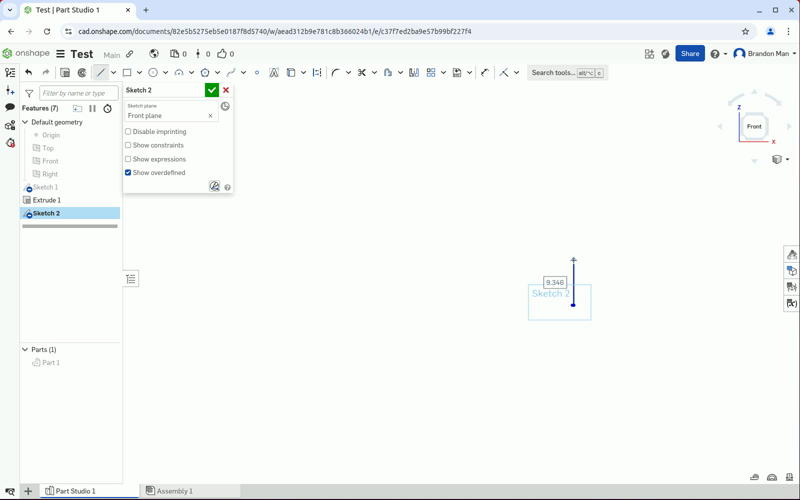
mouse_move(589, 259)
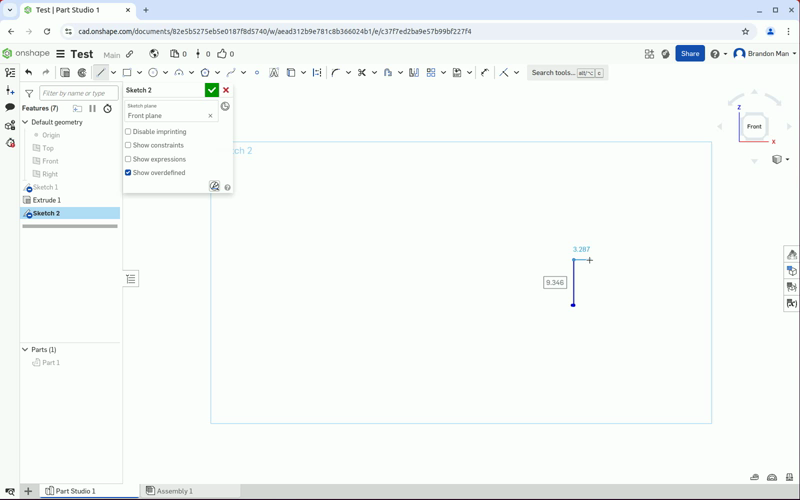
mouse_move(572, 259)
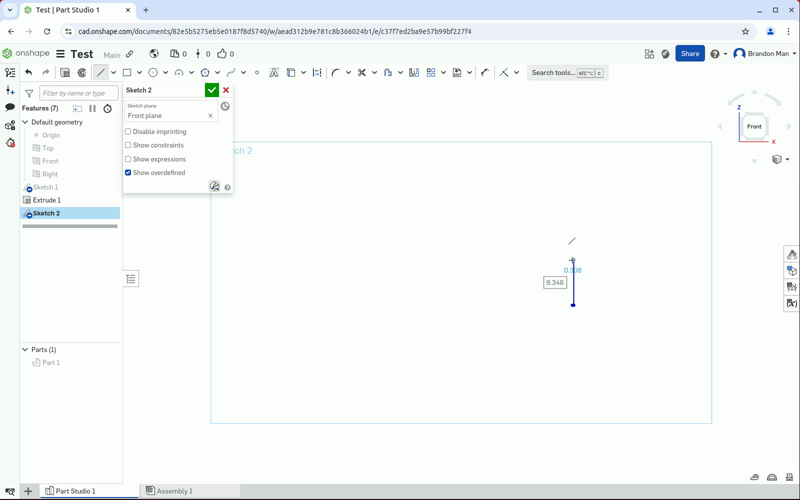
scroll(6)
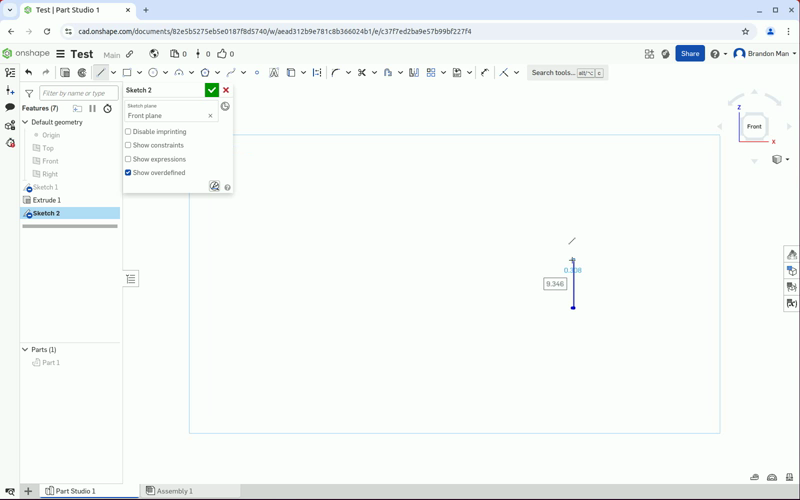
scroll(6)
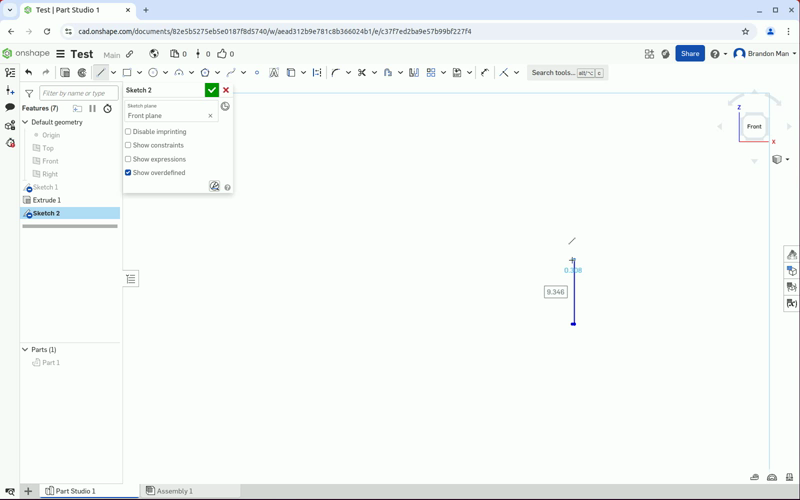
scroll(6)
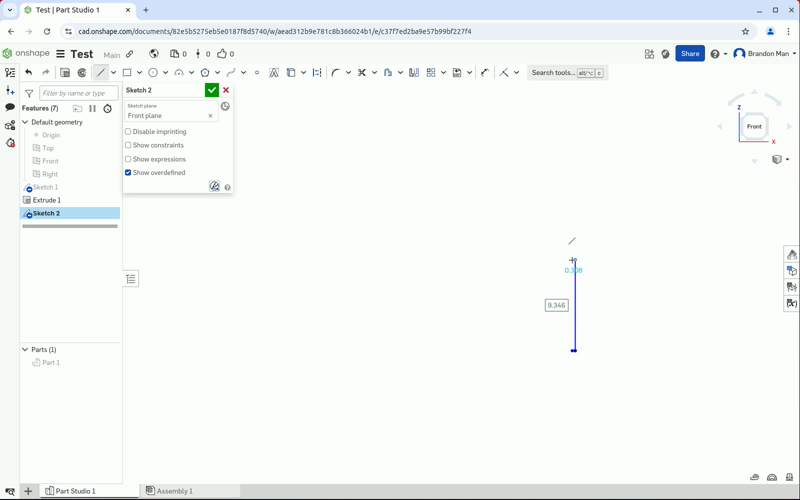
scroll(6)
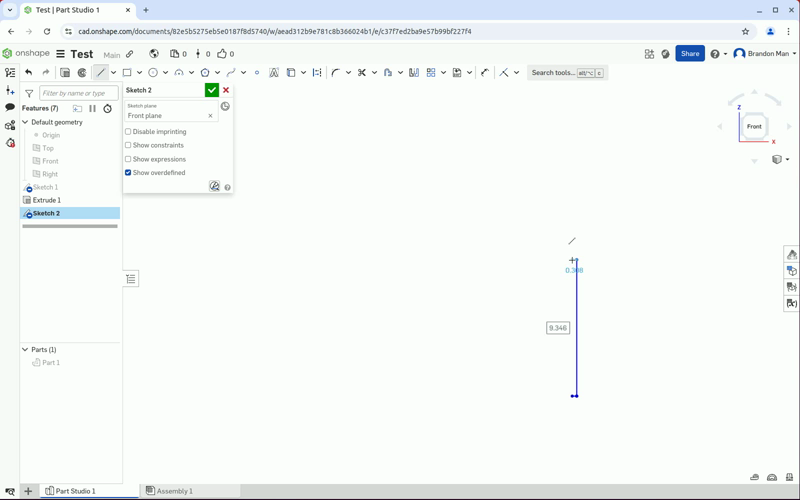
scroll(6)
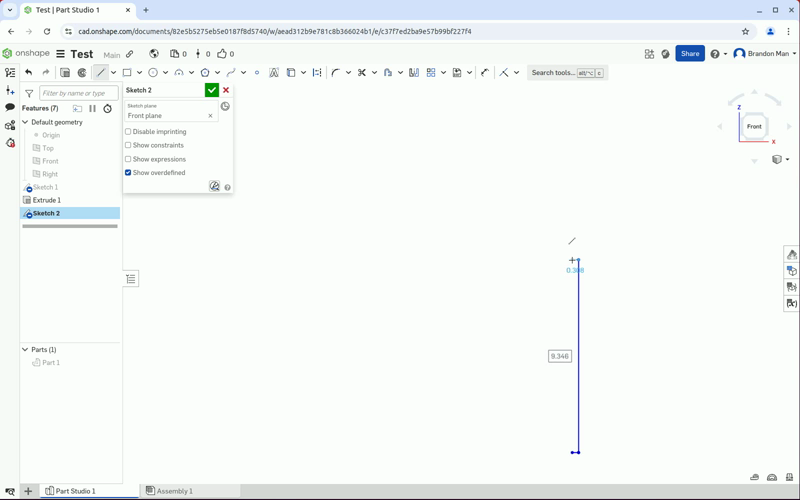
scroll(6)
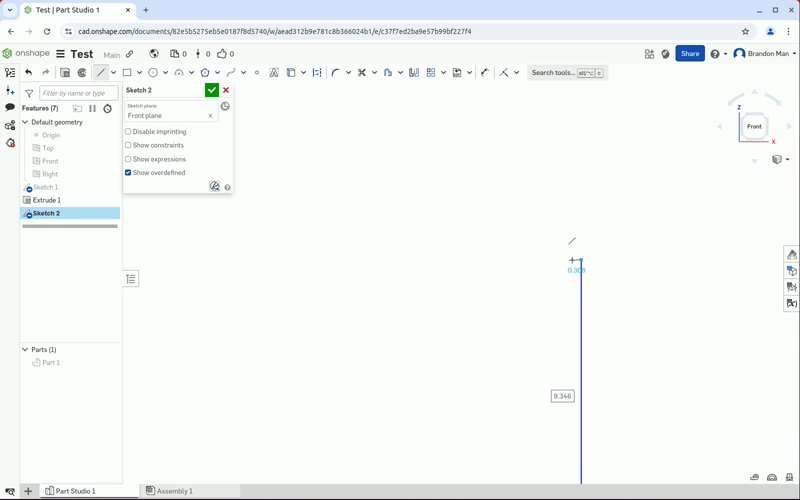
scroll(6)
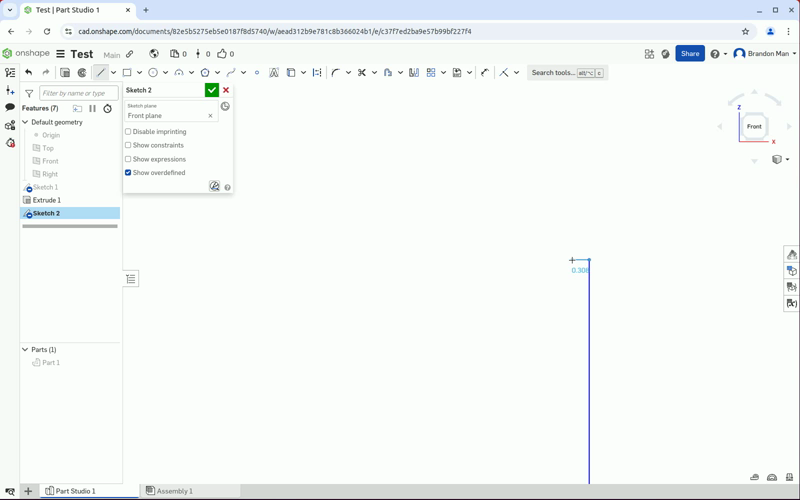
click(572, 259)
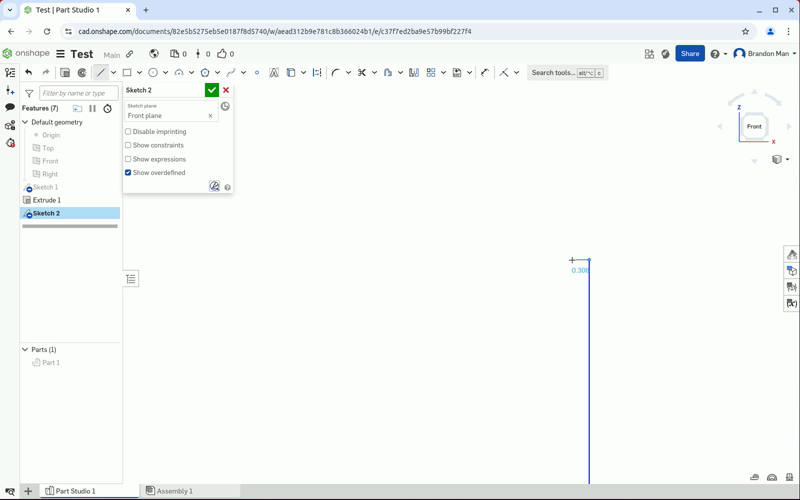
scroll(-6)
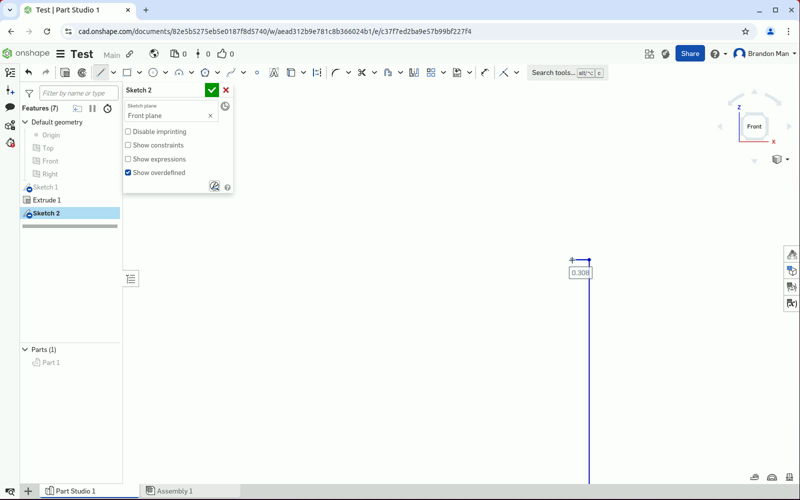
scroll(-6)
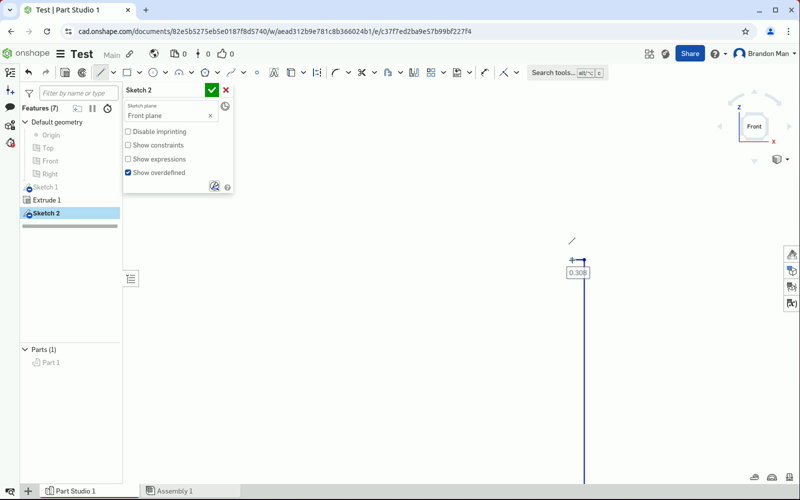
scroll(-6)
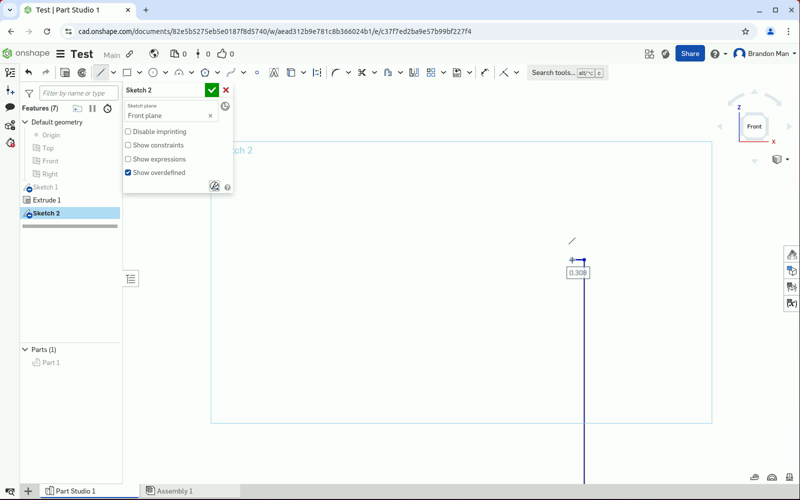
scroll(-6)
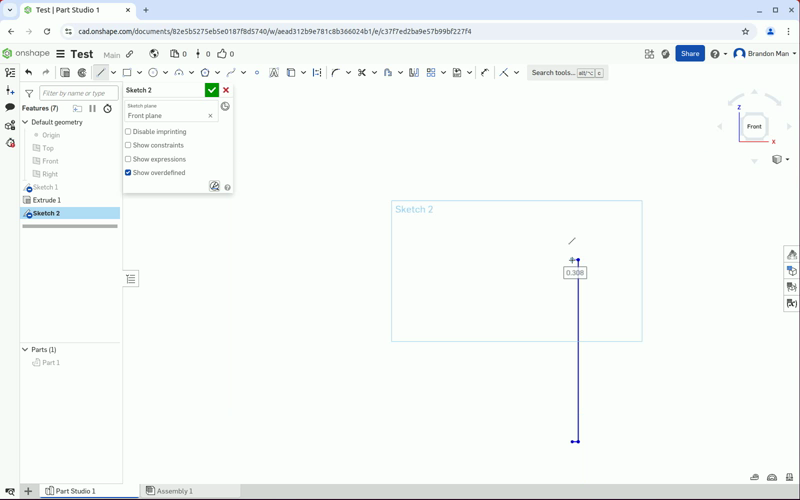
scroll(-6)
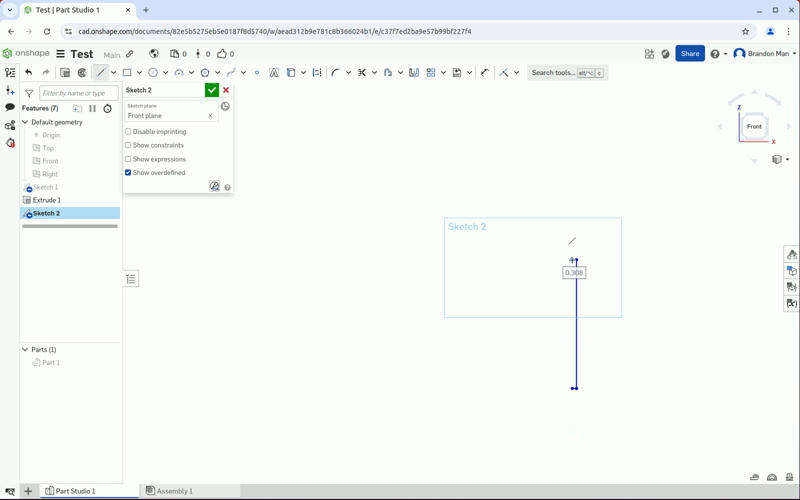
scroll(-6)
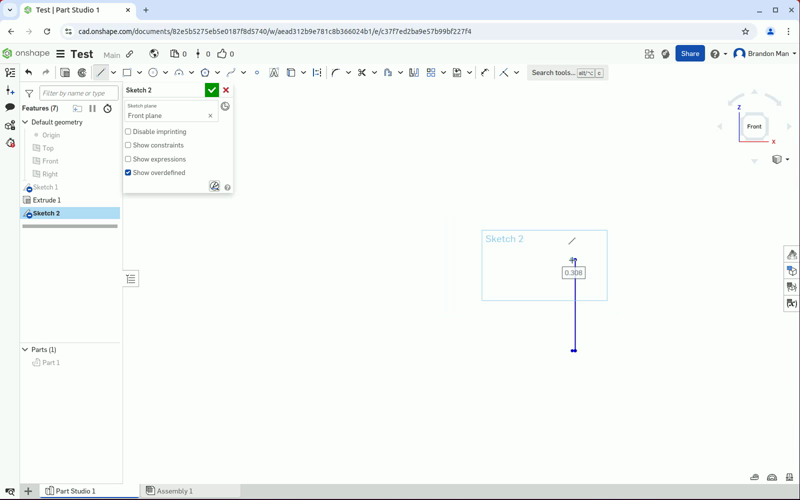
scroll(-6)
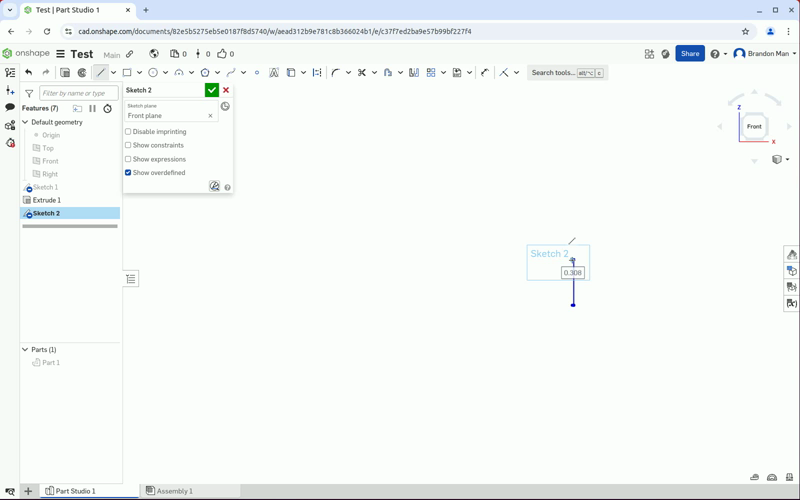
key_up(shift)
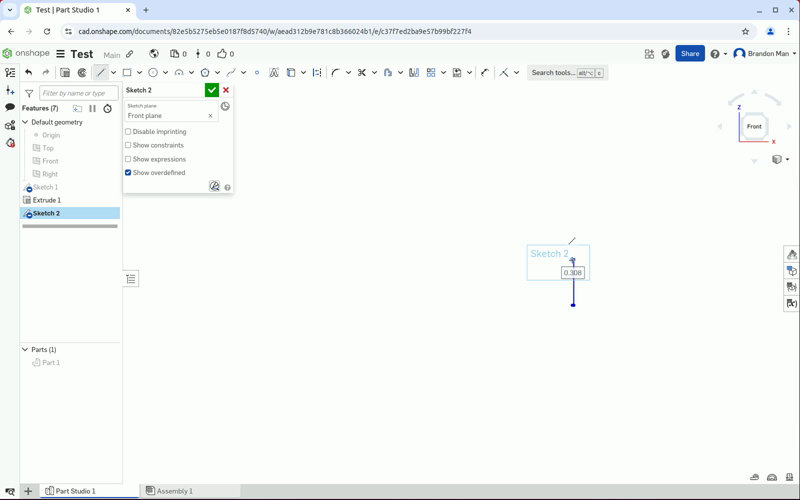
mouse_move(589, 259)
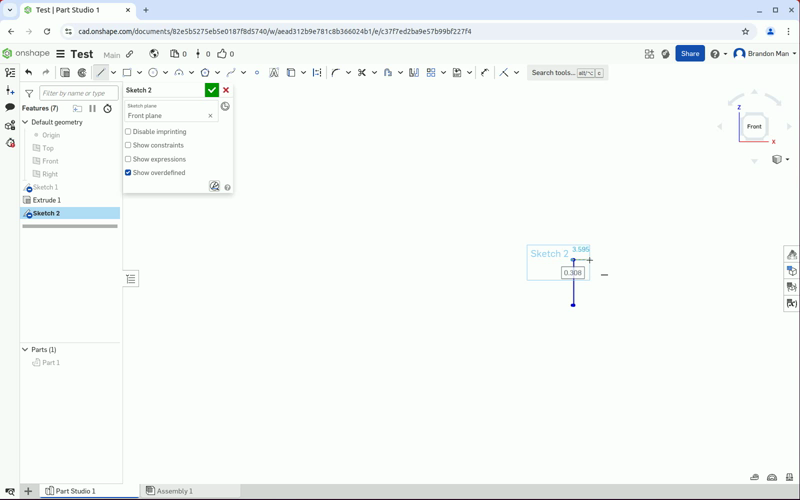
key_down(shift)
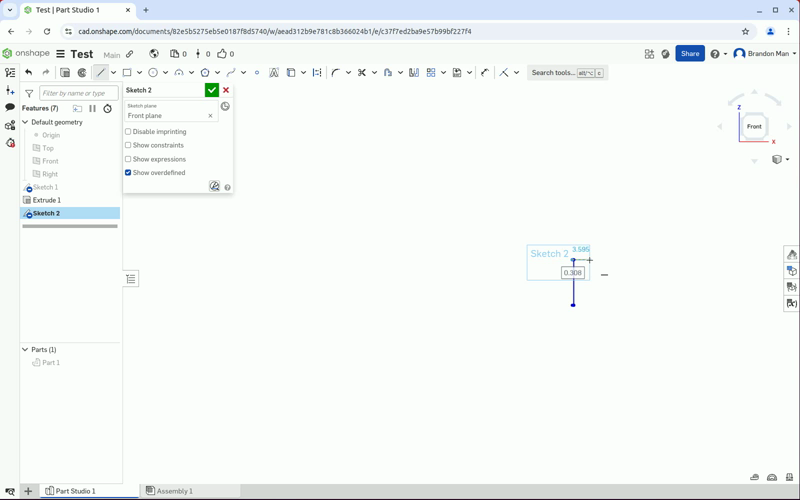
mouse_move(572, 305)
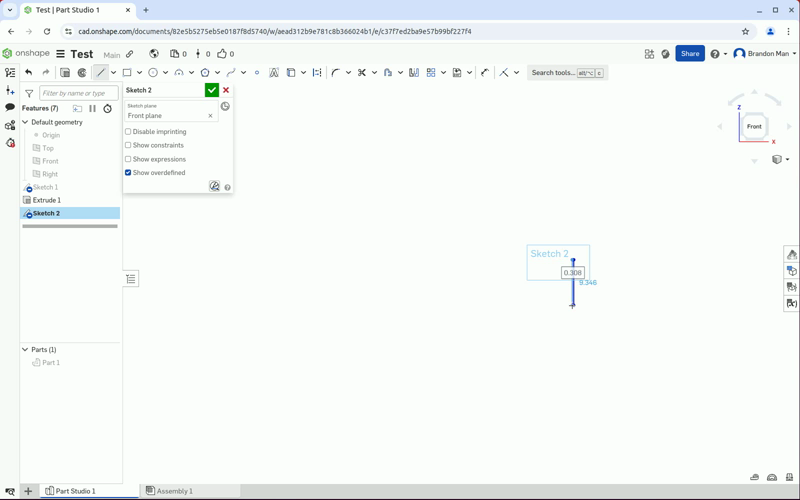
scroll(6)
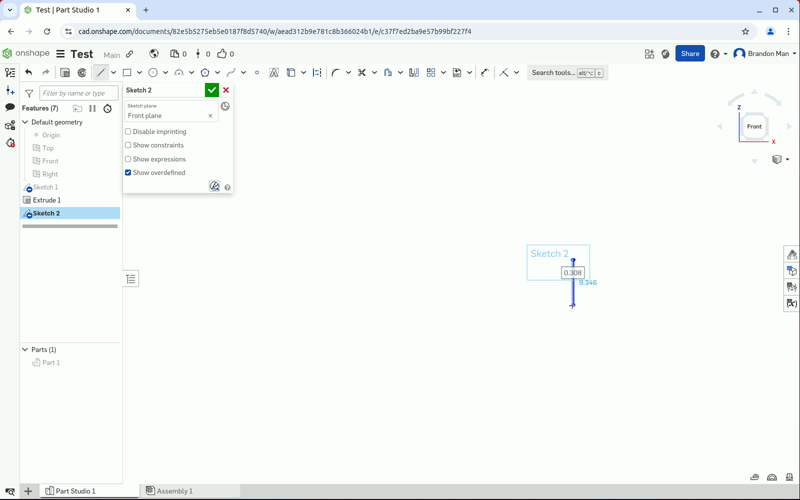
scroll(6)
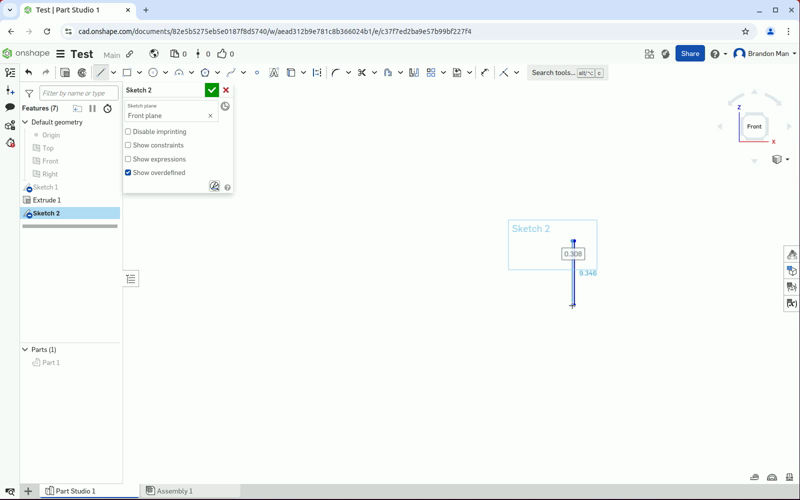
scroll(6)
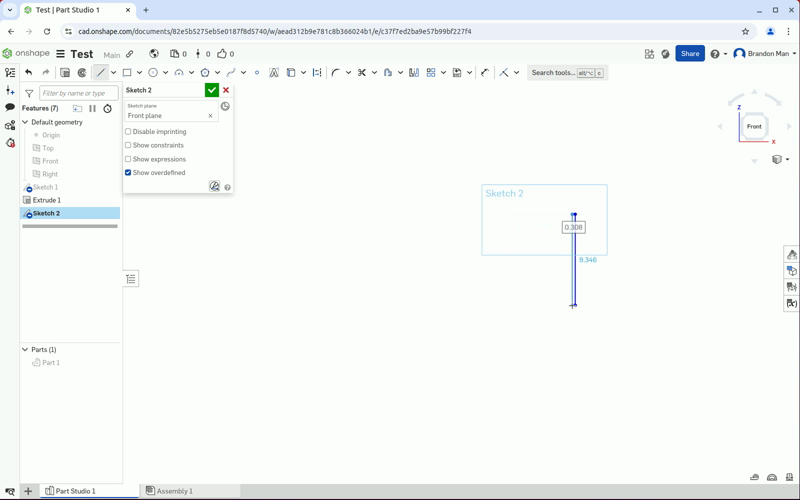
scroll(6)
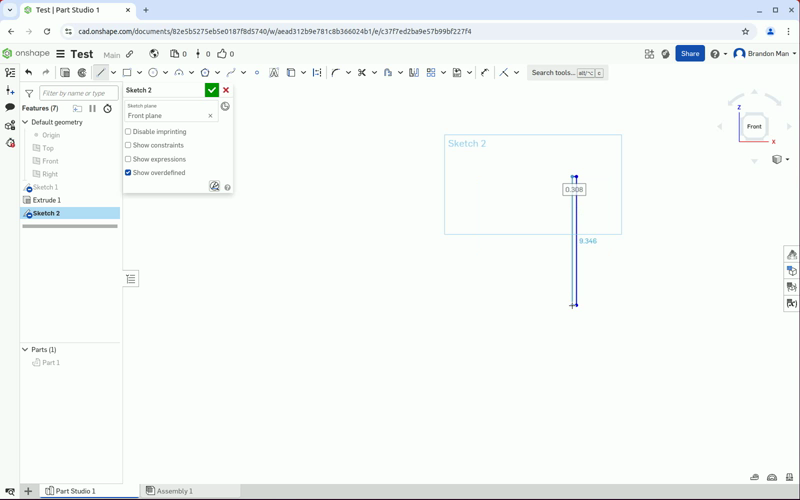
scroll(6)
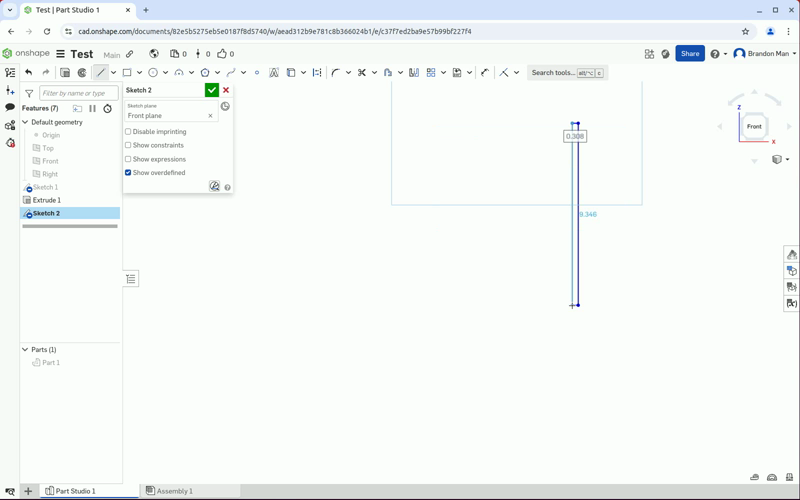
scroll(6)
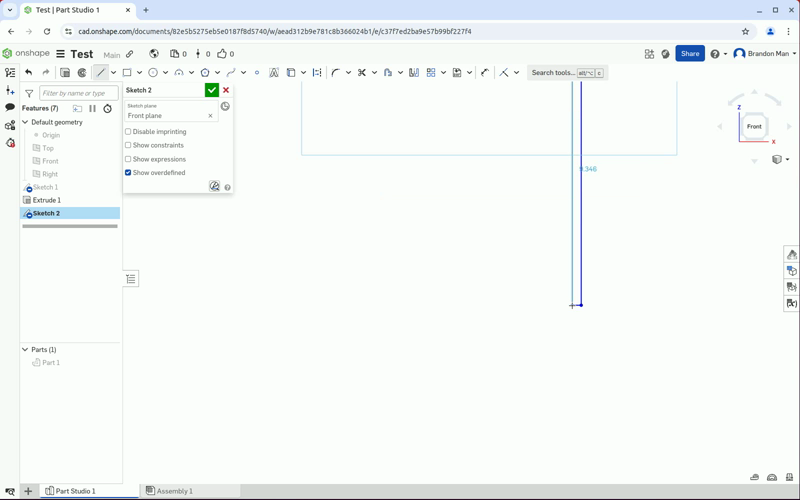
scroll(6)
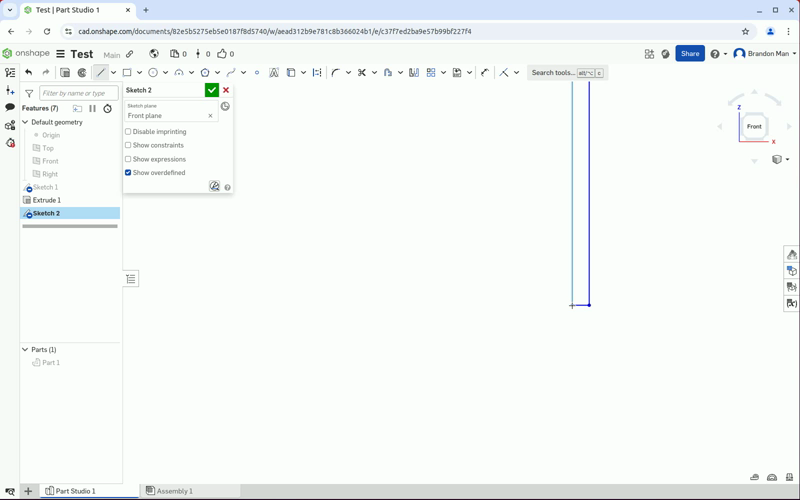
key_up(shift)
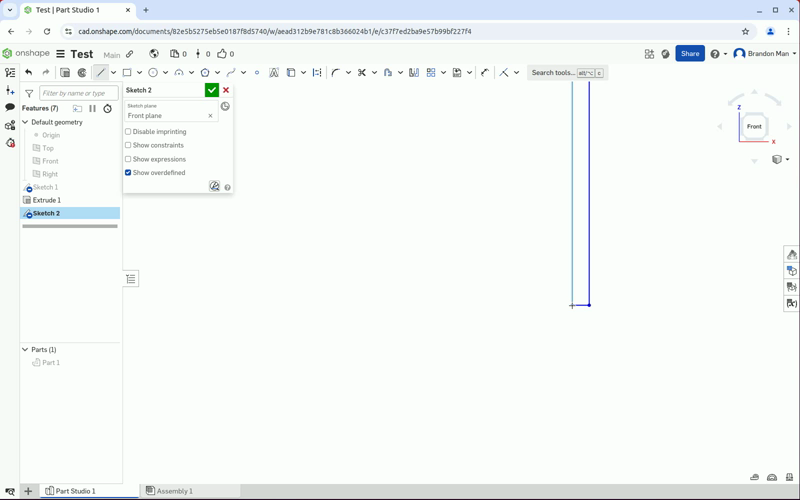
click(572, 305)
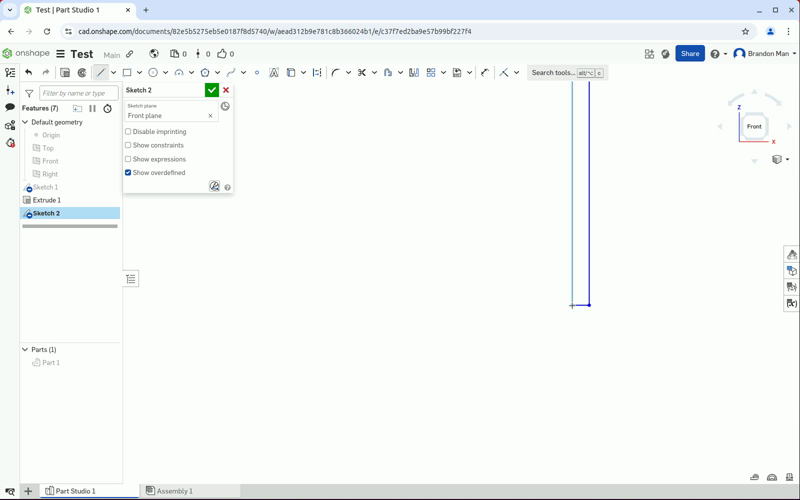
scroll(-6)
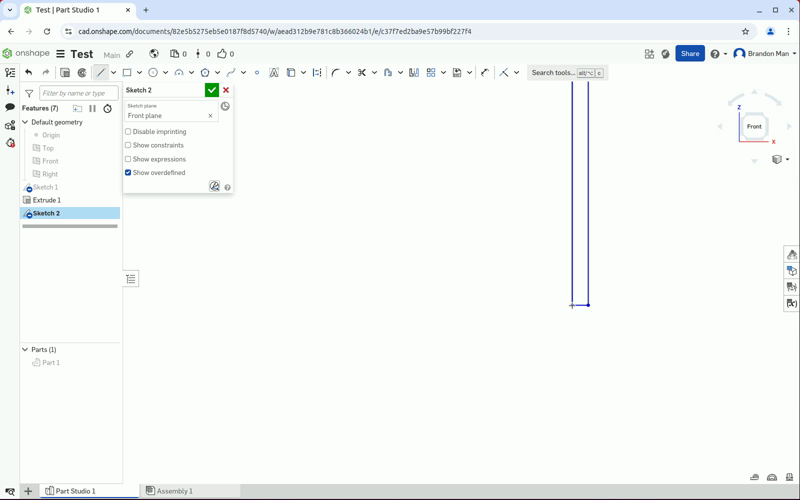
scroll(-6)
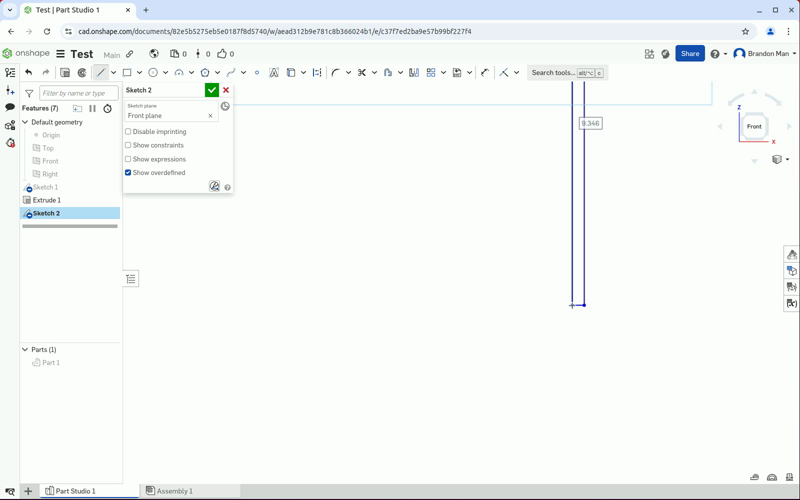
scroll(-6)
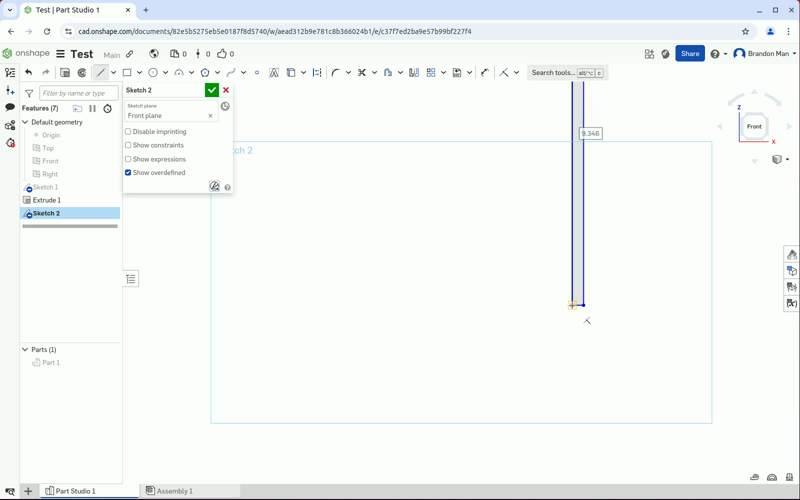
scroll(-6)
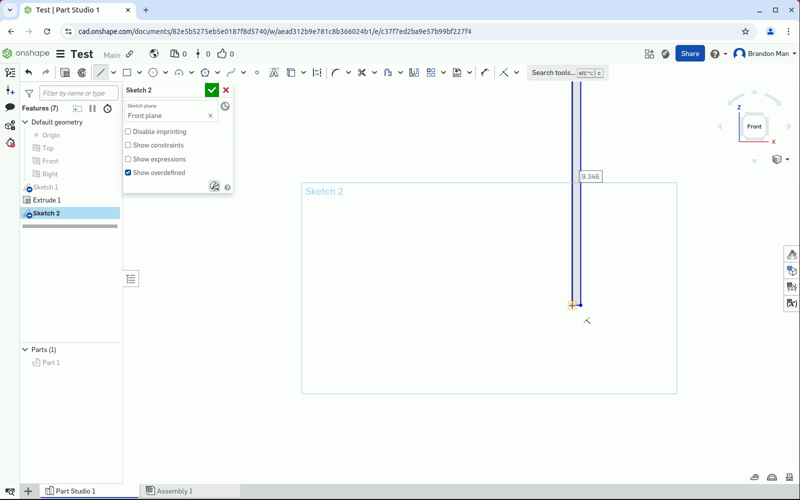
scroll(-6)
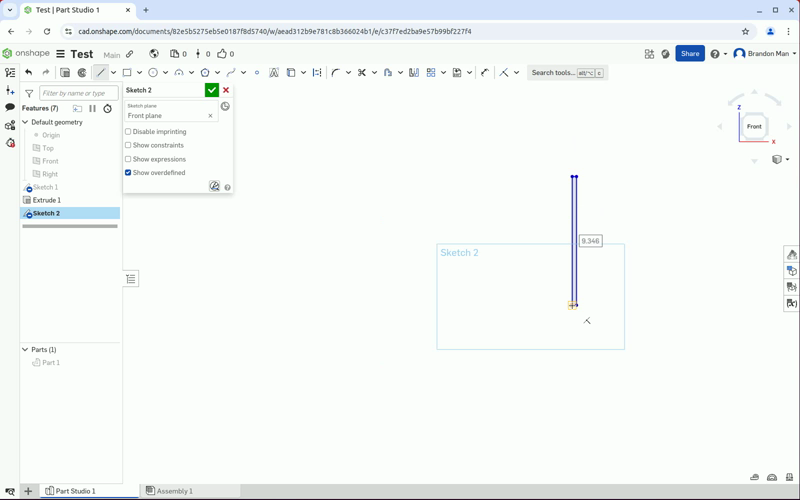
scroll(-6)
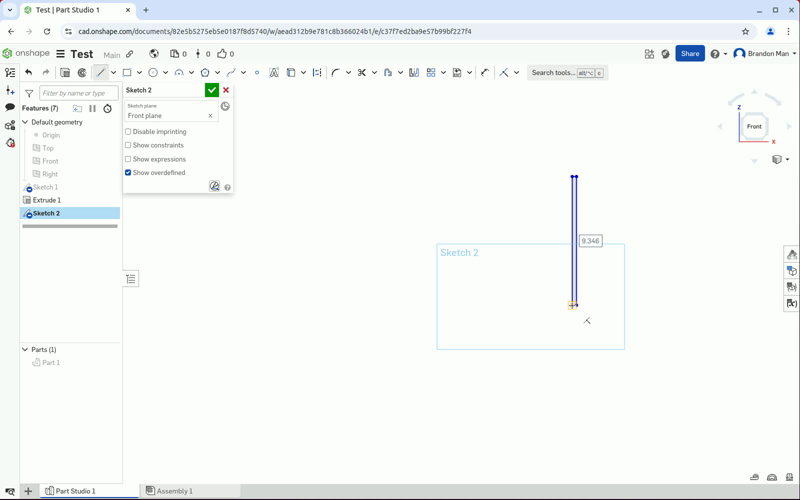
scroll(-6)
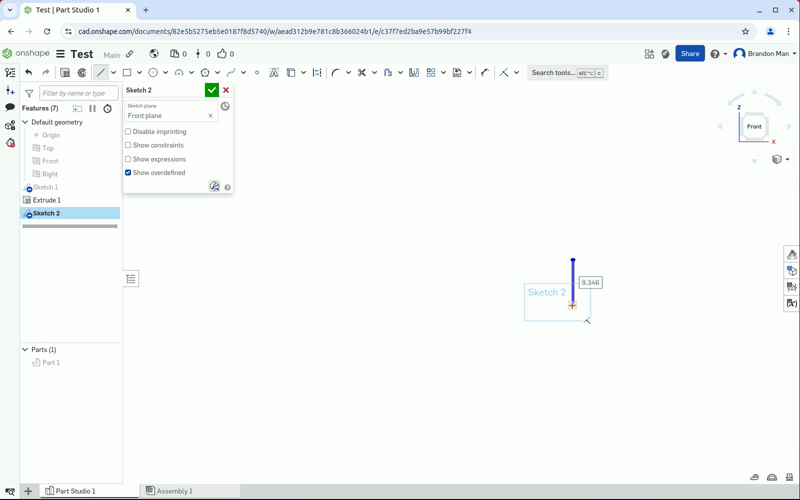
key(esc)
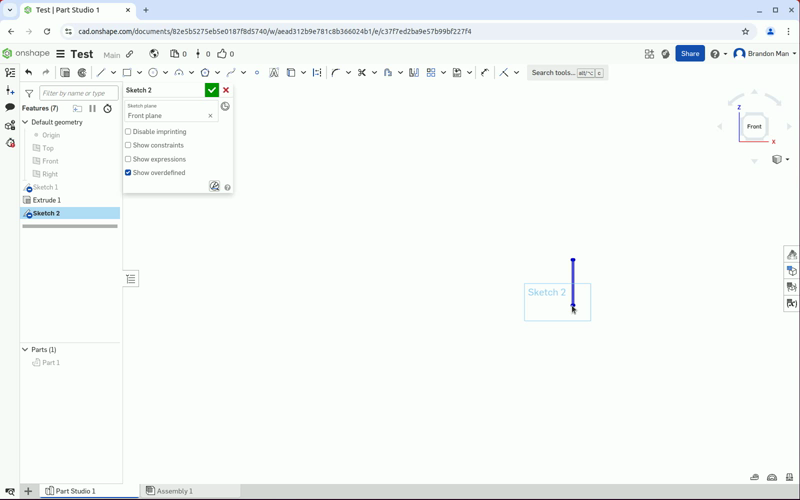
mouse_move(572, 302)
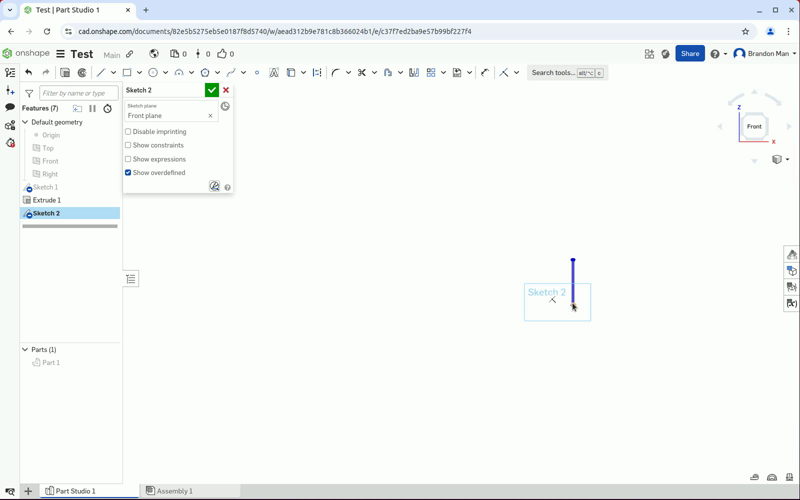
scroll(6)
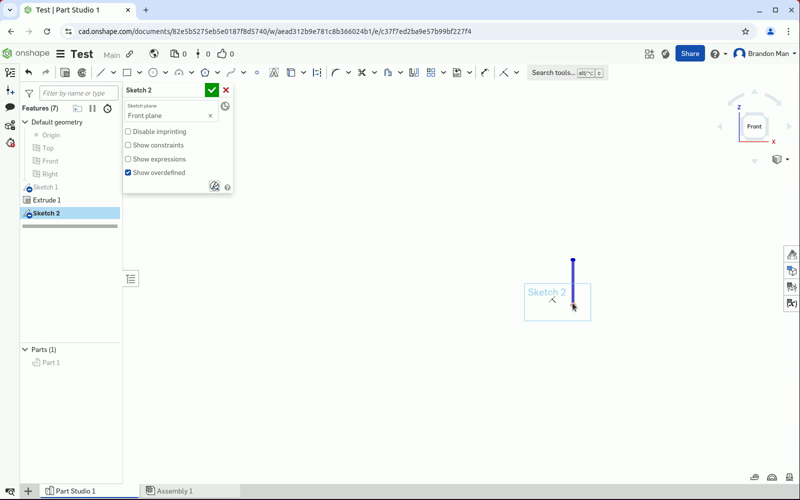
scroll(6)
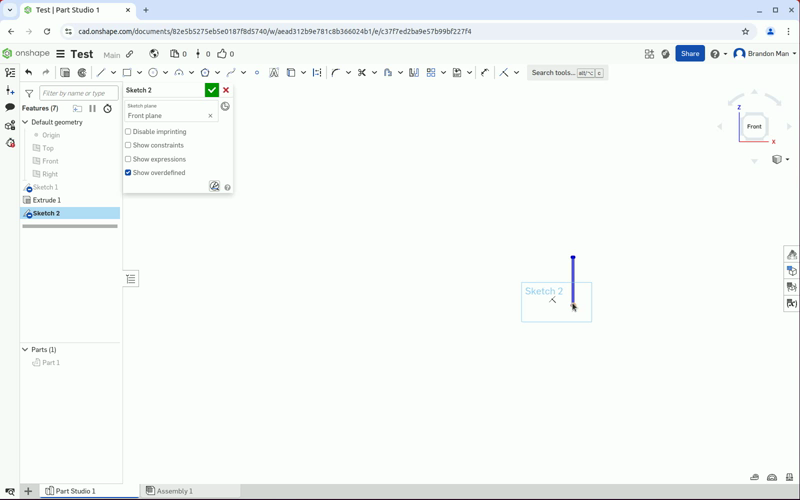
scroll(6)
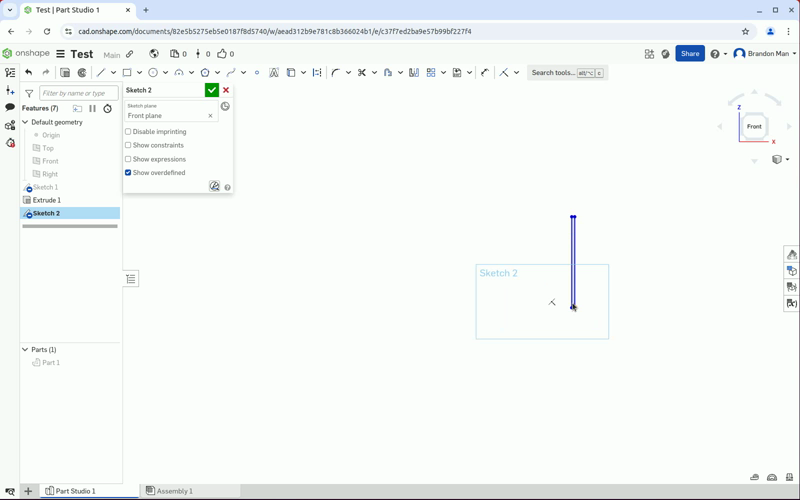
scroll(6)
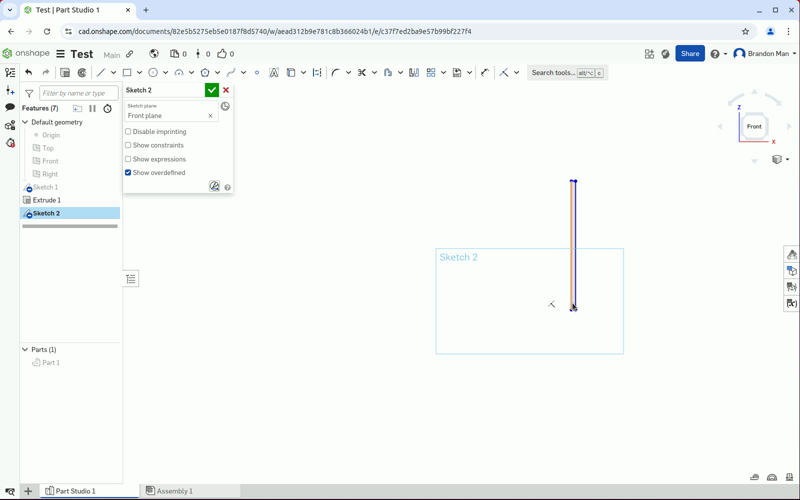
scroll(6)
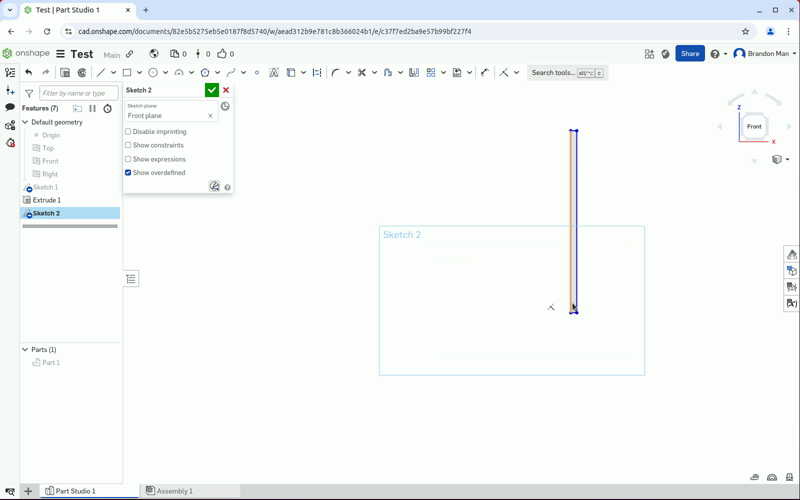
scroll(6)
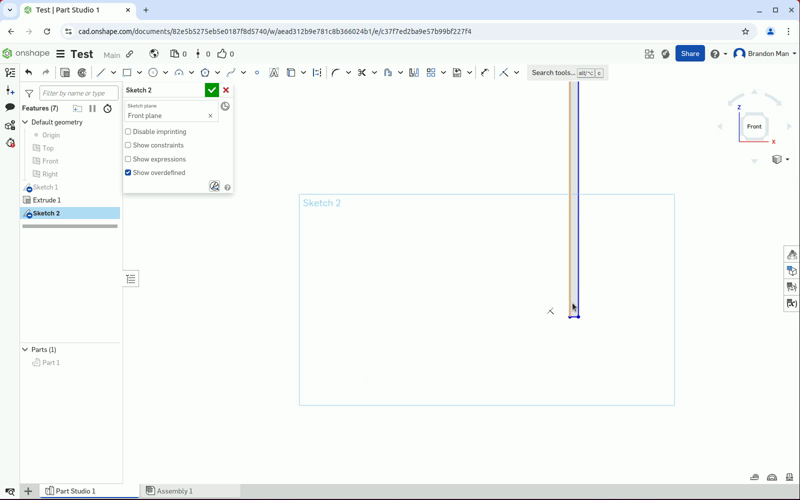
scroll(6)
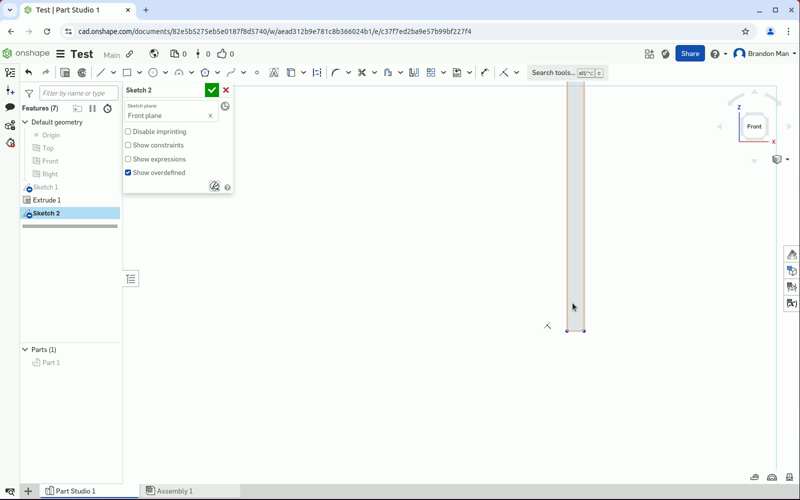
click(572, 302)
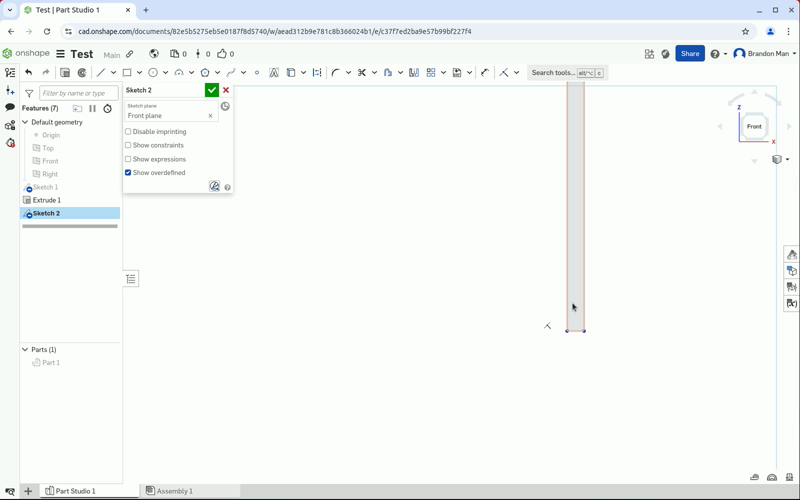
scroll(-6)
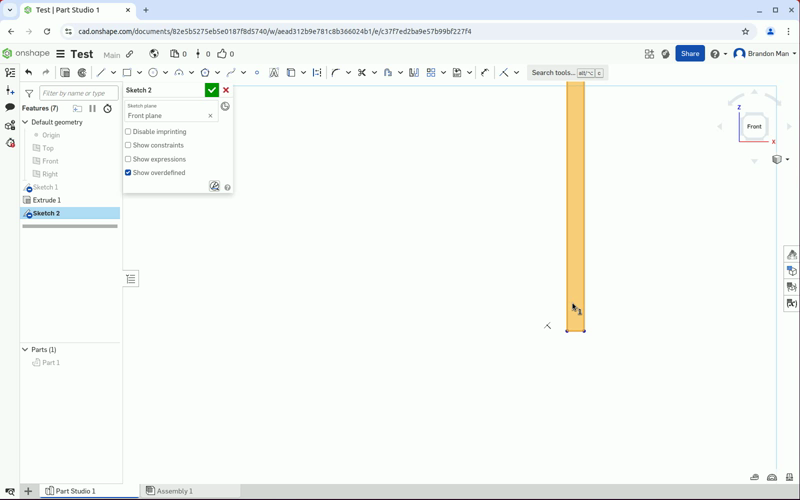
scroll(-6)
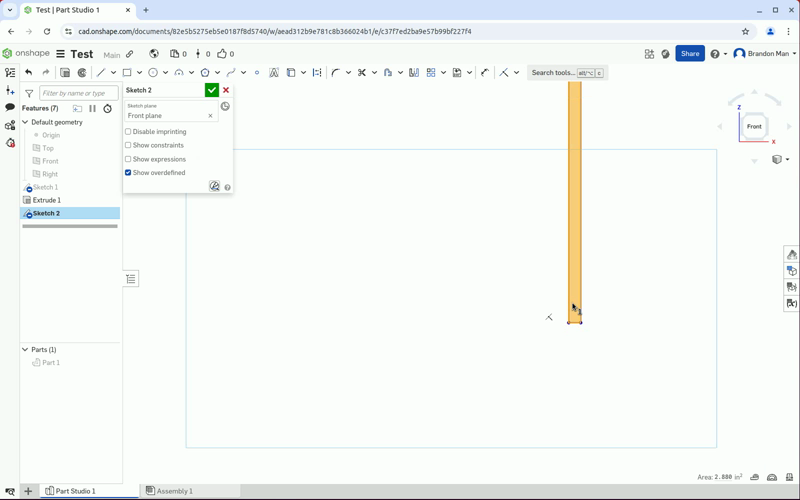
scroll(-6)
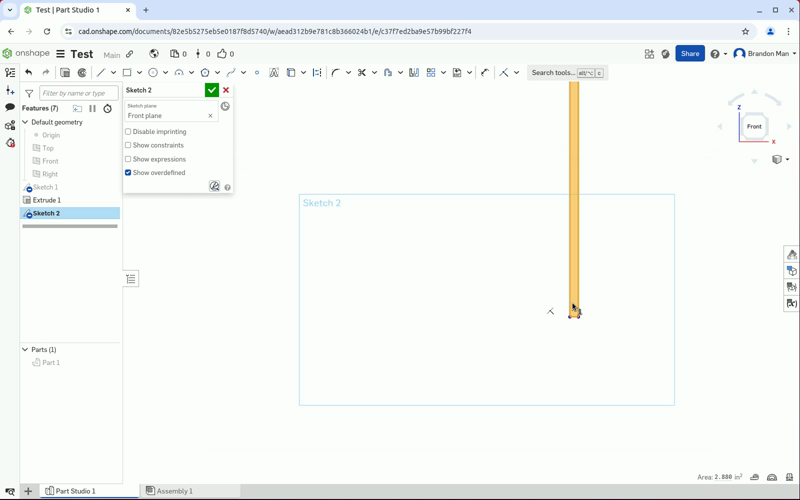
scroll(-6)
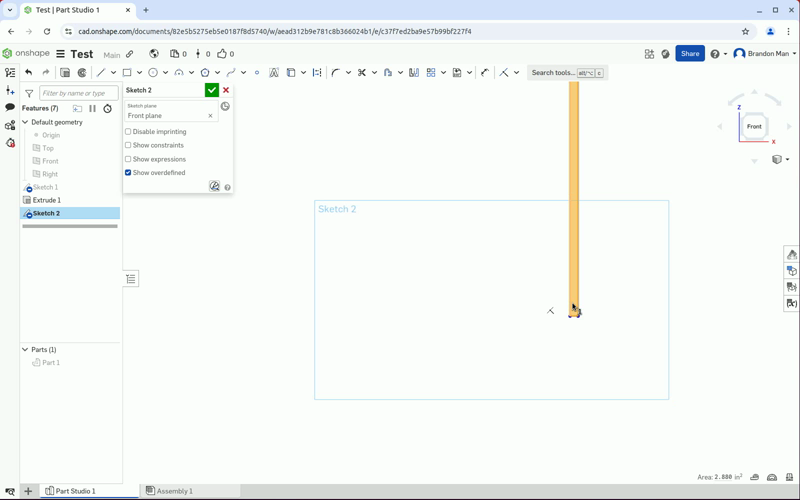
scroll(-6)
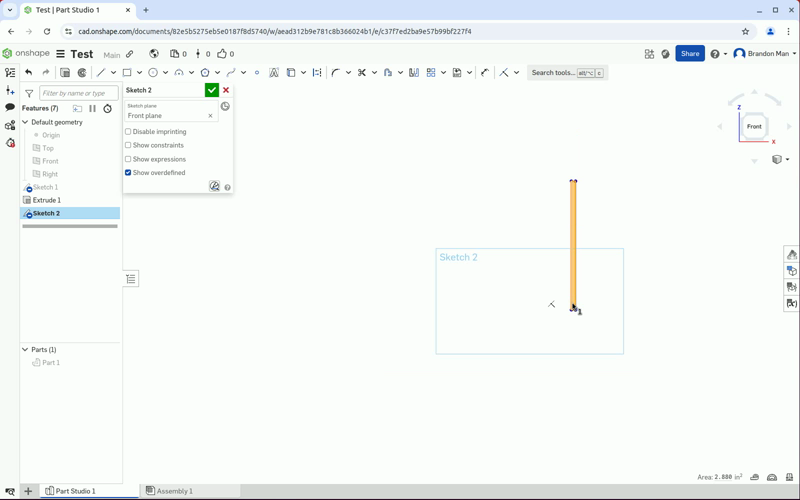
scroll(-6)
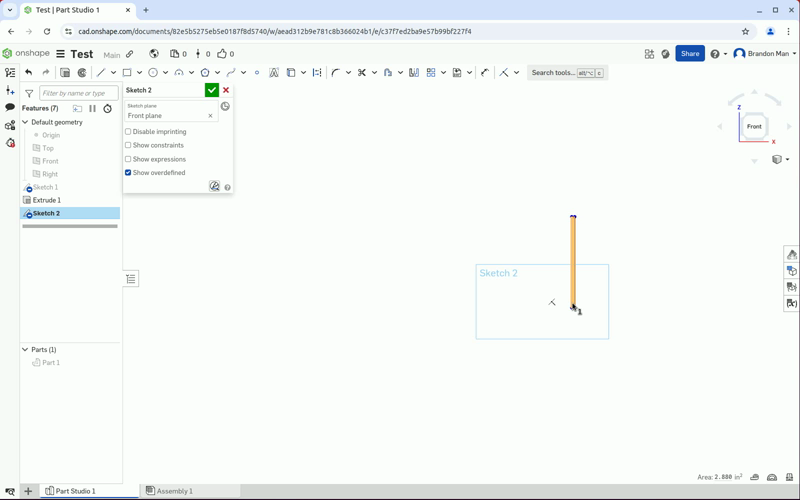
scroll(-6)
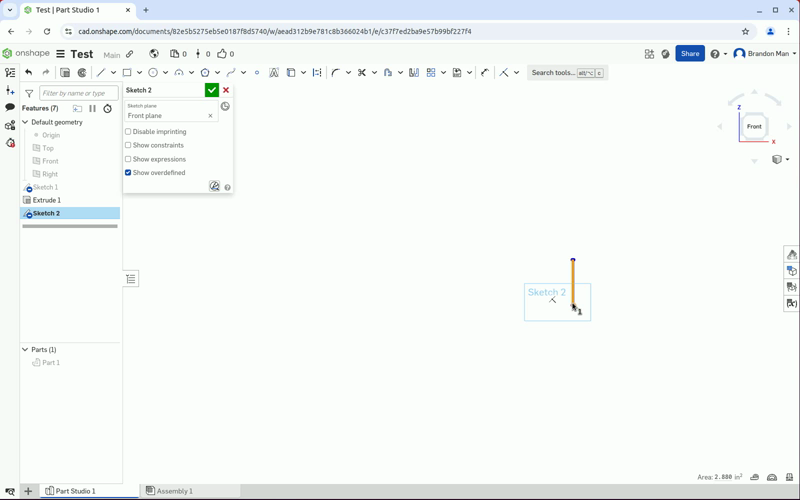
mouse_move(73, 352)
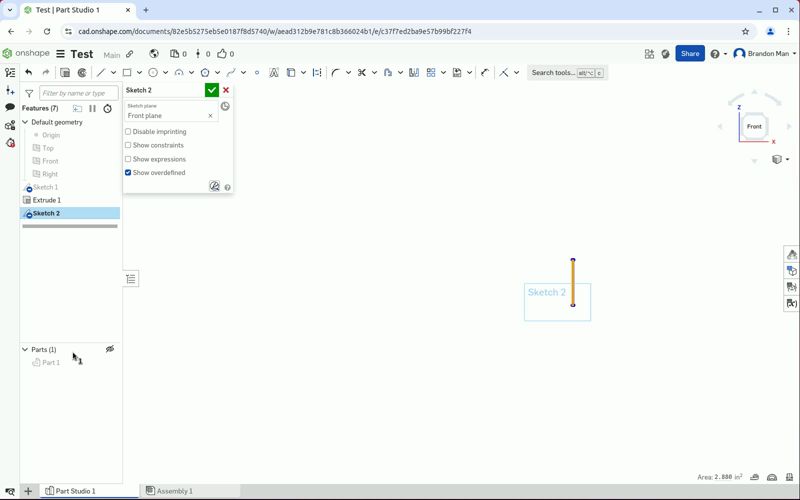
key(shift+y)
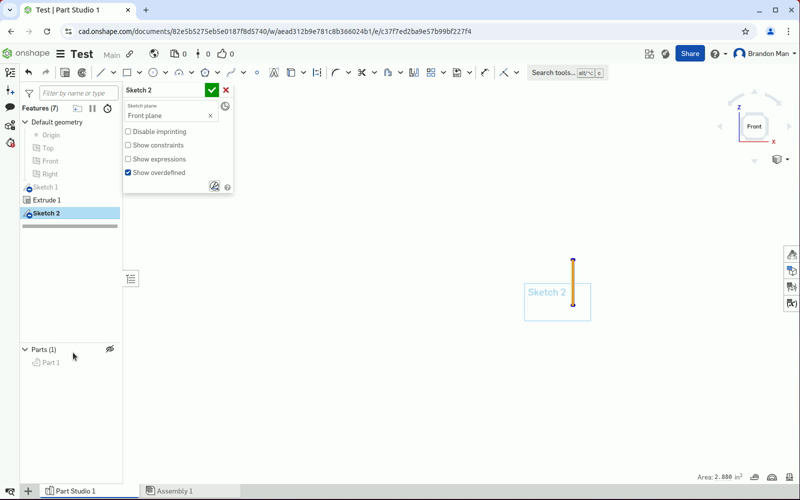
key(shift+e)
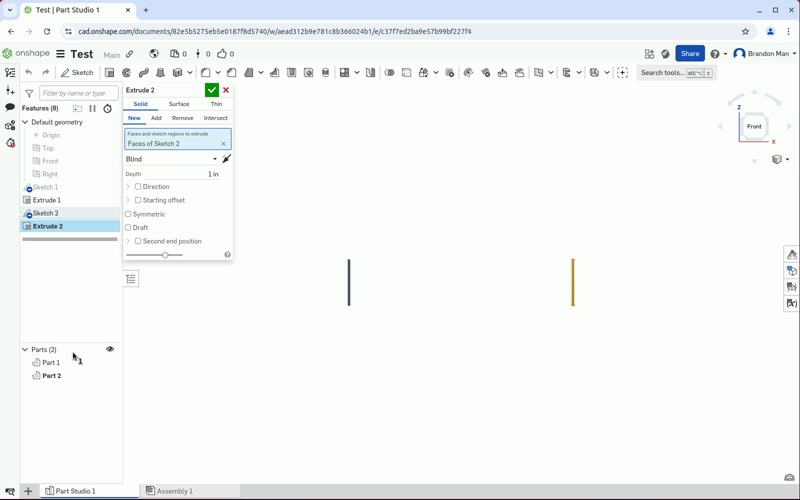
mouse_move(143, 106)
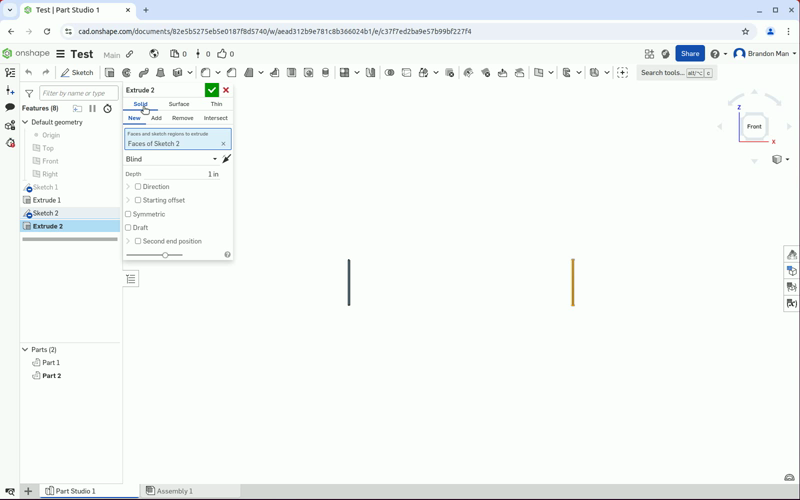
click(143, 106)
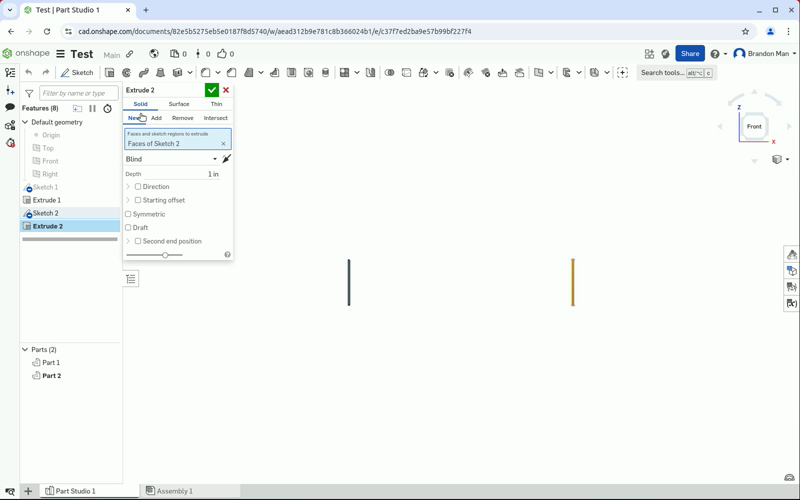
mouse_move(137, 120)
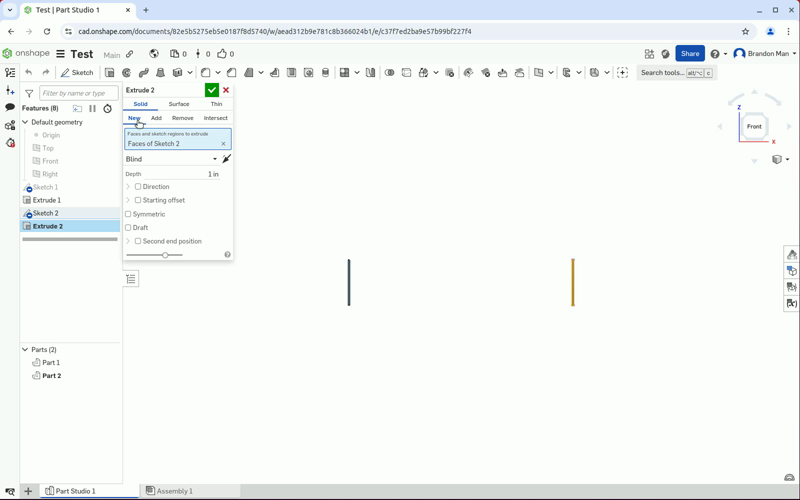
click(137, 120)
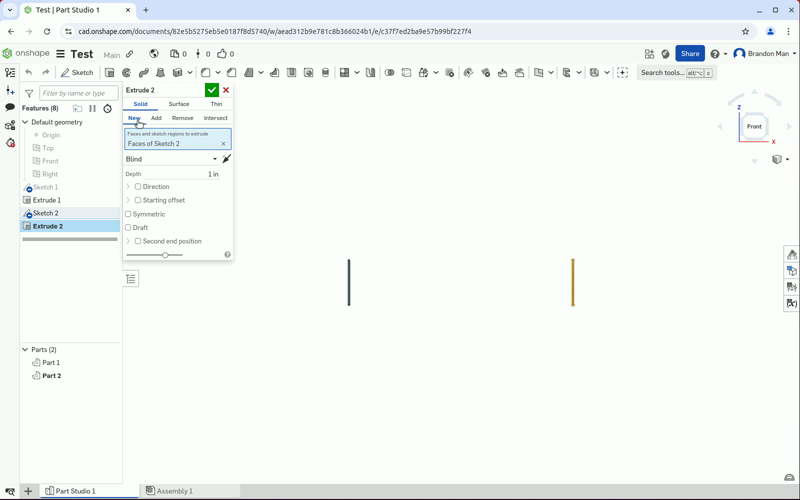
key(tab, 4)
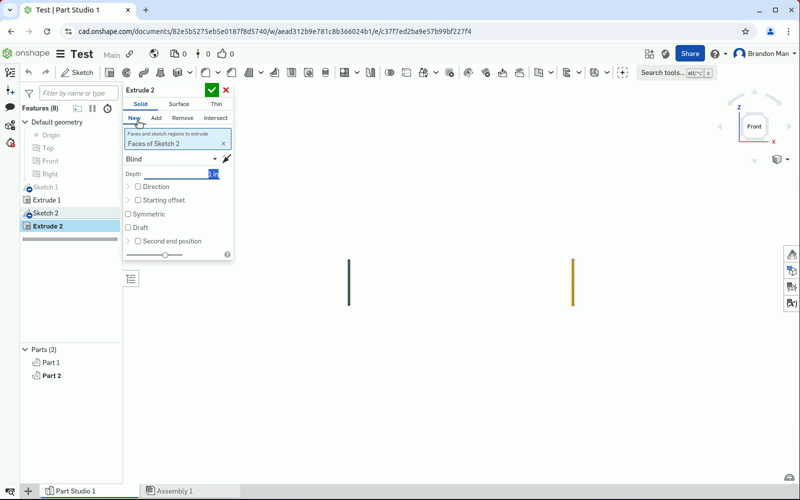
text(0.963)
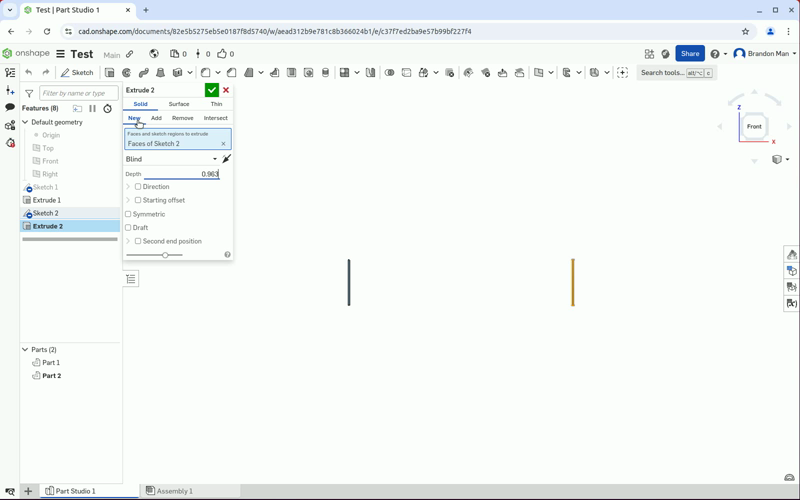
key(tab, 3)
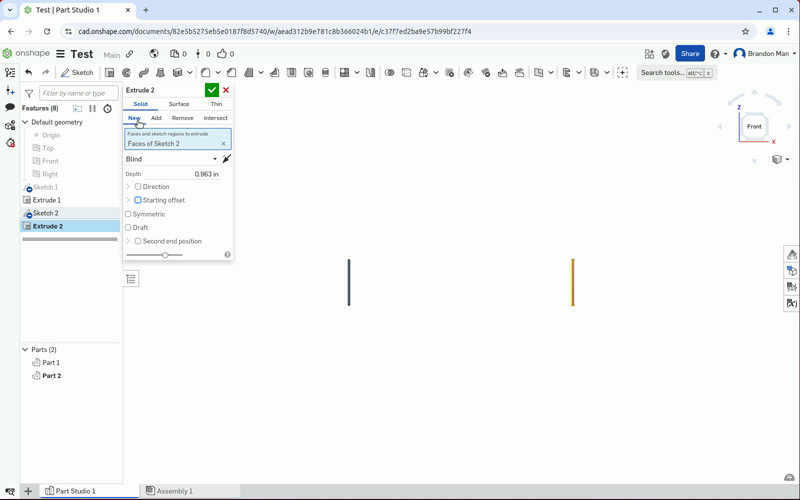
key(tab, 2)
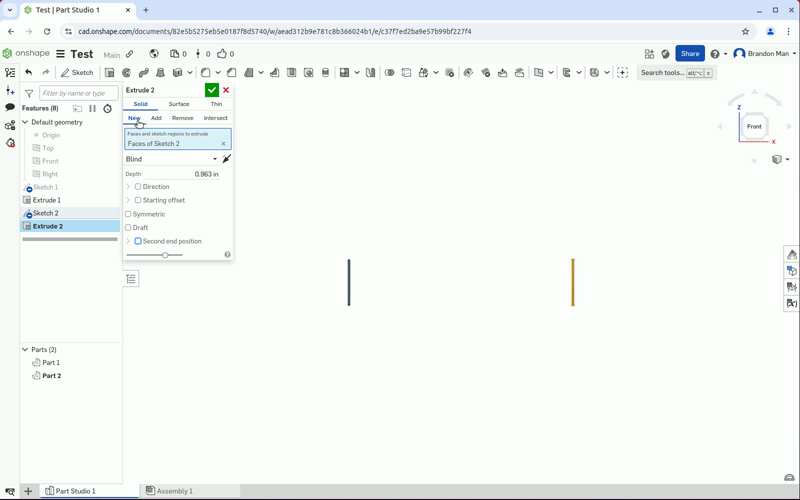
key(space)
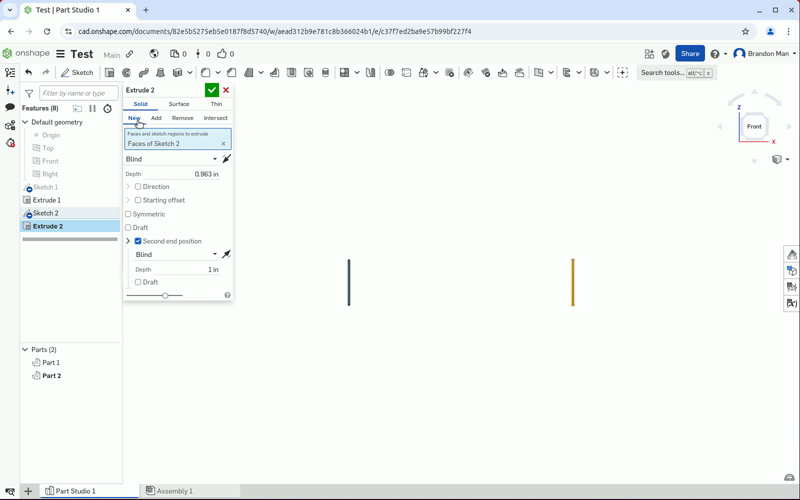
key(tab, 3)
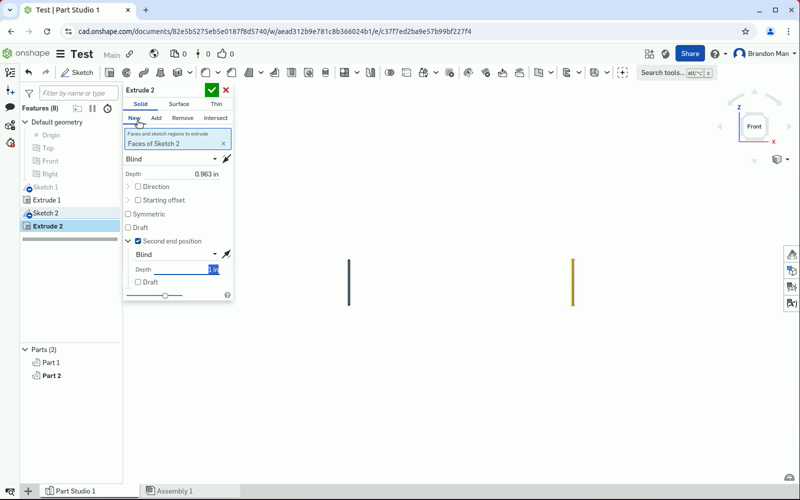
text(0.963)
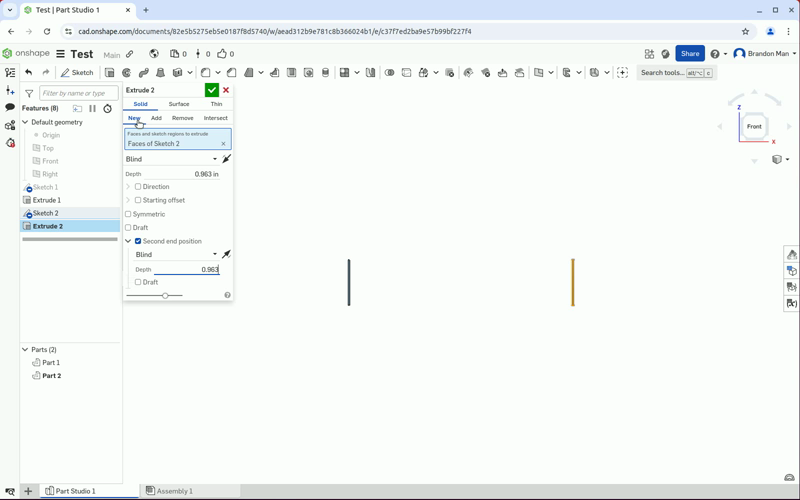
key(enter)
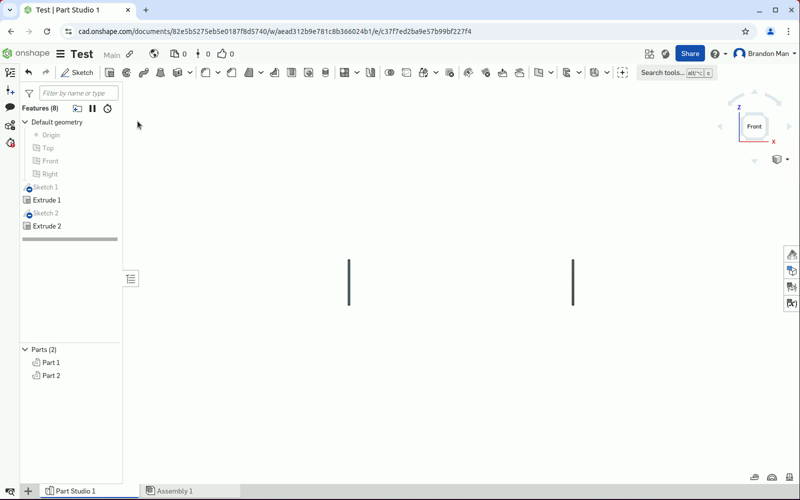
key(shift+h)
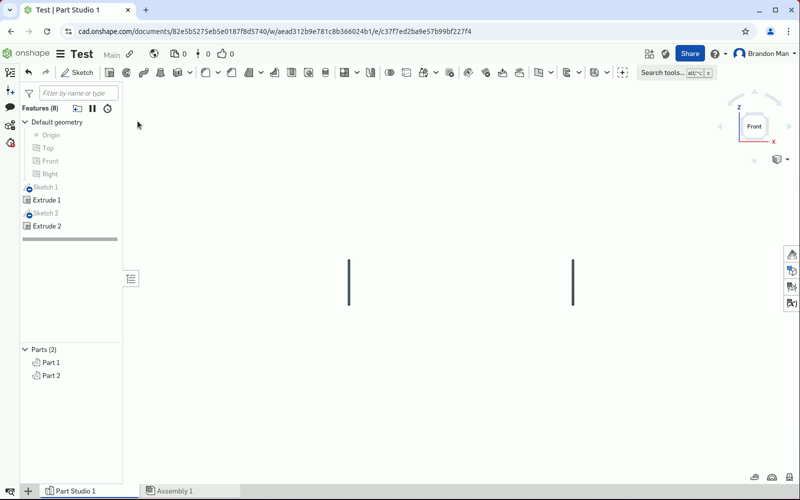
key(shift+h)
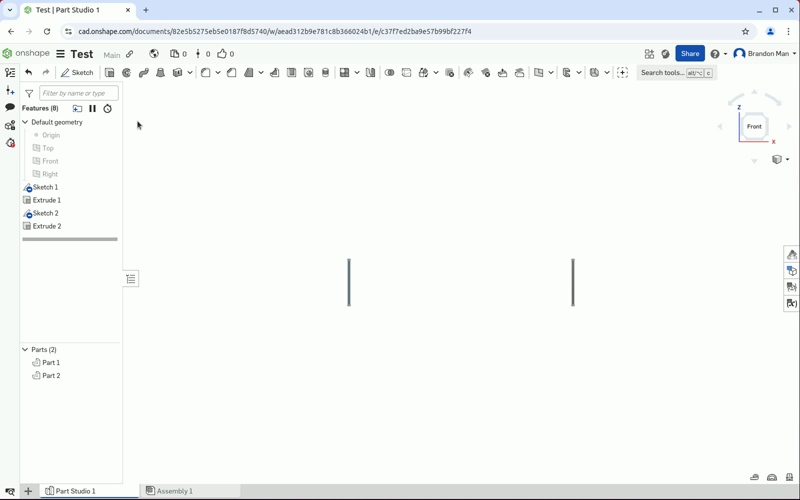
key(shift+7)
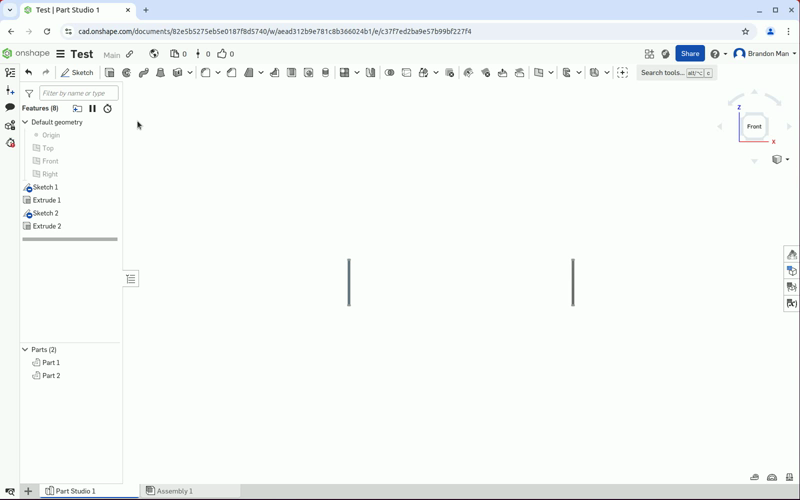
key(left, 2)
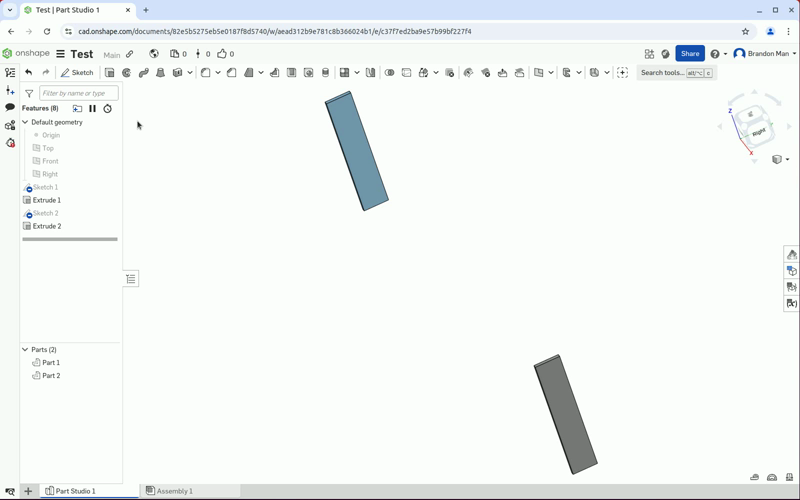
key(down, 2)
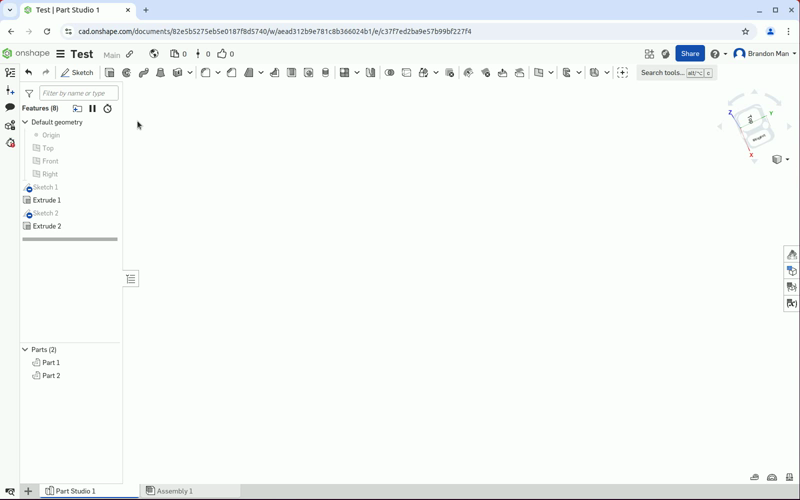
key(up, 2)
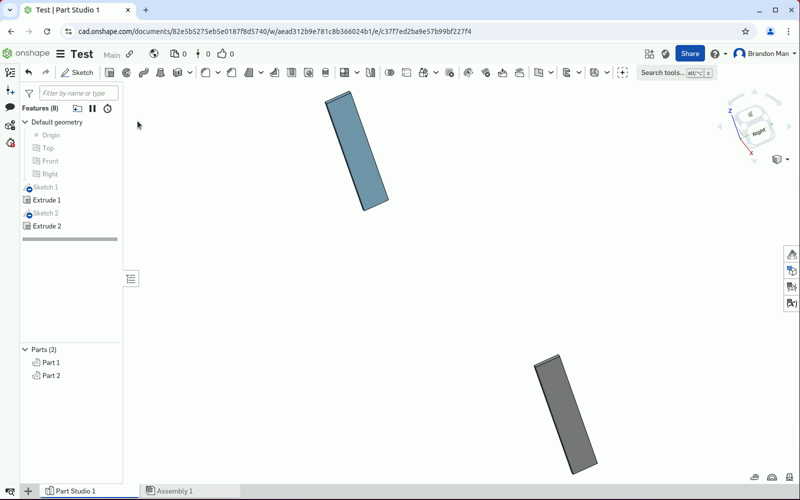
key(right, 2)
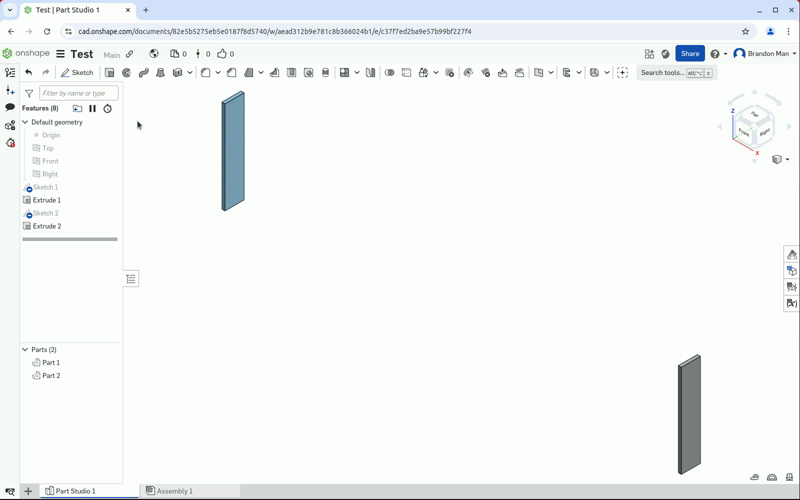
mouse_move(73, 189)
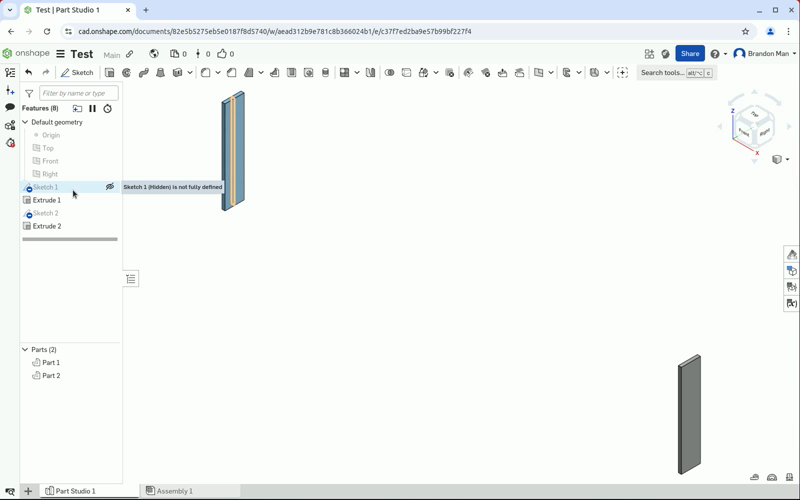
click(73, 189)